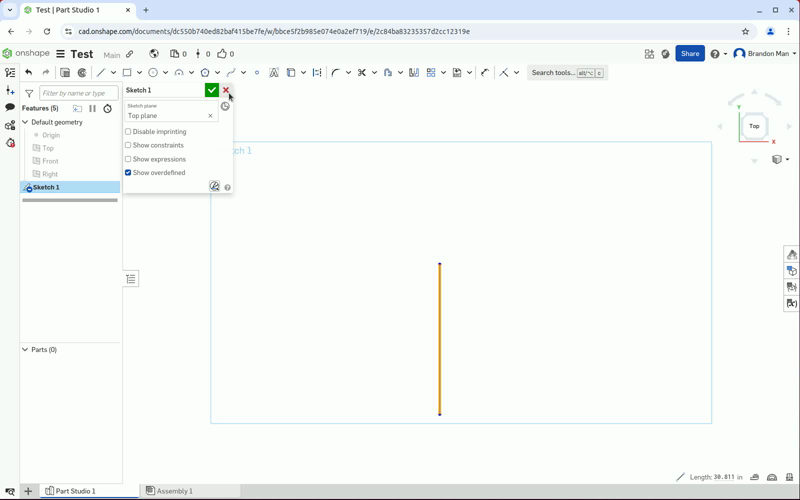
key(shift+h)
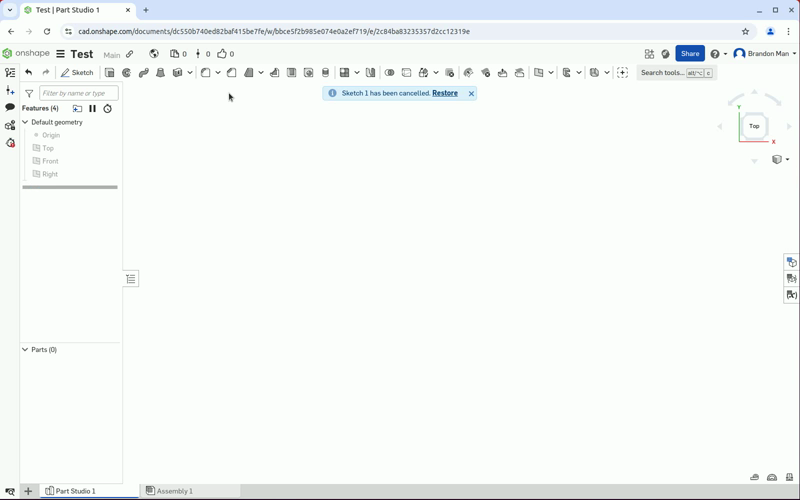
mouse_move(73, 352)
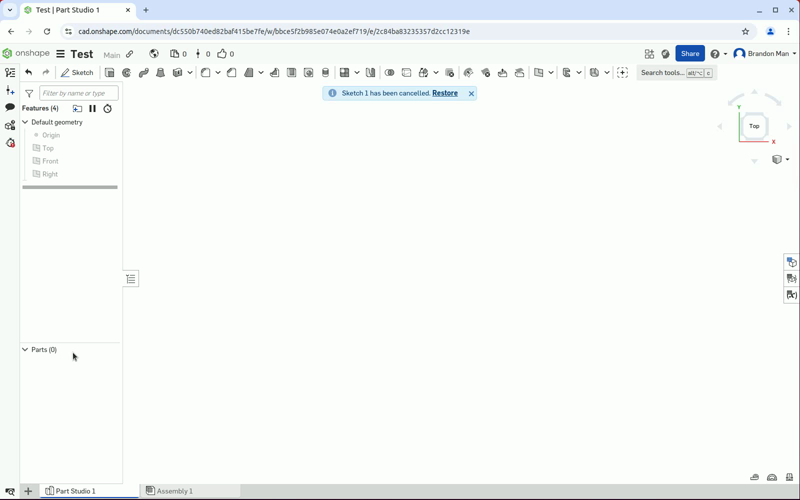
key(y)
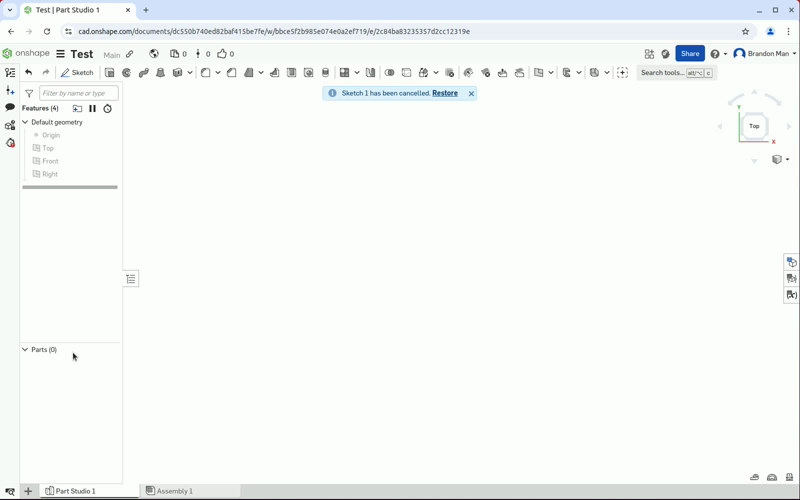
key(shift+p)
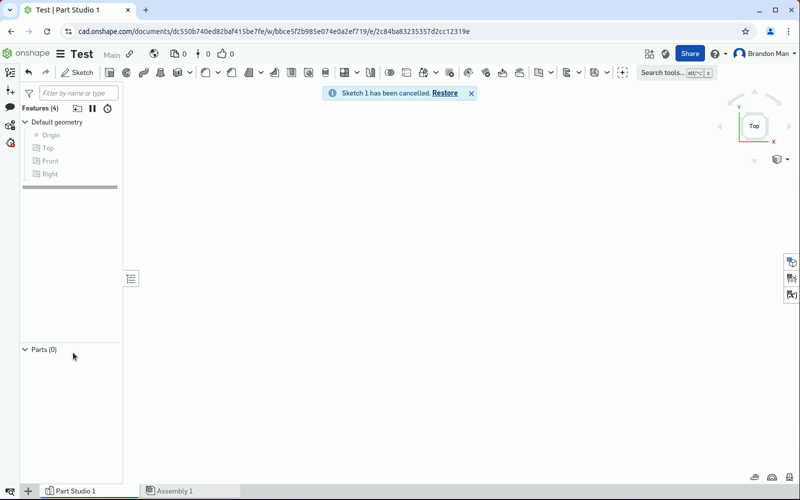
key(space)
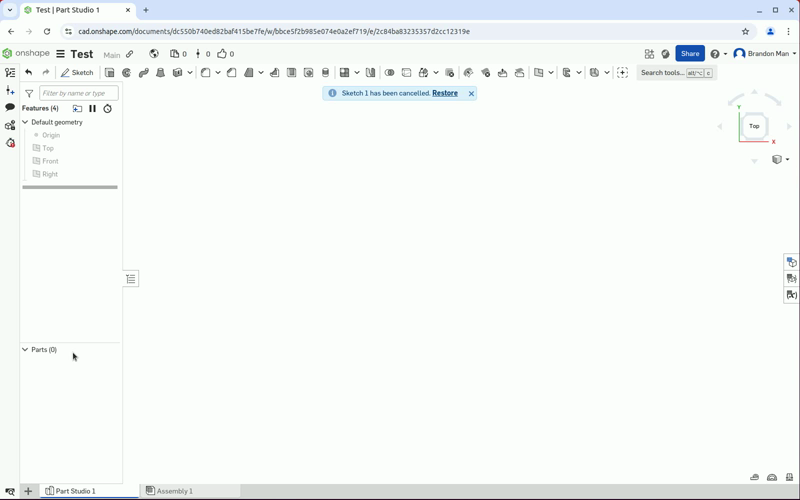
key_down(shift)
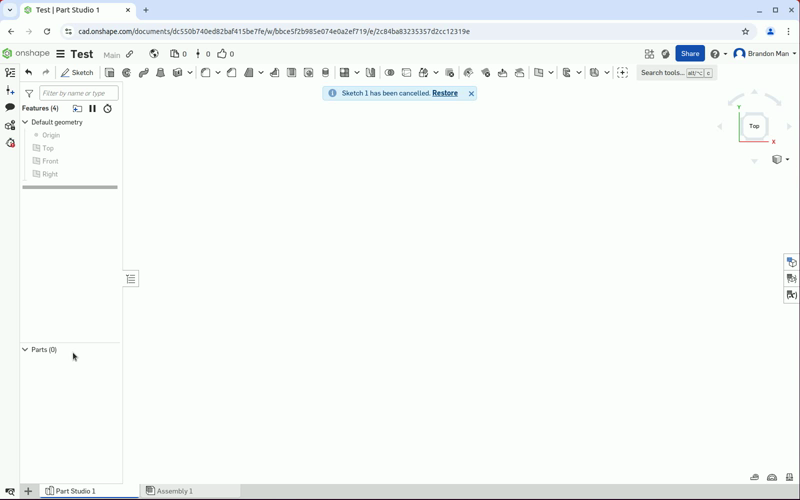
key(up)
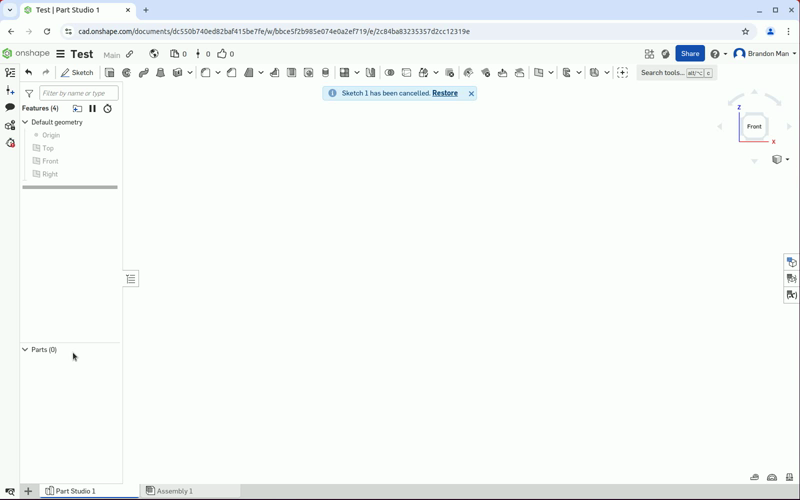
key_up(shift)
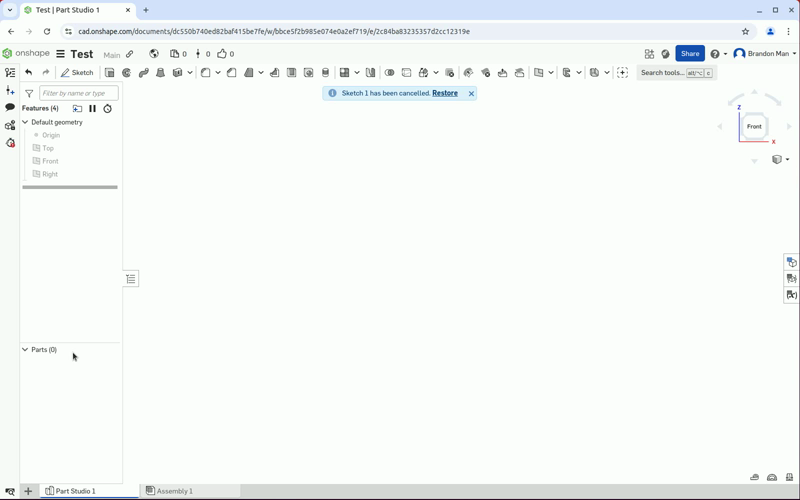
mouse_move(73, 352)
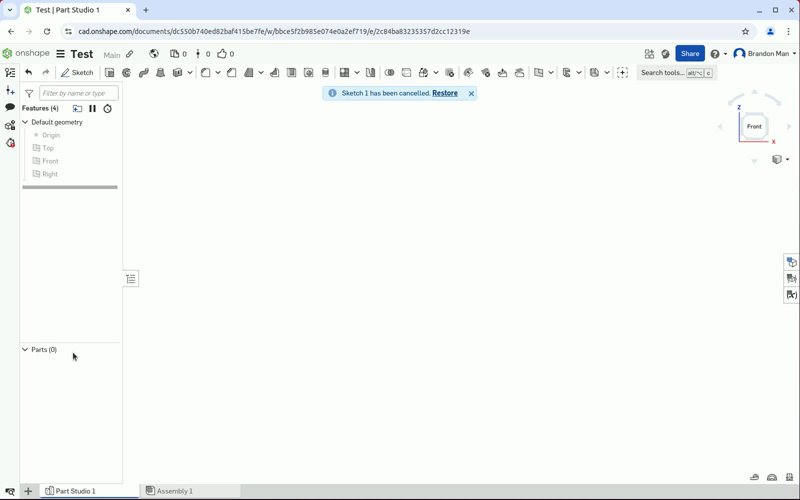
key(shift+y)
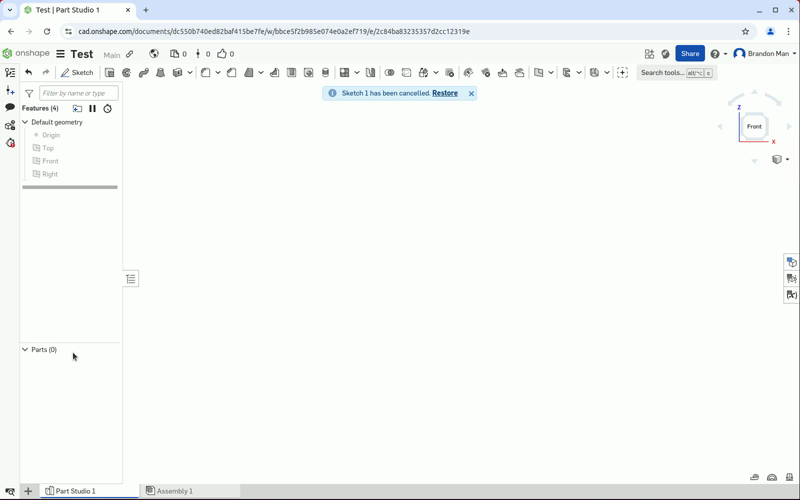
key(shift+s)
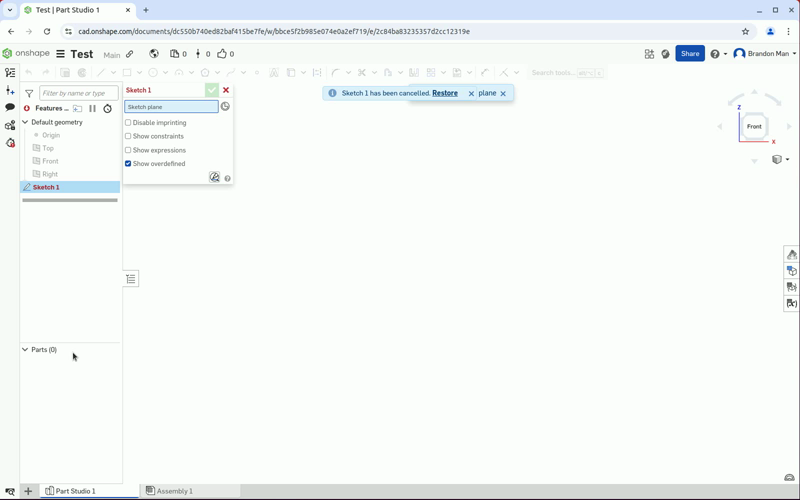
mouse_move(73, 163)
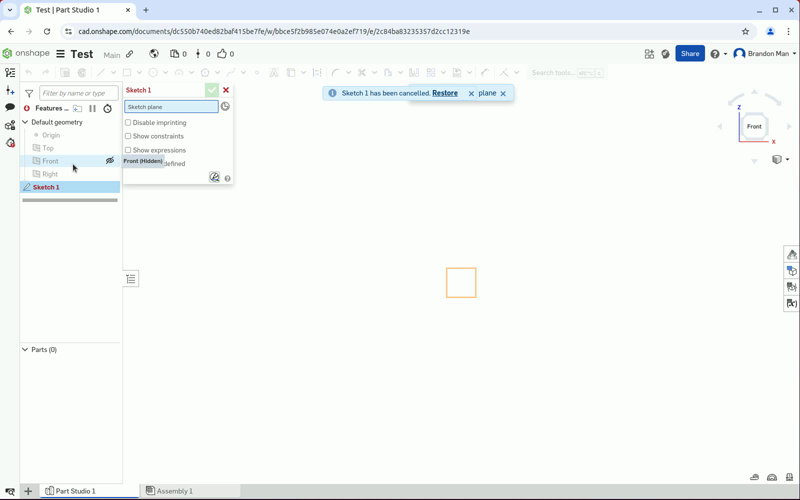
click(73, 163)
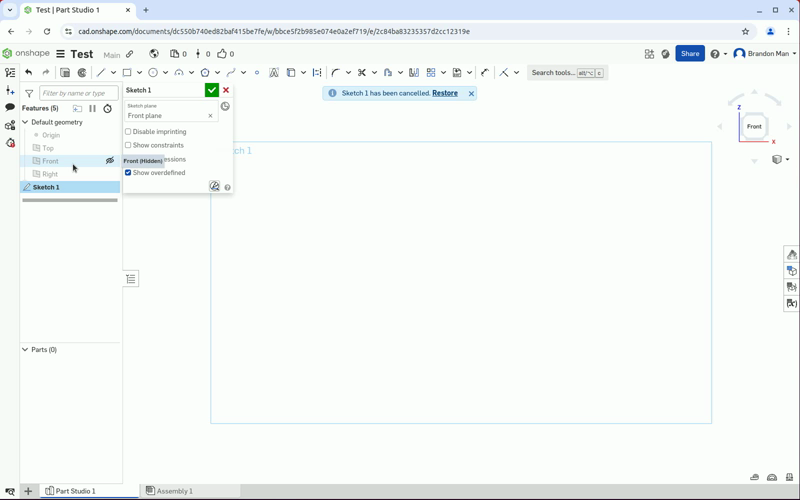
mouse_move(73, 352)
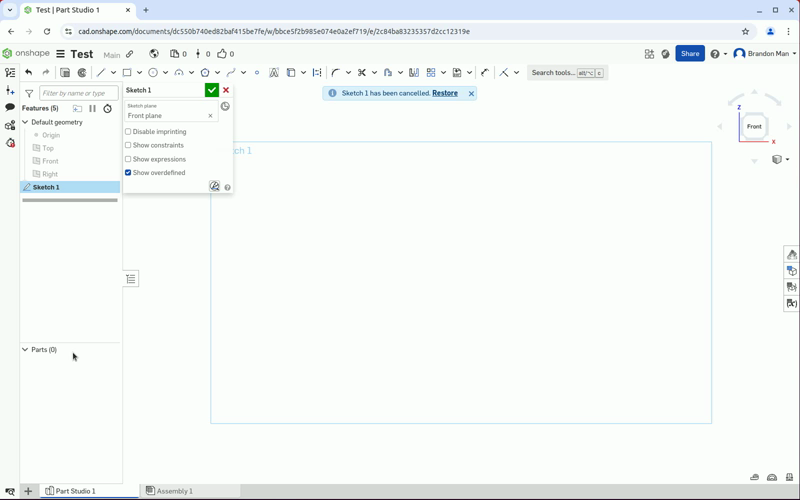
key(y)
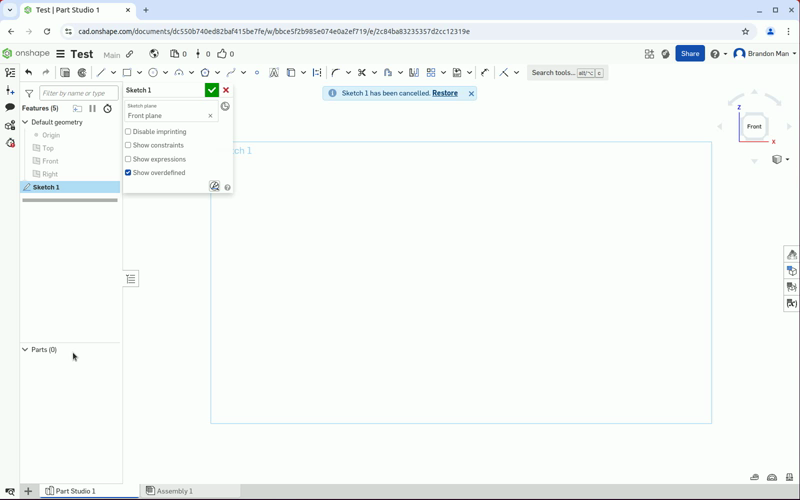
key(l)
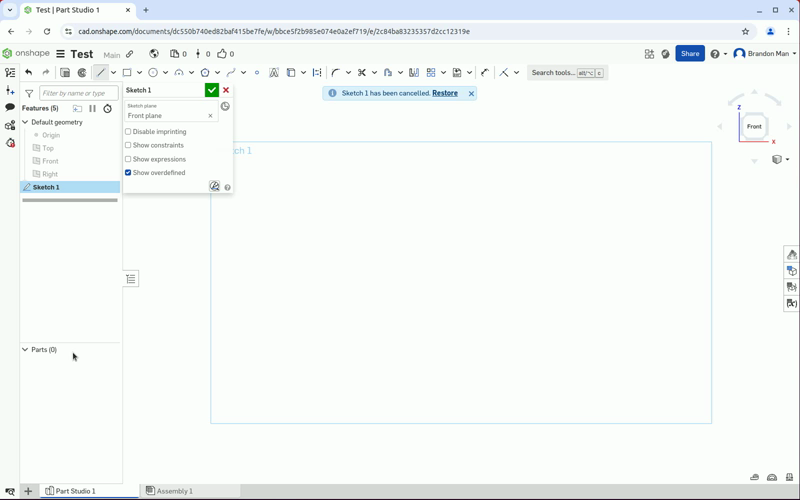
key_down(shift)
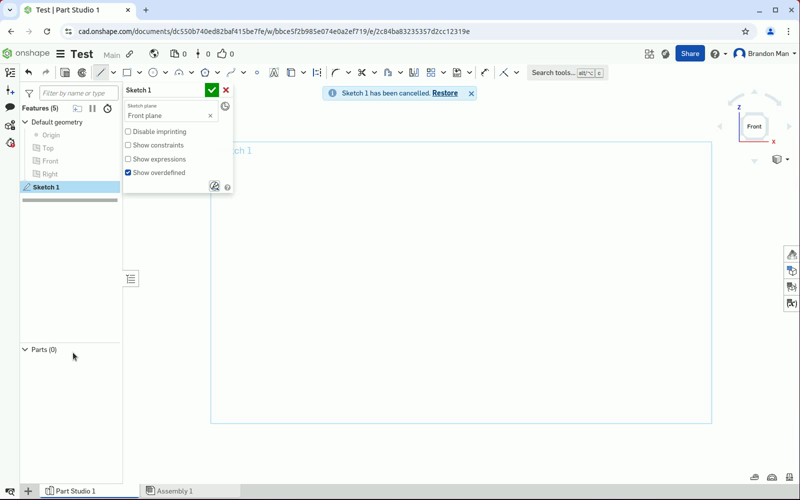
mouse_move(348, 282)
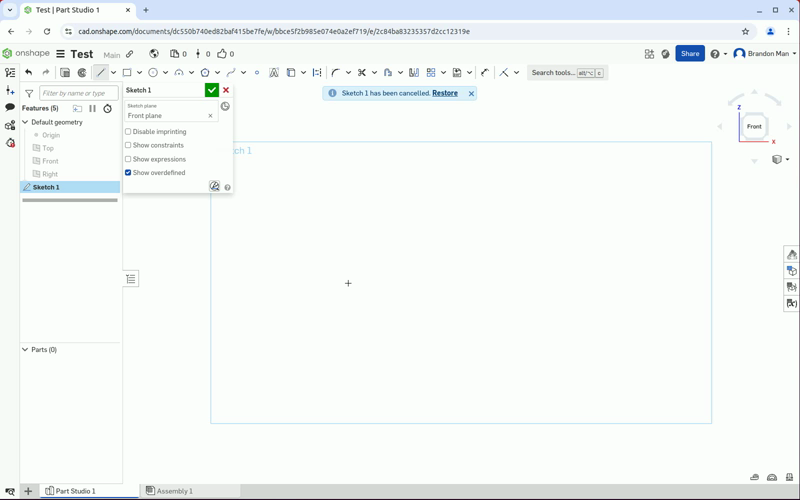
click(348, 282)
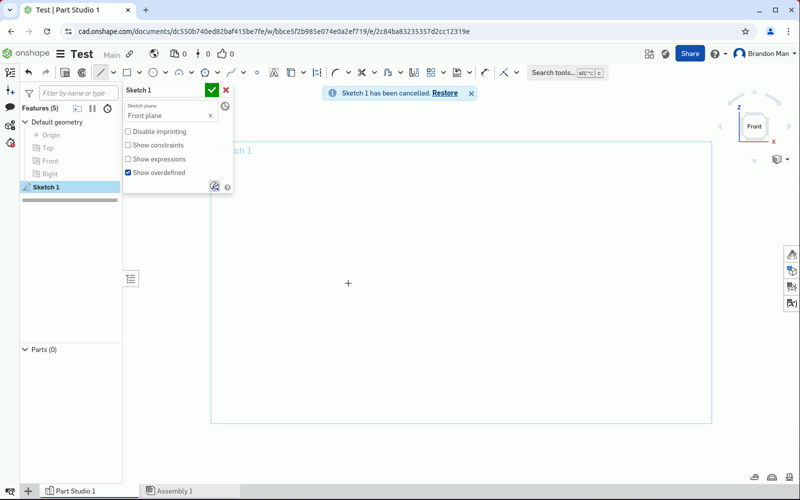
key_up(shift)
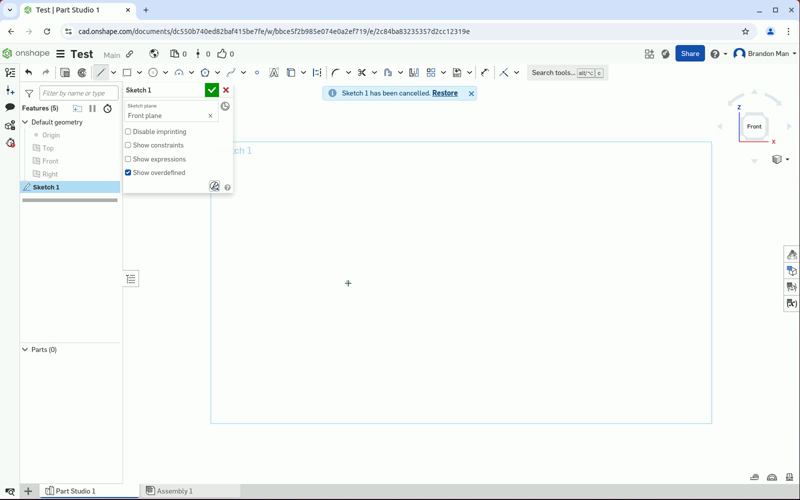
key_down(shift)
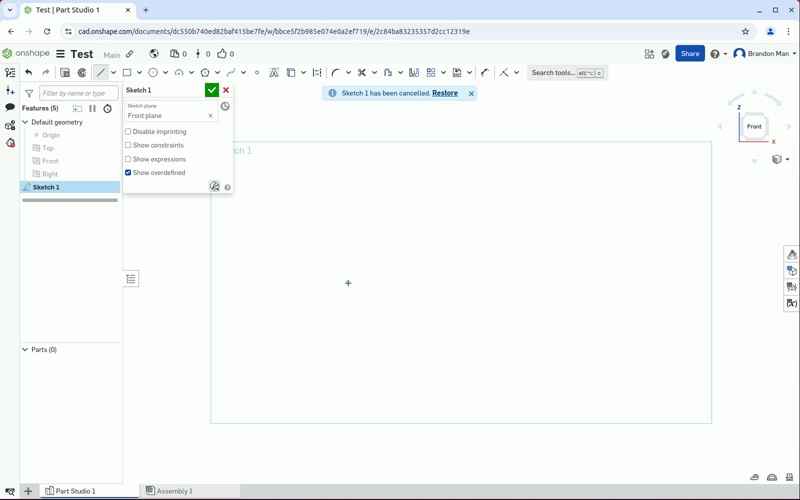
mouse_move(460, 282)
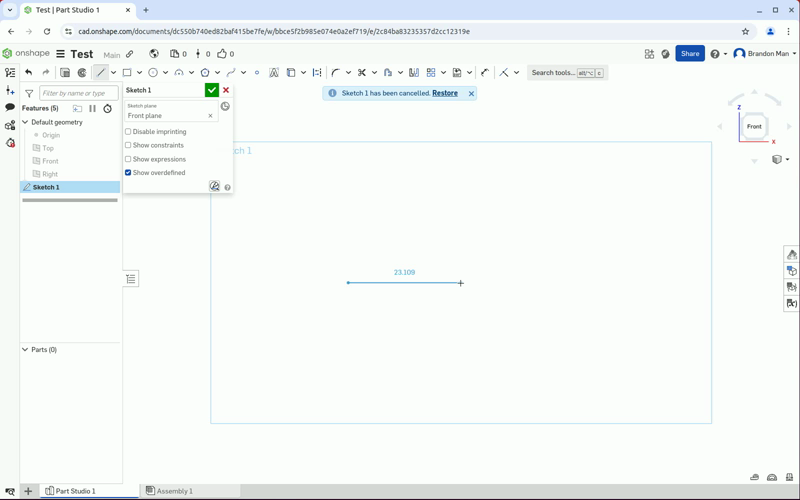
click(460, 282)
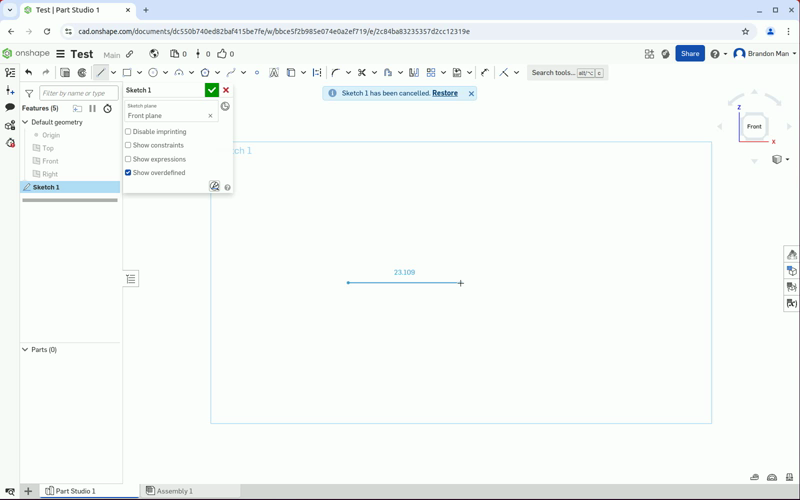
key_up(shift)
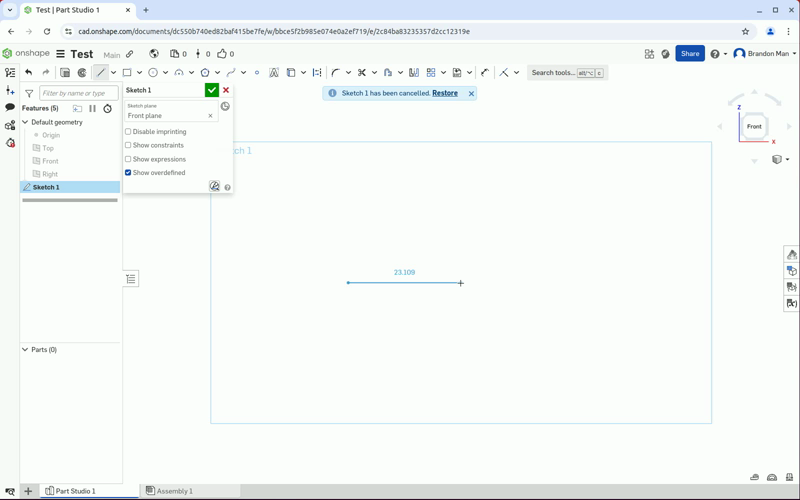
key_down(shift)
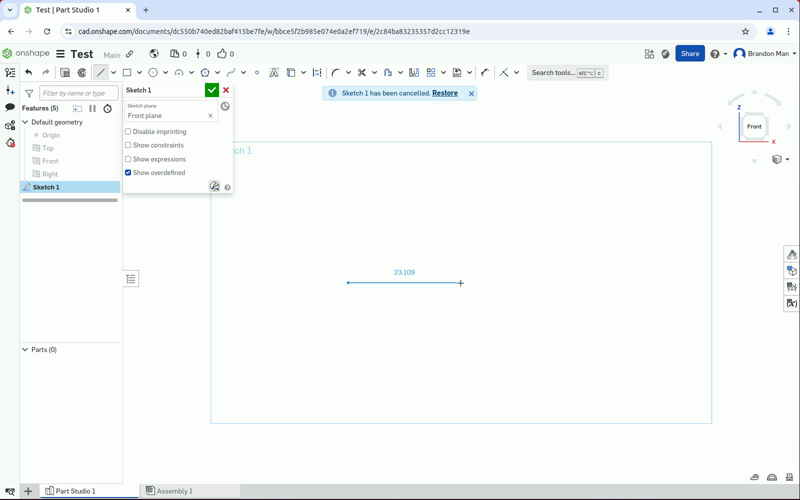
mouse_move(490, 282)
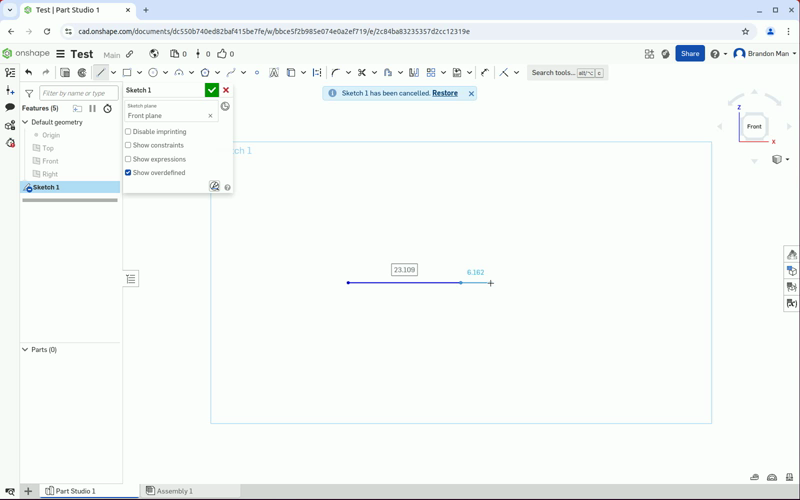
mouse_move(460, 245)
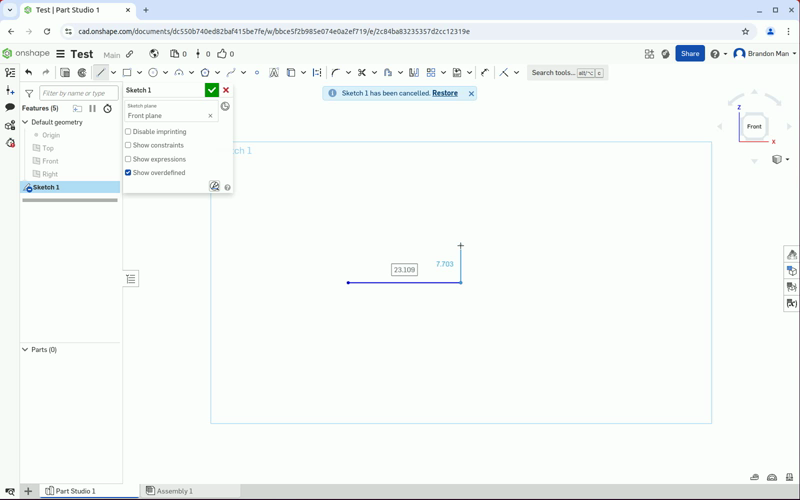
click(460, 245)
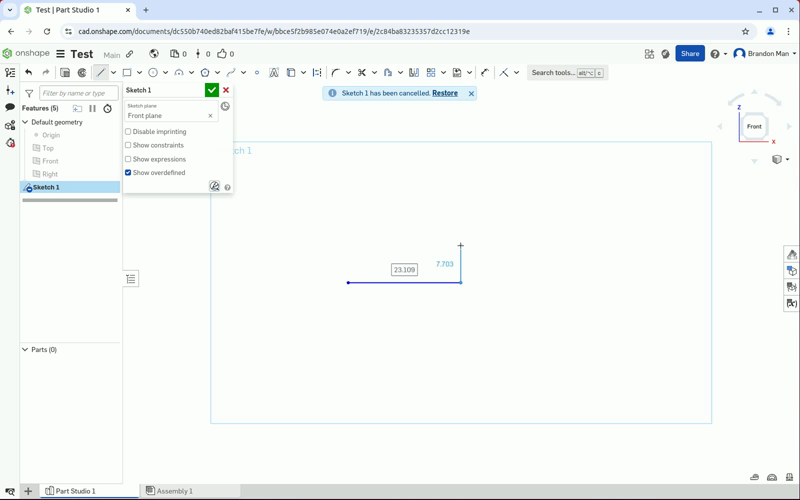
key_up(shift)
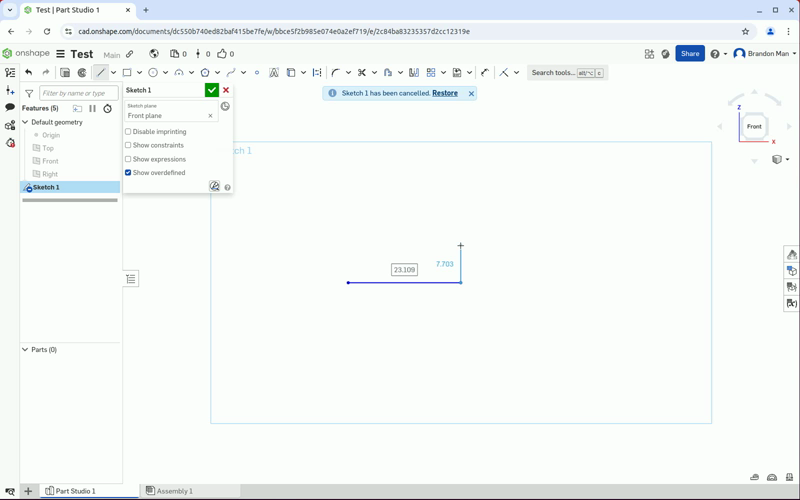
key_down(shift)
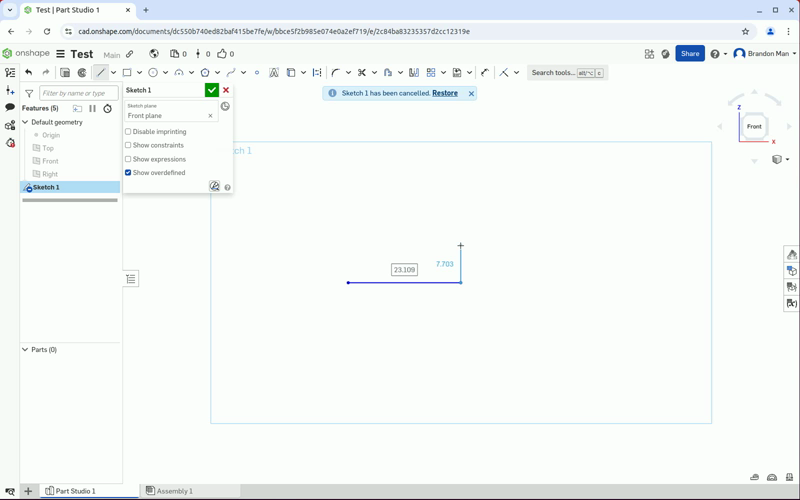
mouse_move(422, 189)
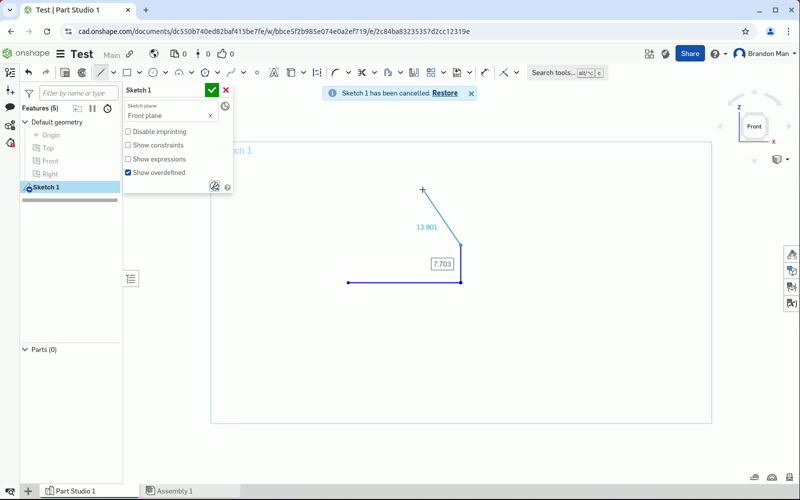
click(422, 189)
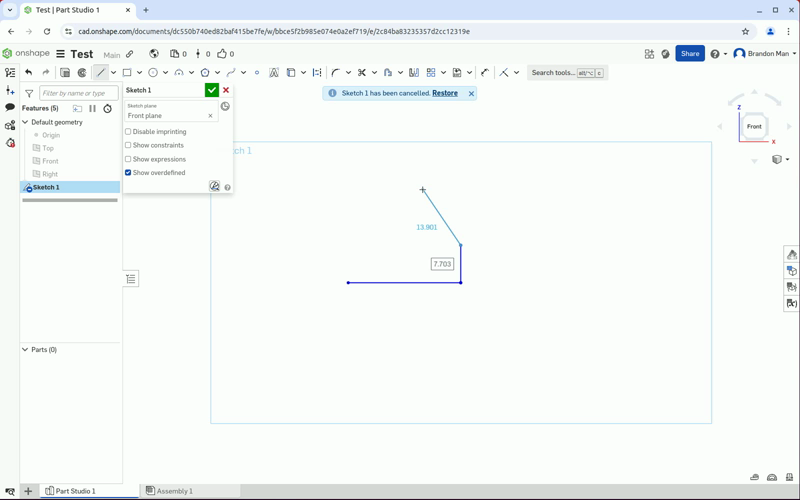
key_up(shift)
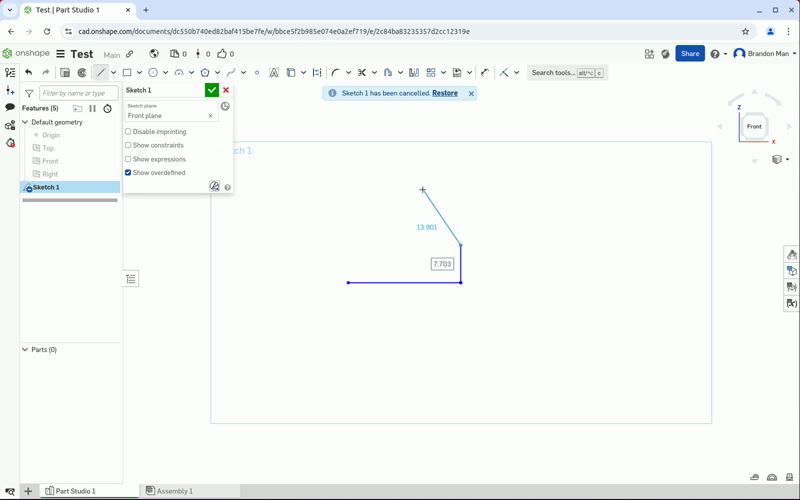
key_down(shift)
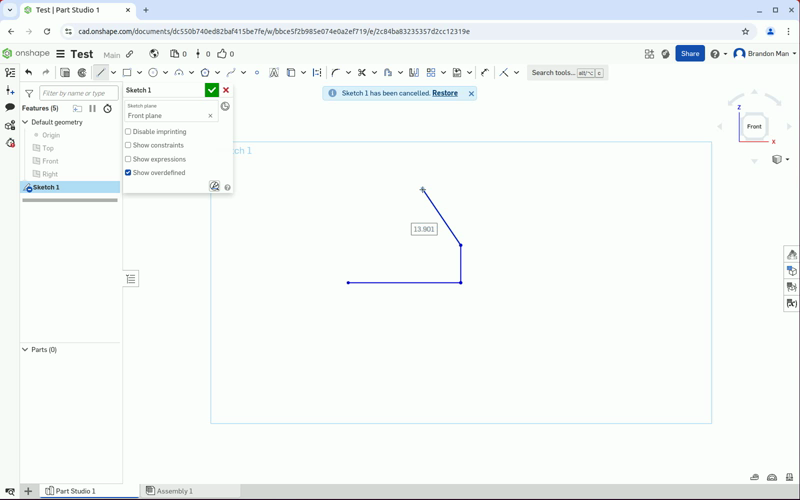
mouse_move(348, 189)
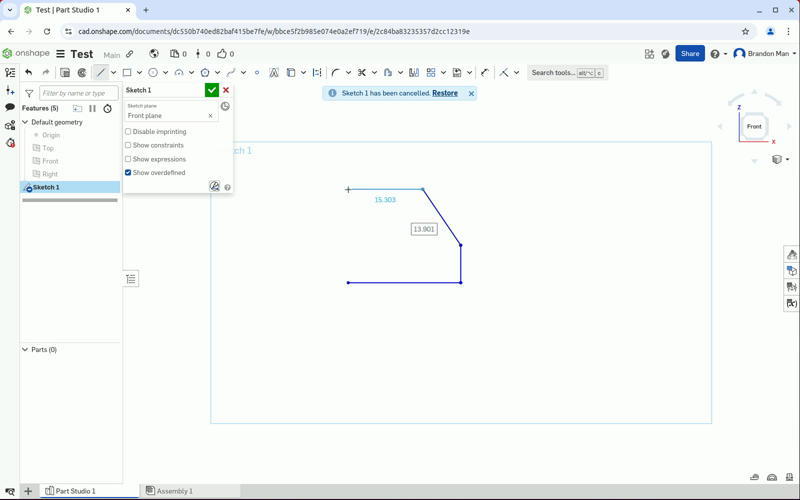
click(348, 189)
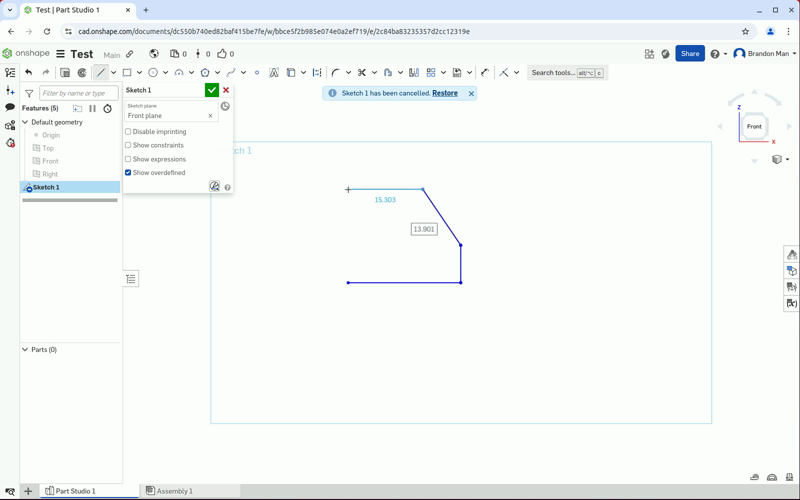
key_up(shift)
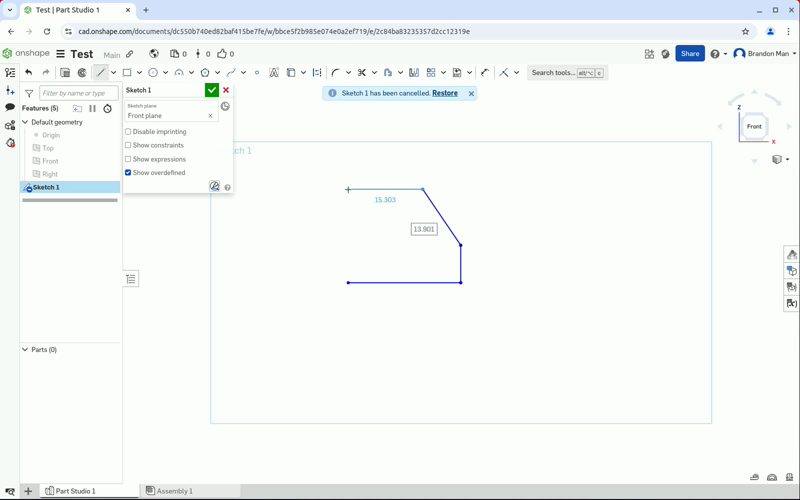
key_down(shift)
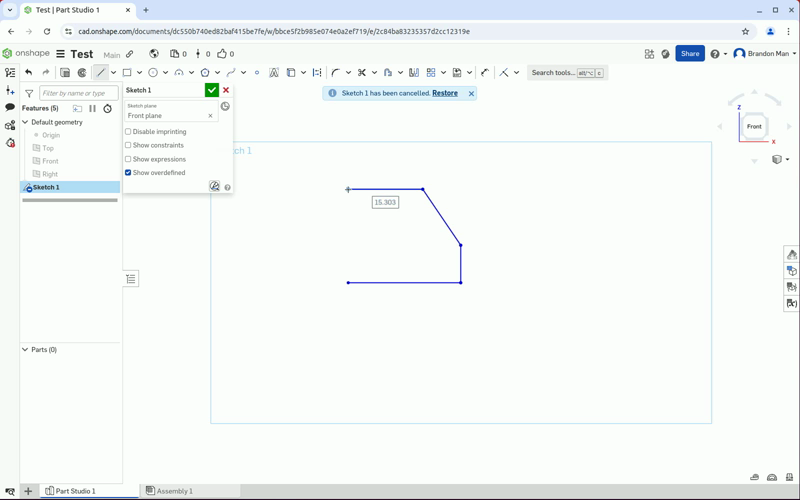
mouse_move(348, 282)
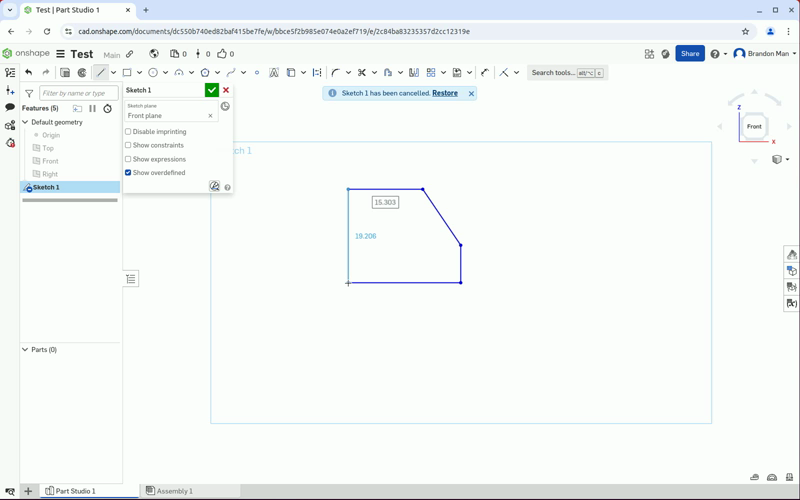
key_up(shift)
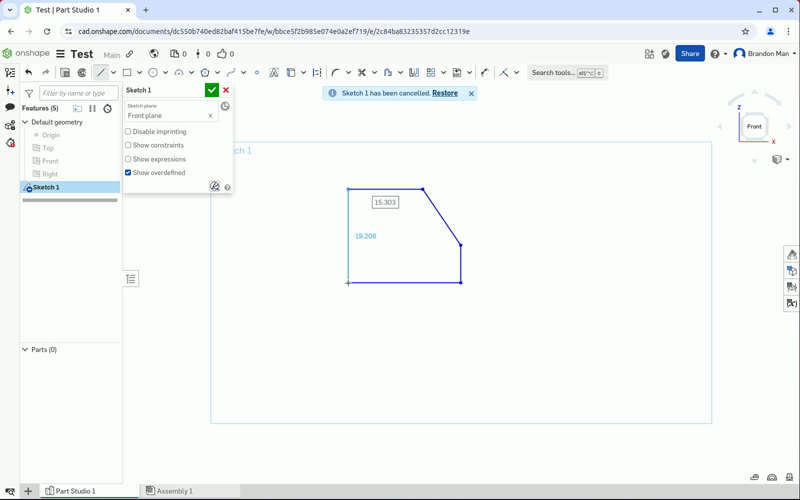
click(348, 282)
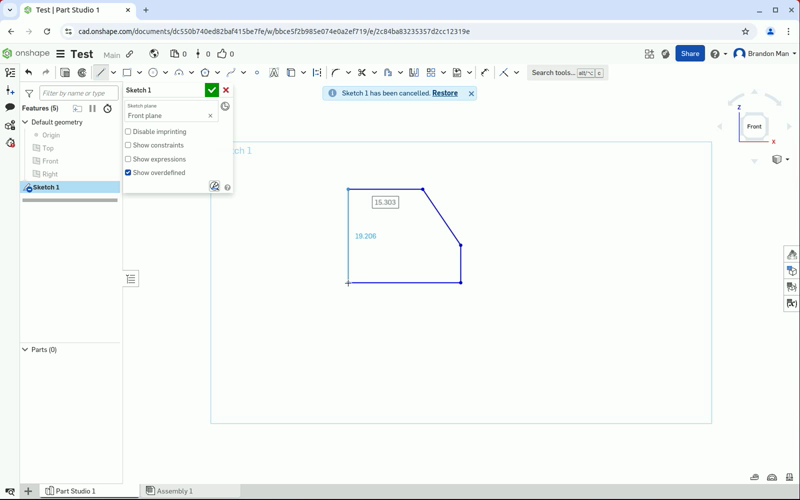
key(esc)
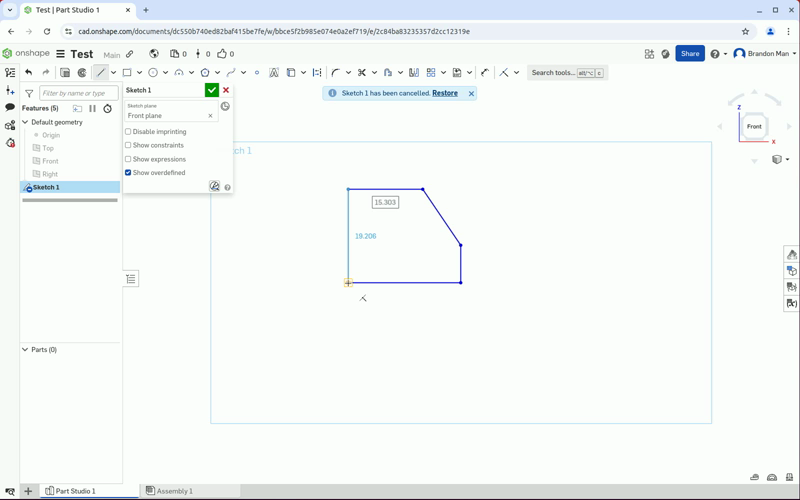
mouse_move(400, 272)
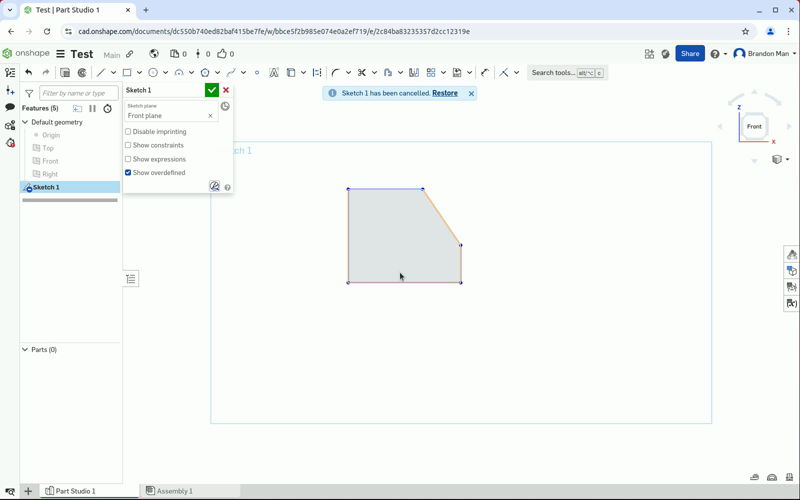
click(400, 272)
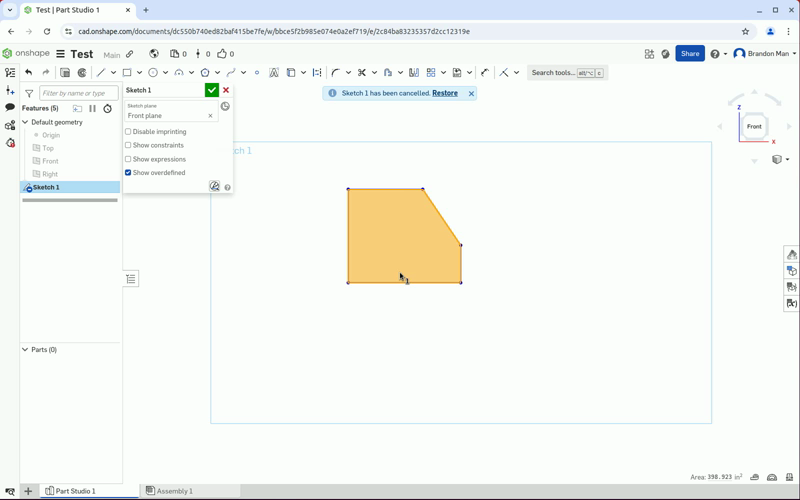
mouse_move(73, 352)
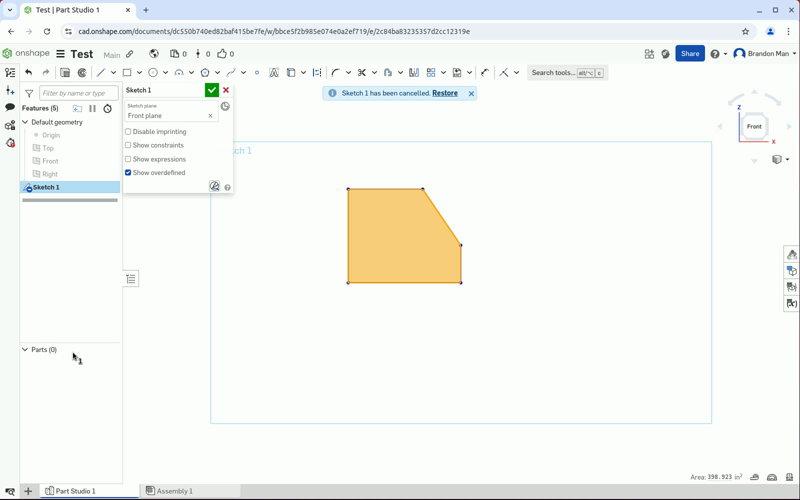
key(shift+y)
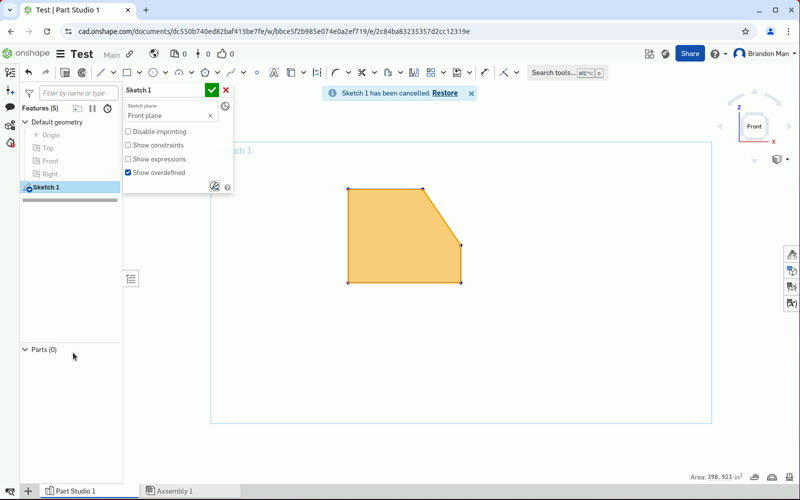
key(shift+e)
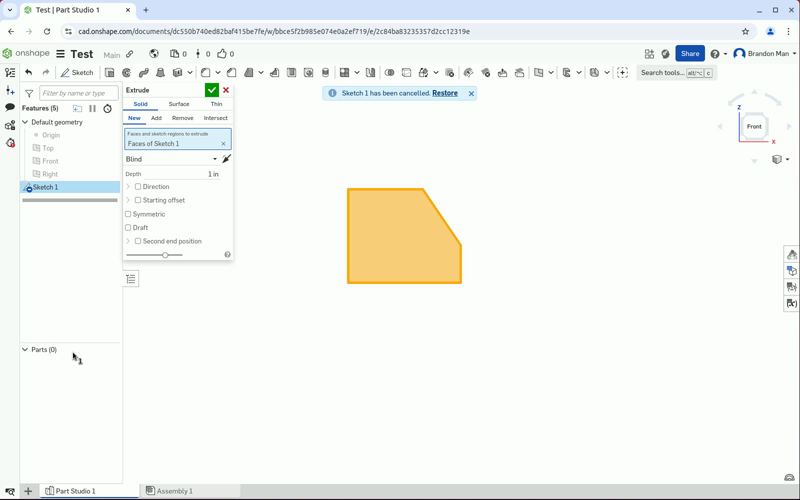
mouse_move(143, 106)
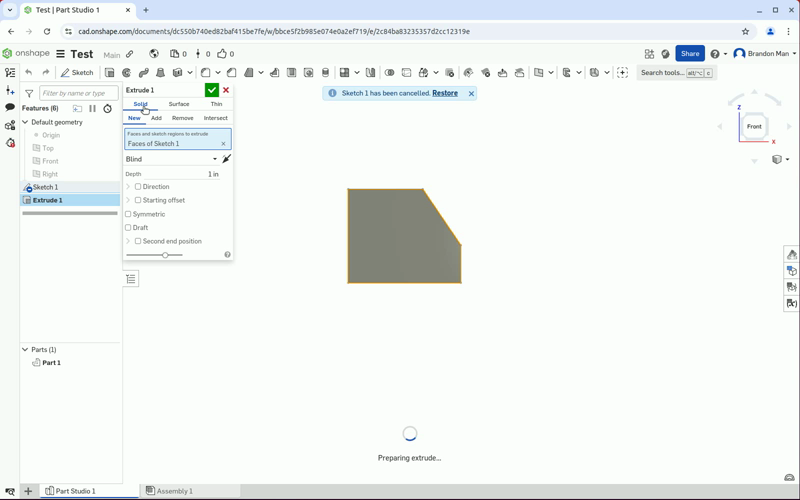
click(143, 106)
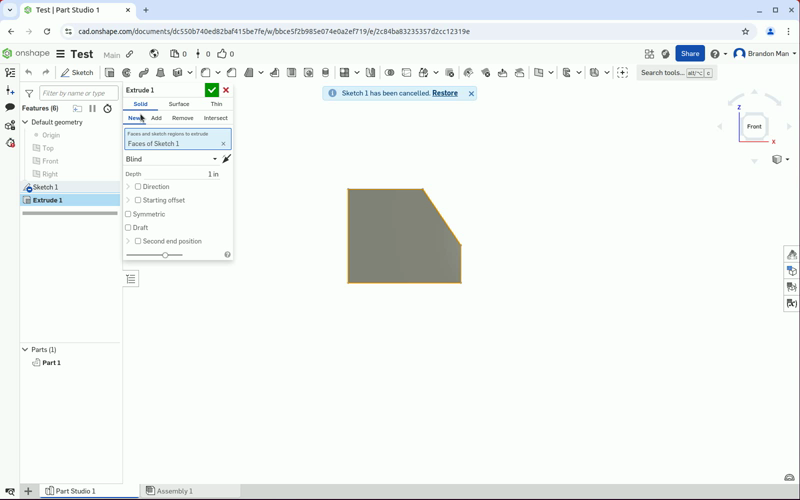
mouse_move(137, 120)
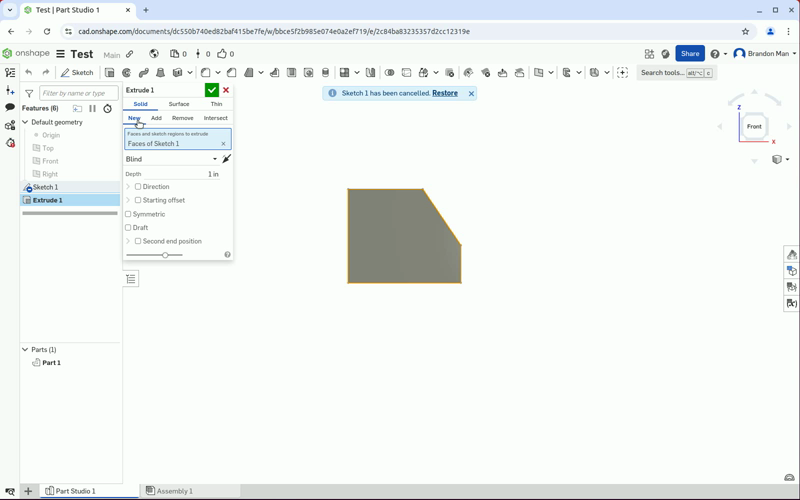
click(137, 120)
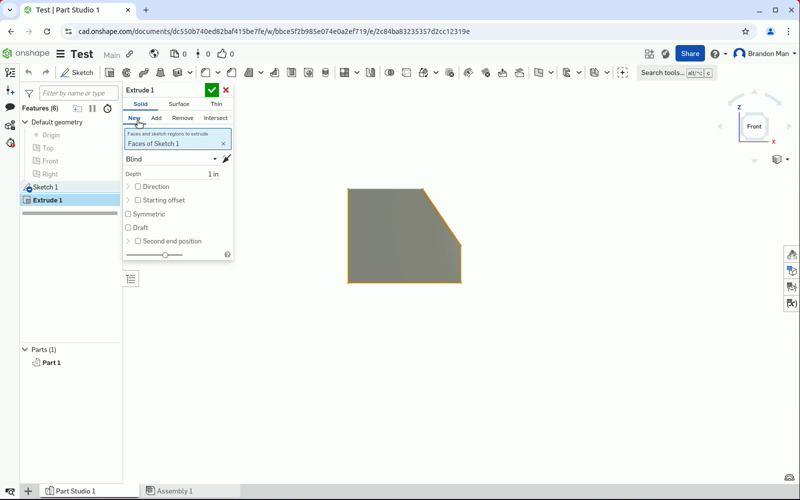
key(tab, 4)
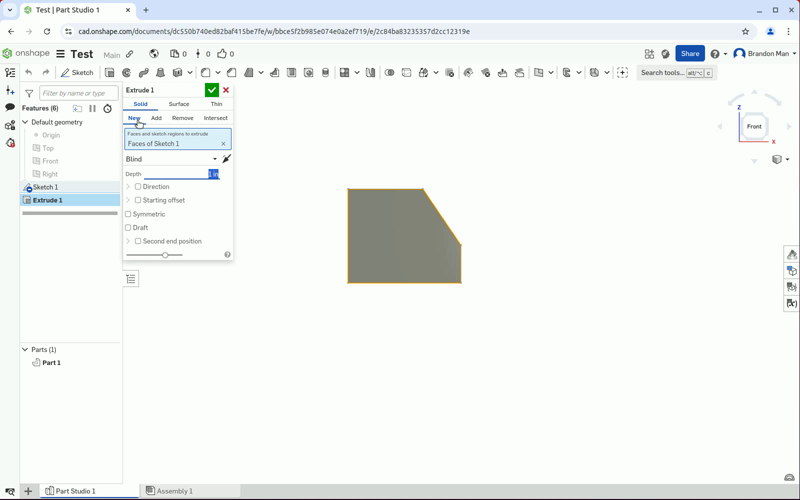
text(7.703)
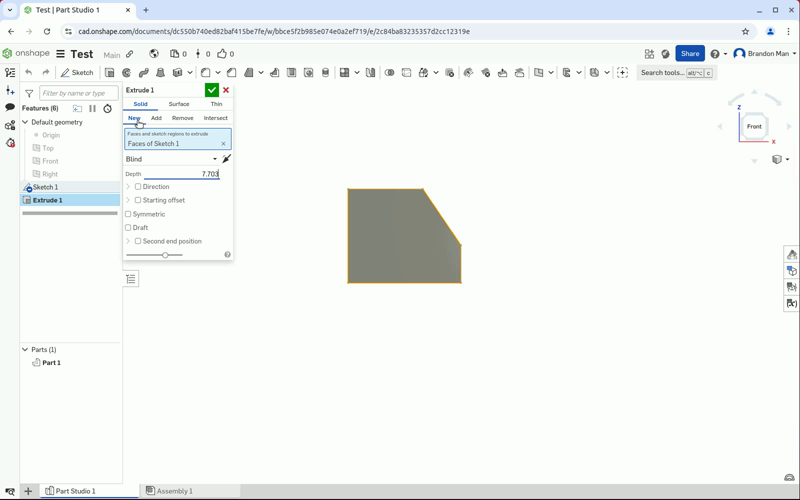
key(enter)
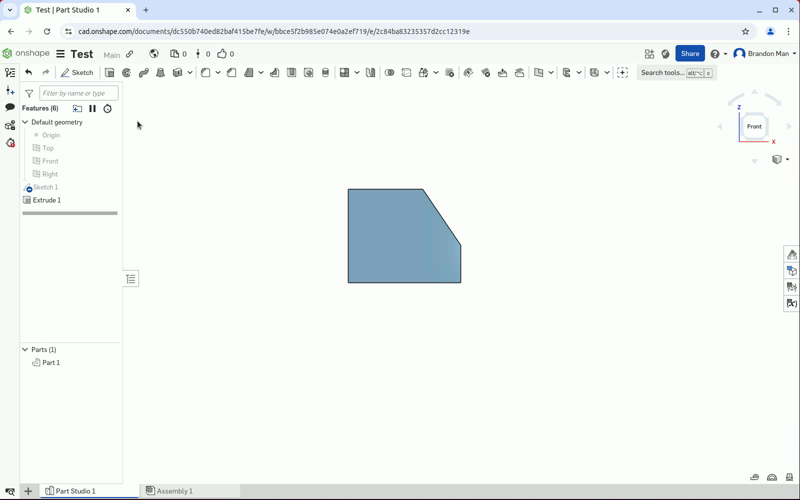
key(shift+h)
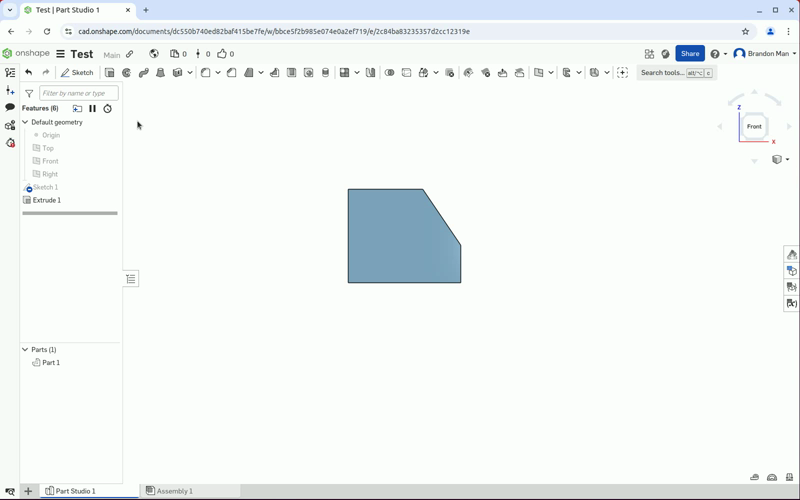
key(shift+h)
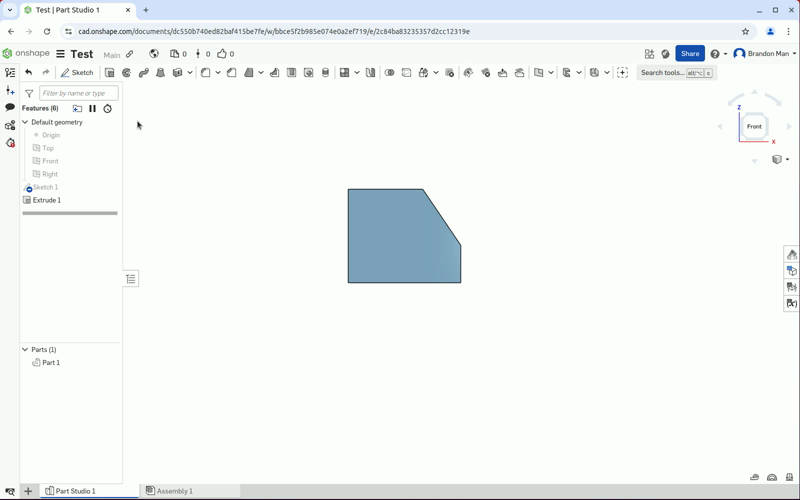
mouse_move(73, 189)
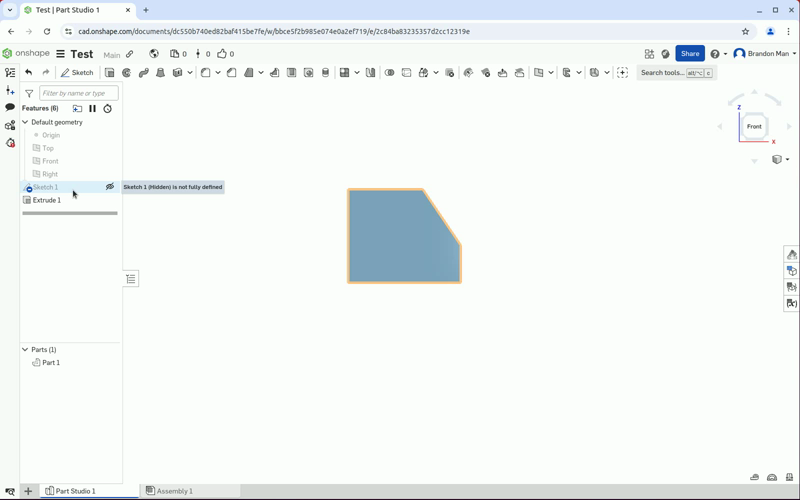
click(73, 189)
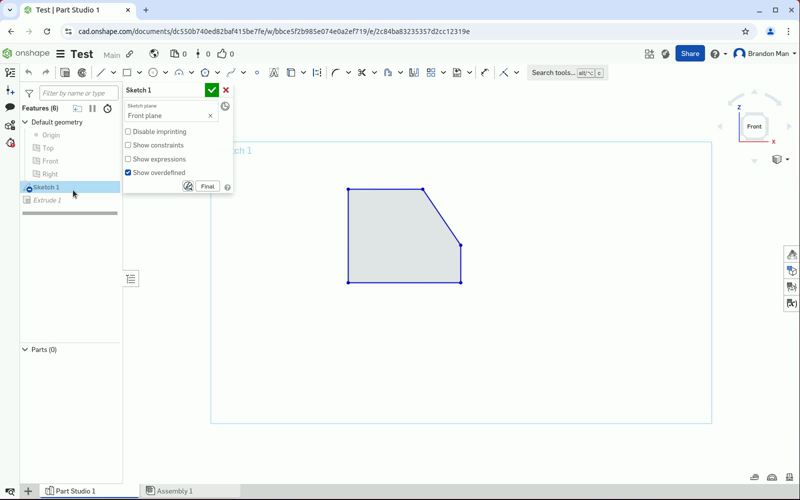
mouse_move(229, 92)
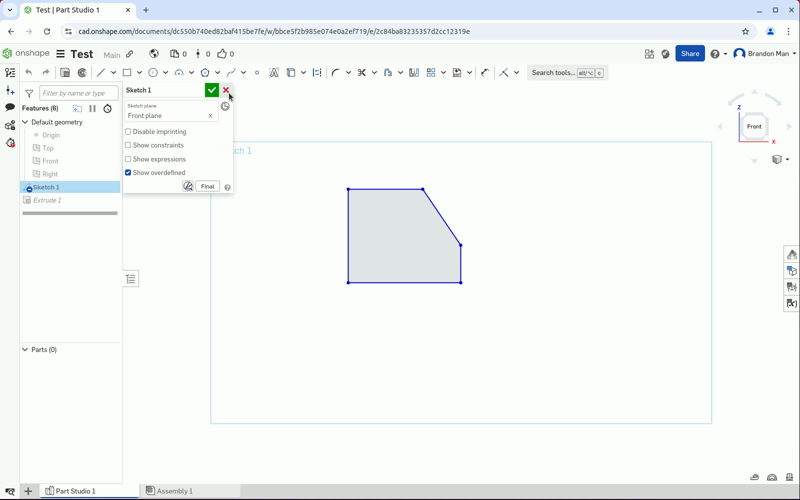
click(229, 92)
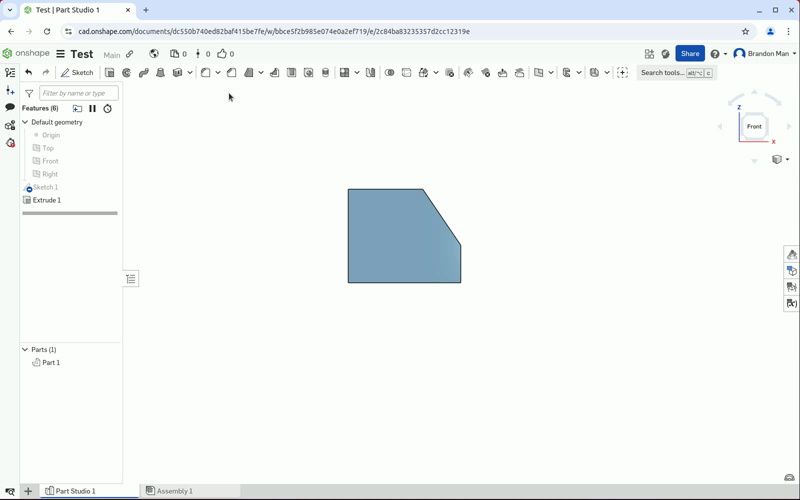
mouse_move(541, 75)
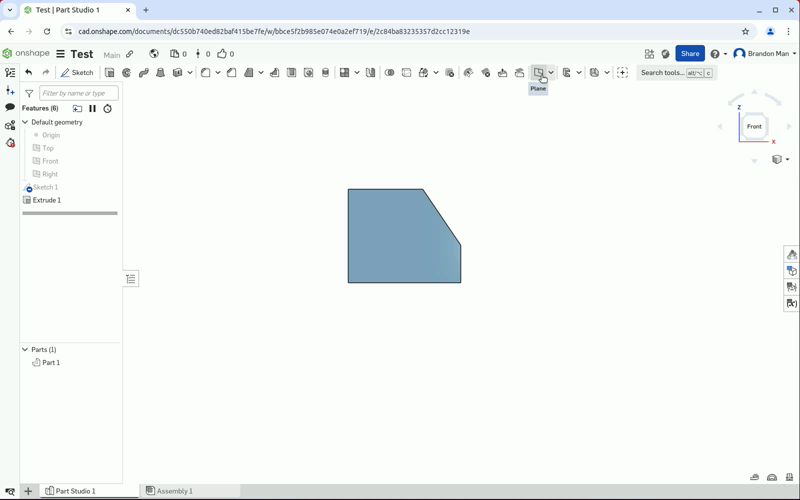
click(541, 75)
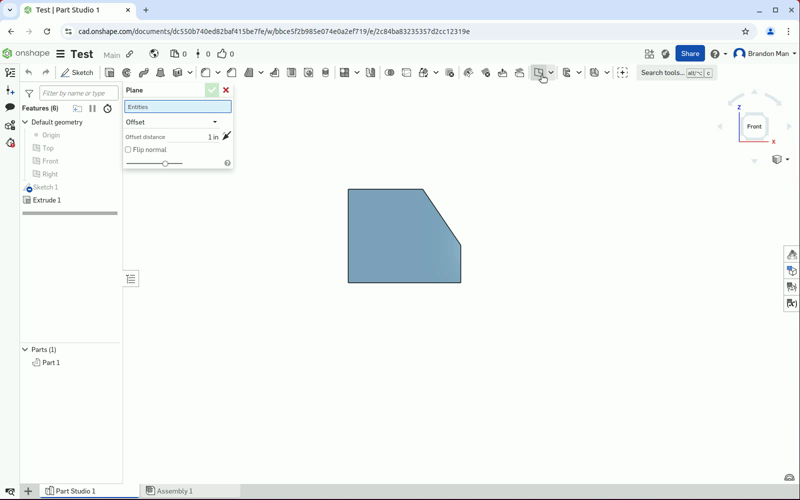
mouse_move(73, 163)
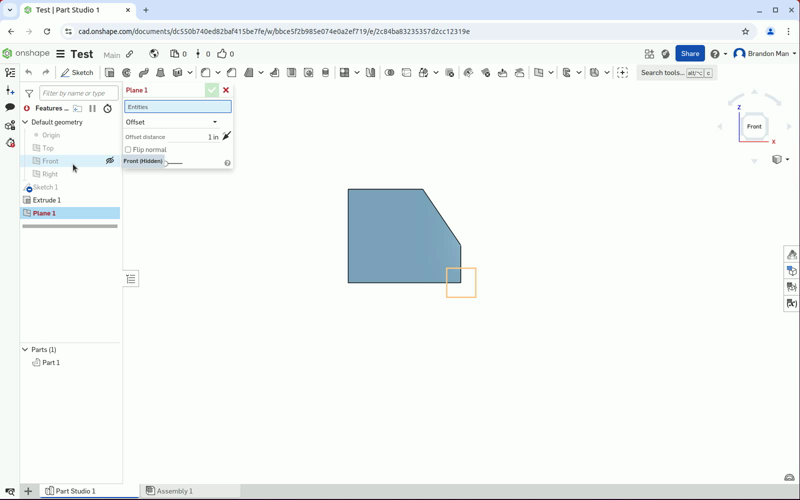
click(73, 163)
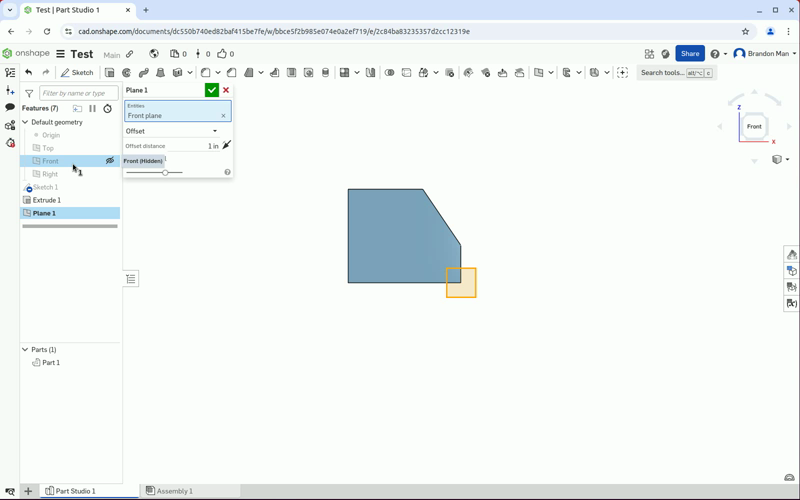
key(tab, 2)
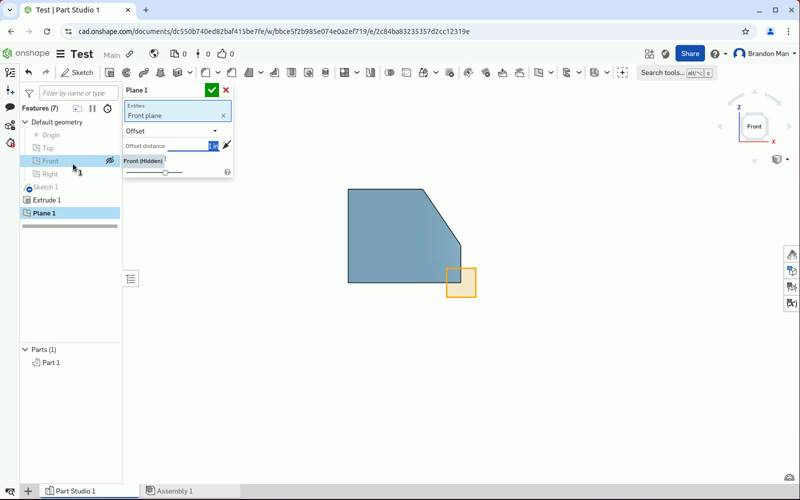
text(7.703)
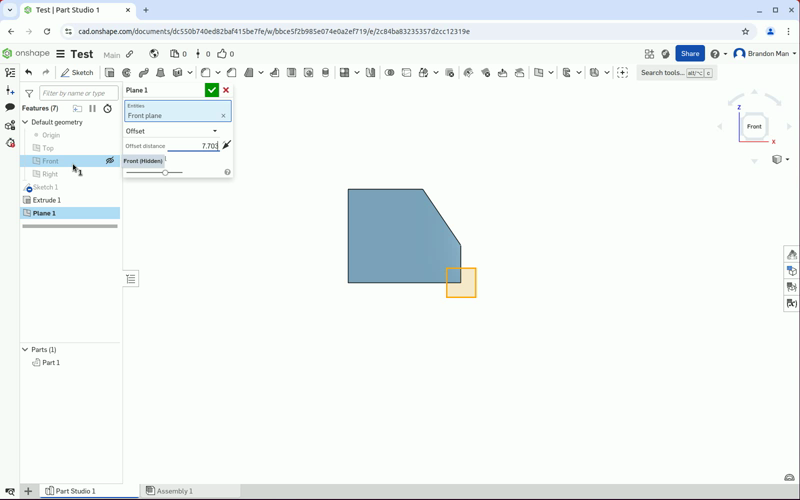
key(enter, 2)
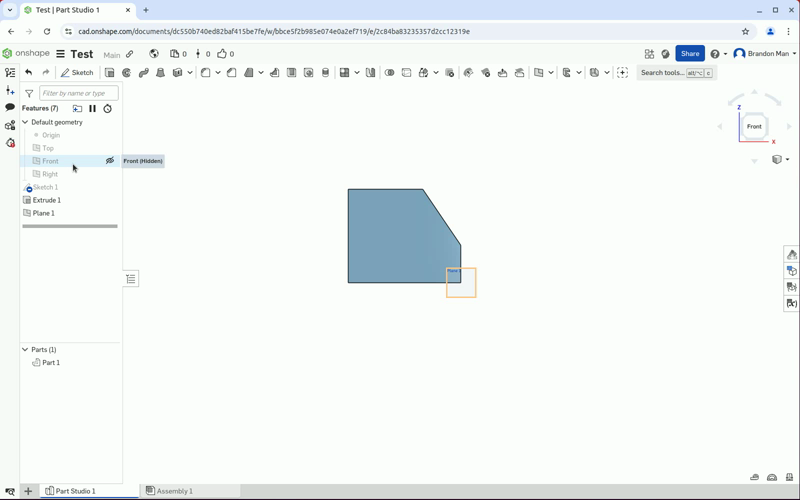
key(shift+s)
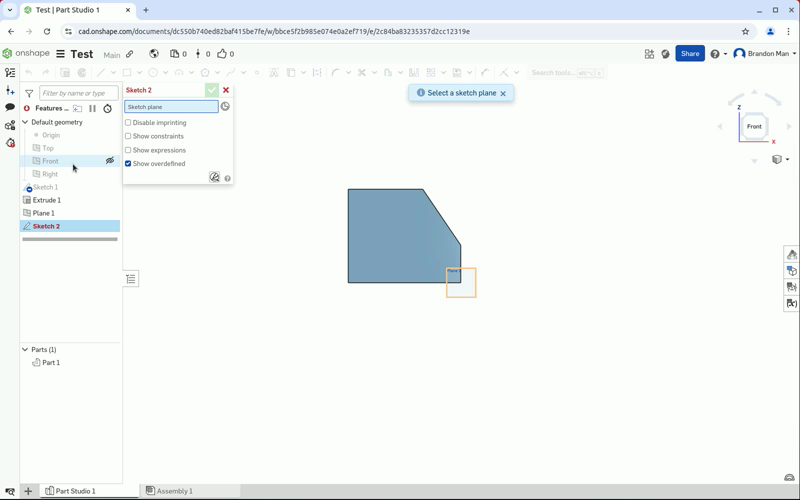
mouse_move(73, 215)
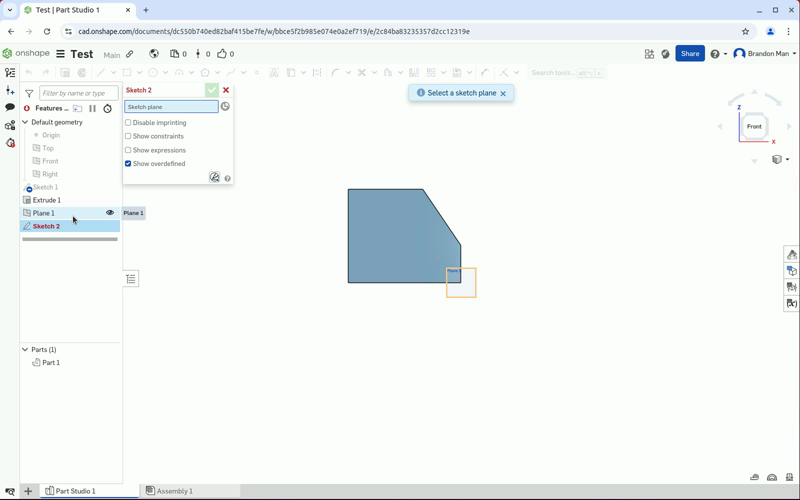
click(73, 215)
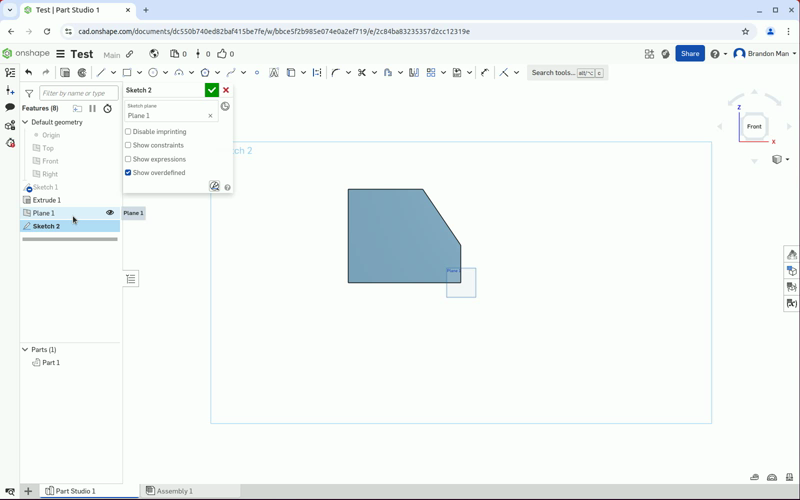
mouse_move(73, 352)
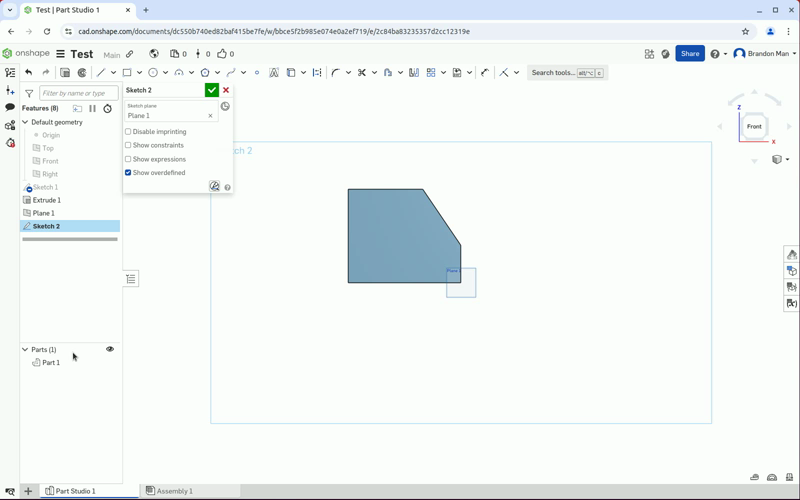
key(y)
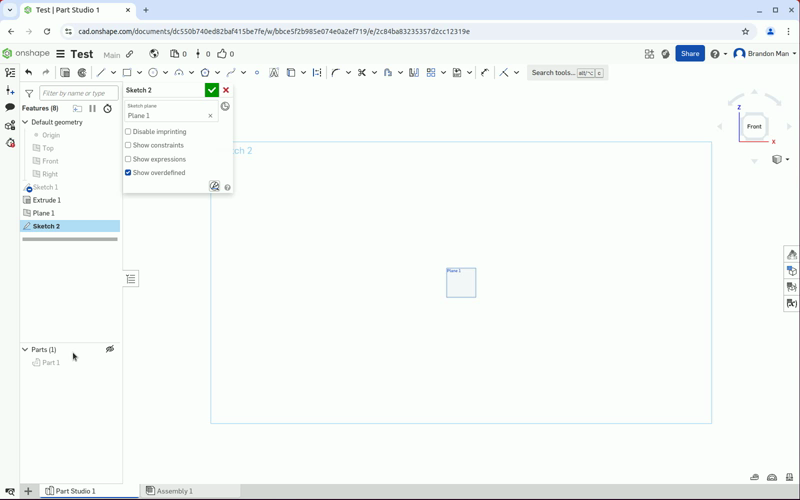
key(l)
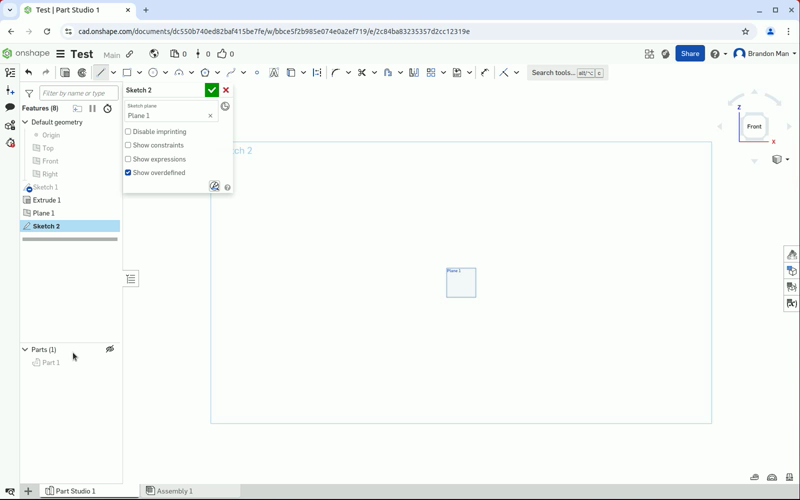
key_down(shift)
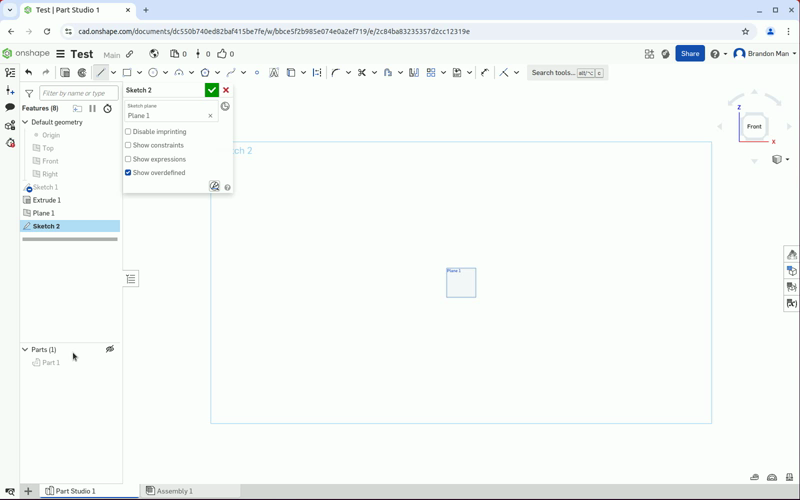
mouse_move(348, 282)
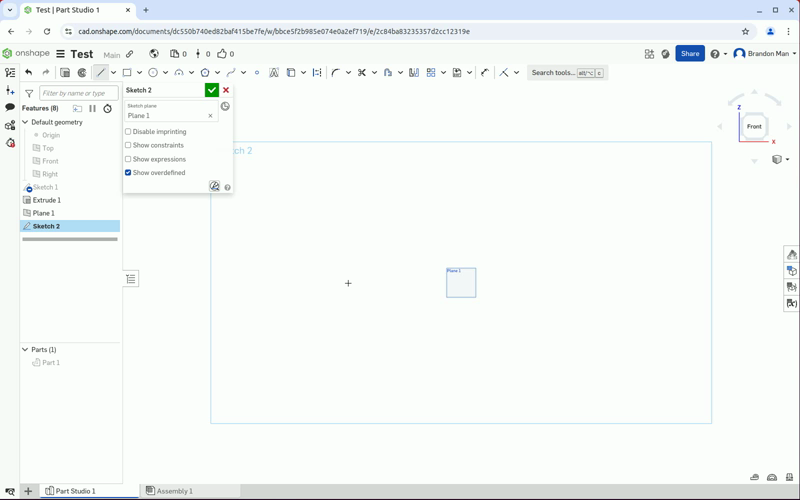
click(348, 282)
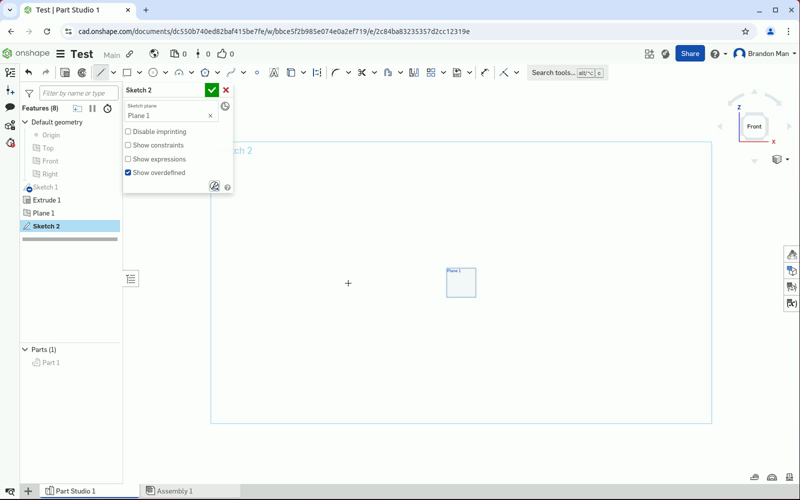
key_up(shift)
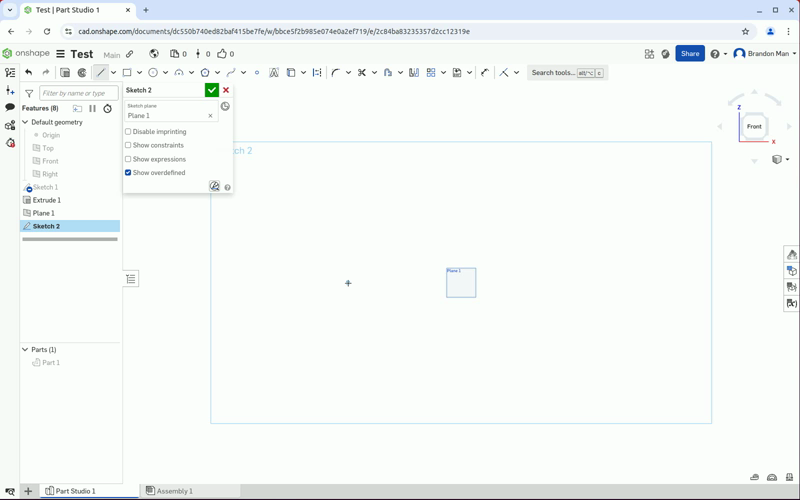
key_down(shift)
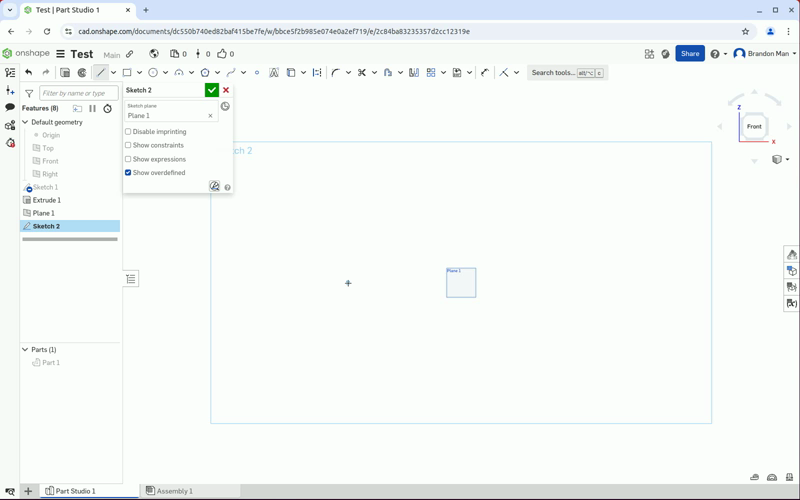
mouse_move(460, 282)
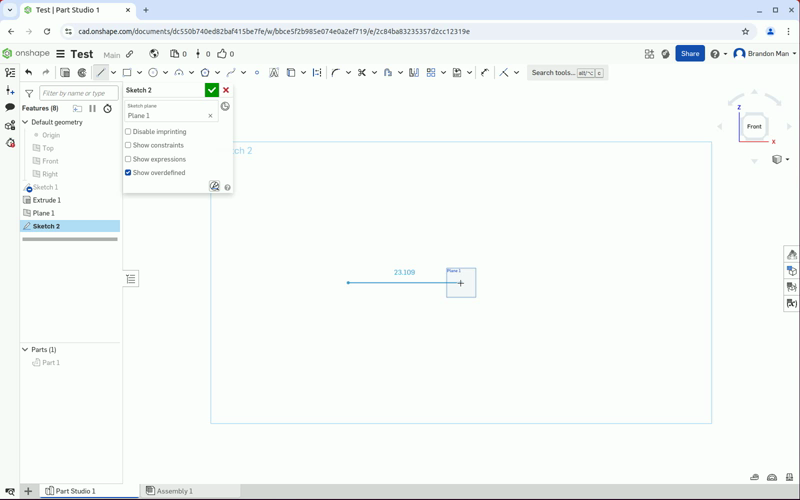
click(460, 282)
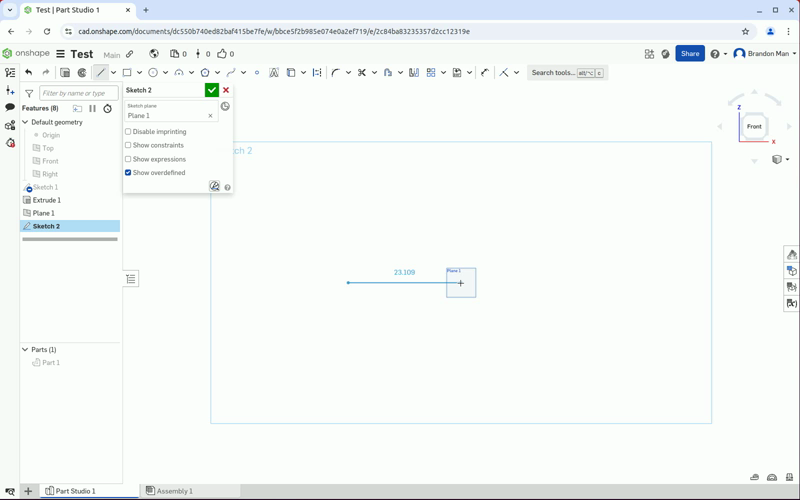
key_up(shift)
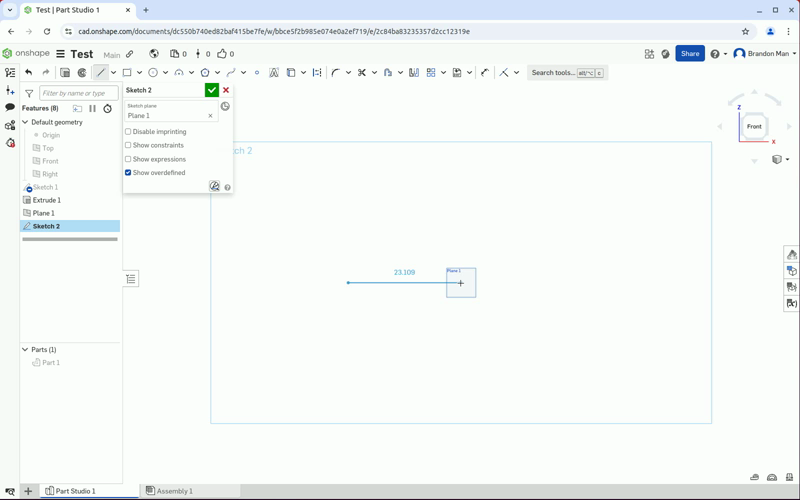
key_down(shift)
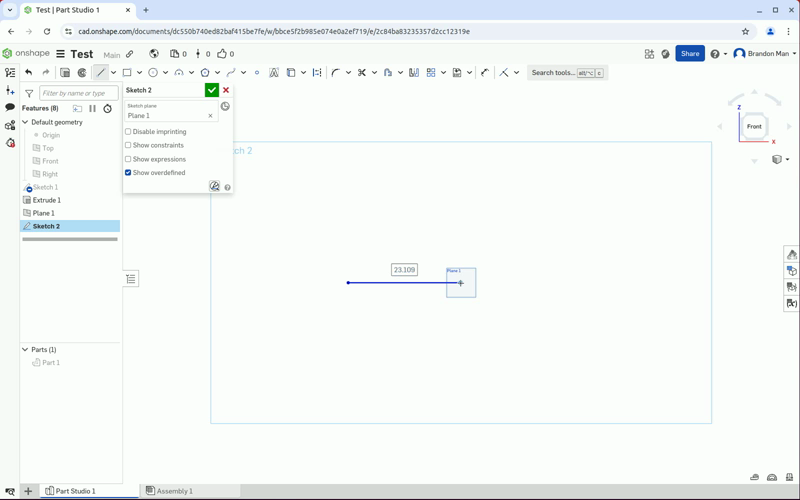
mouse_move(490, 282)
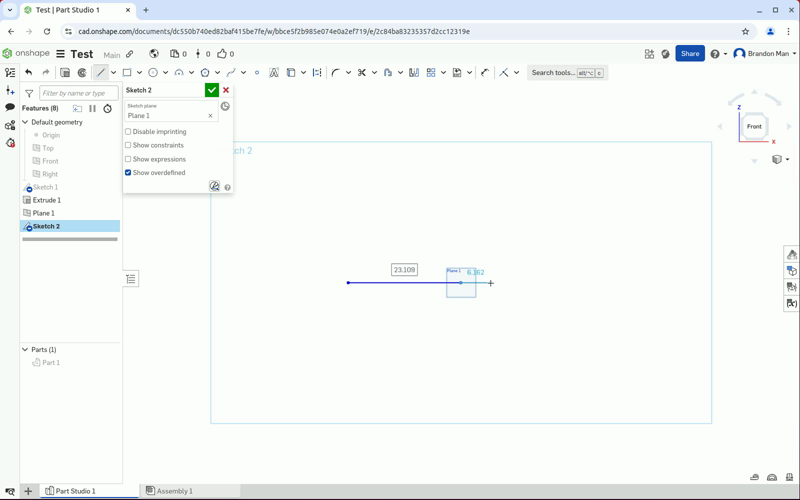
mouse_move(460, 245)
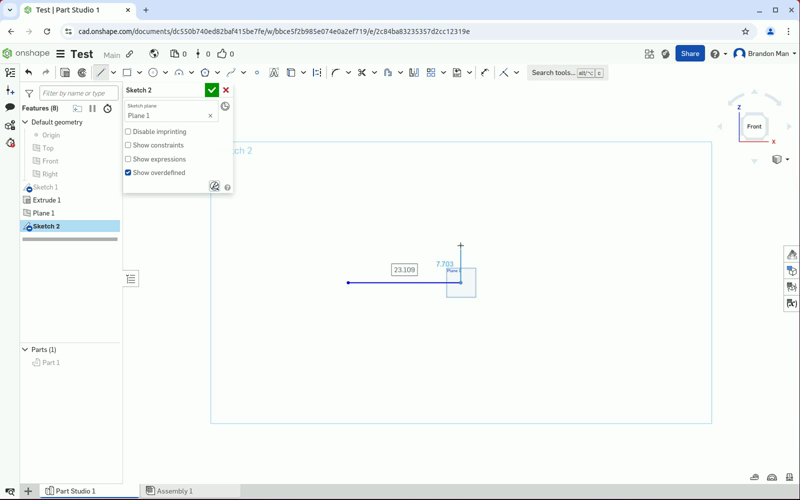
click(460, 245)
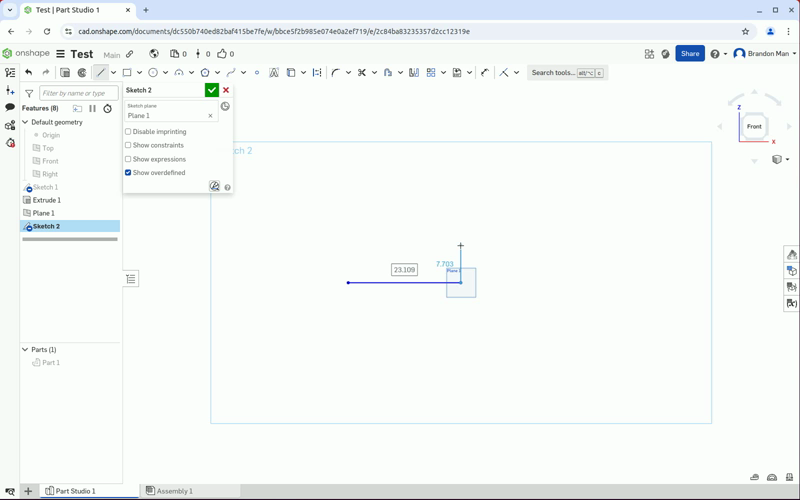
key_up(shift)
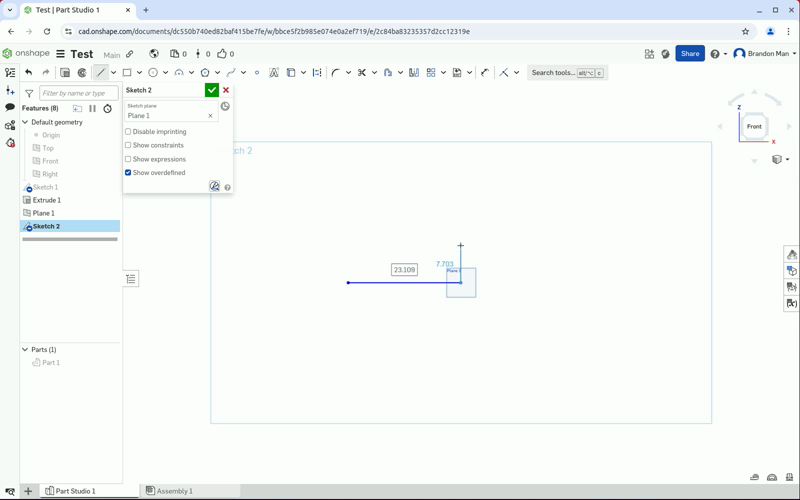
key_down(shift)
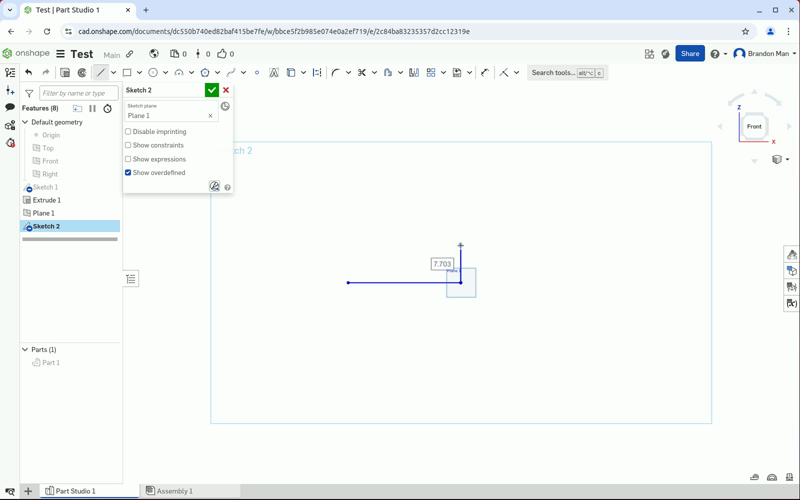
mouse_move(348, 245)
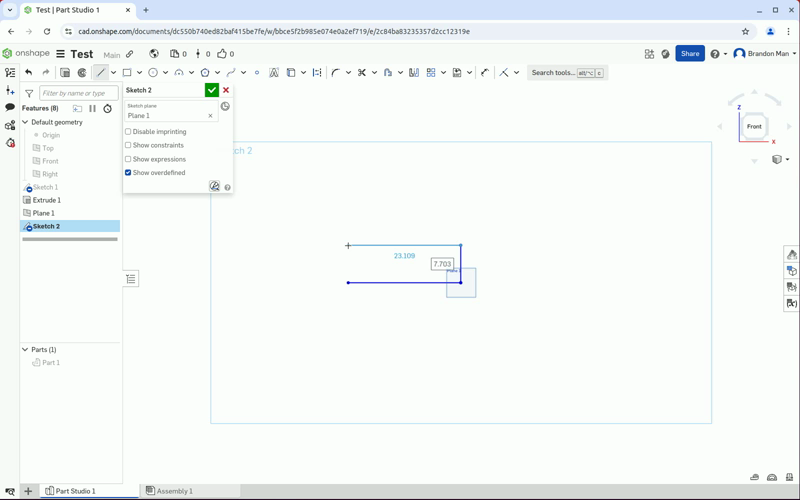
click(348, 245)
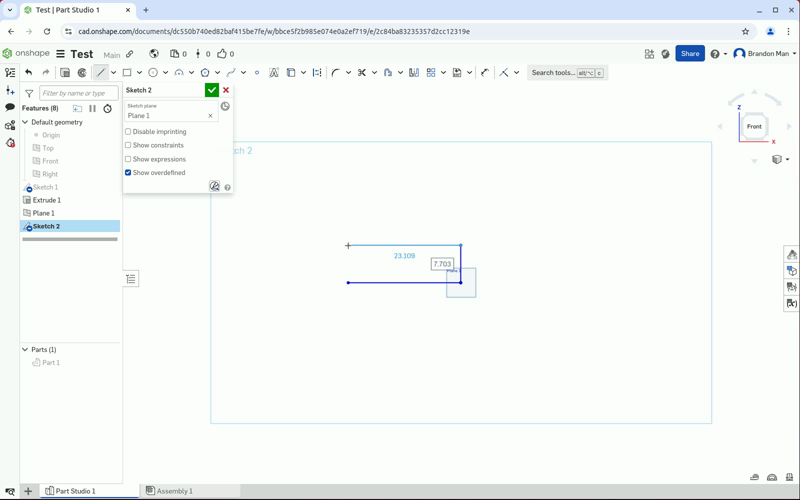
key_up(shift)
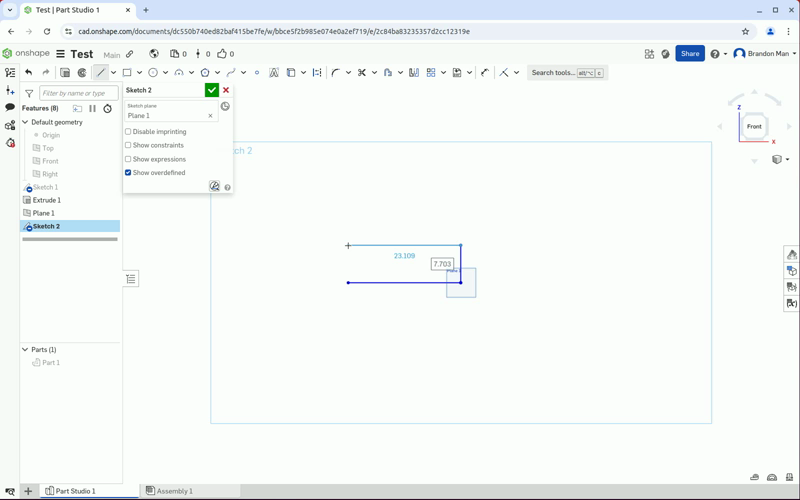
mouse_move(378, 245)
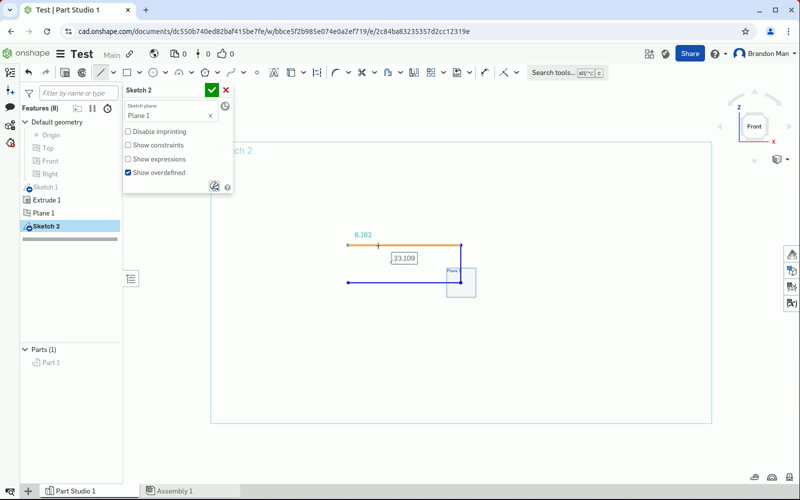
key_down(shift)
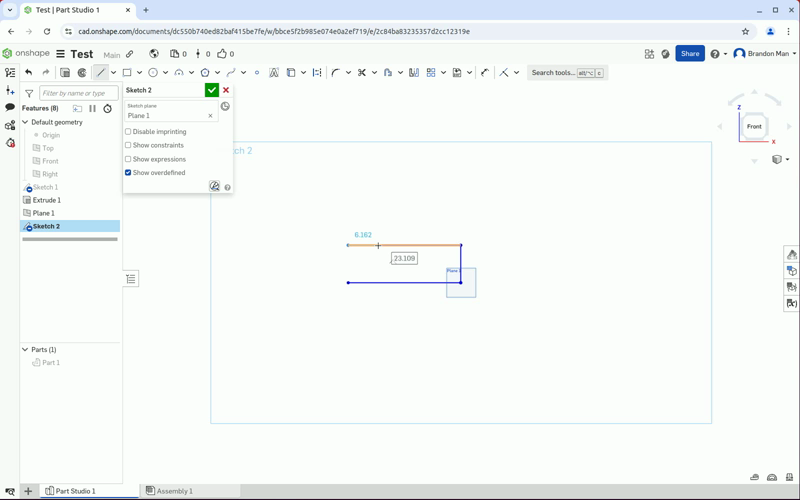
mouse_move(348, 282)
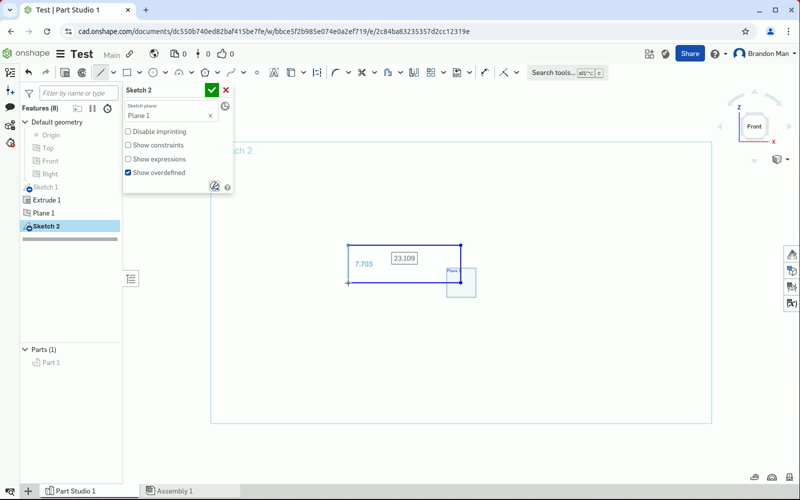
key_up(shift)
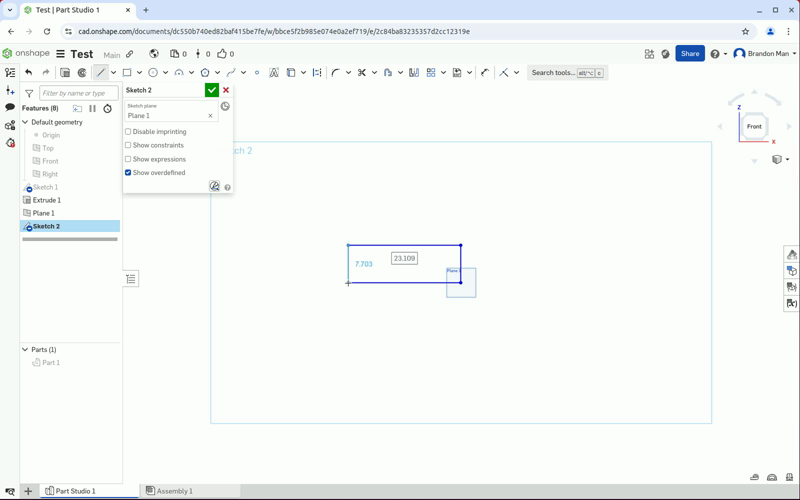
click(348, 282)
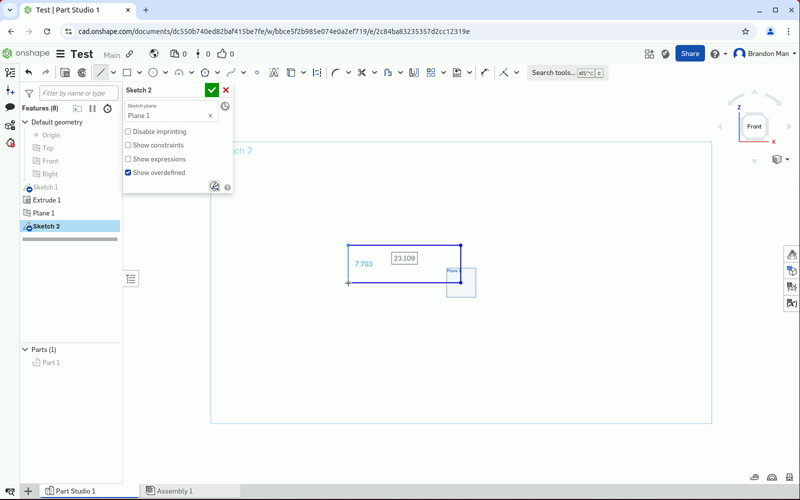
key(esc)
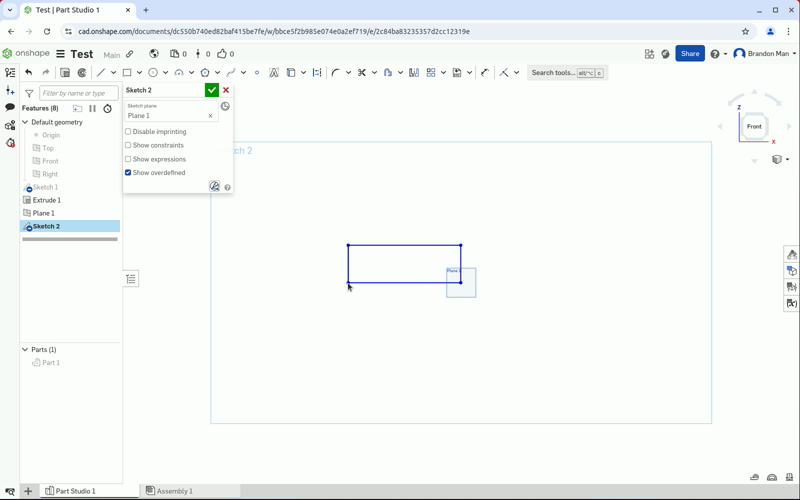
mouse_move(448, 249)
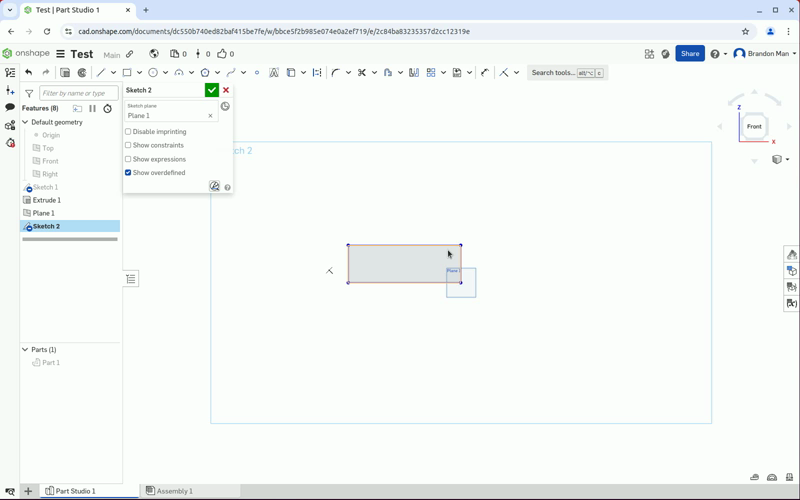
click(448, 249)
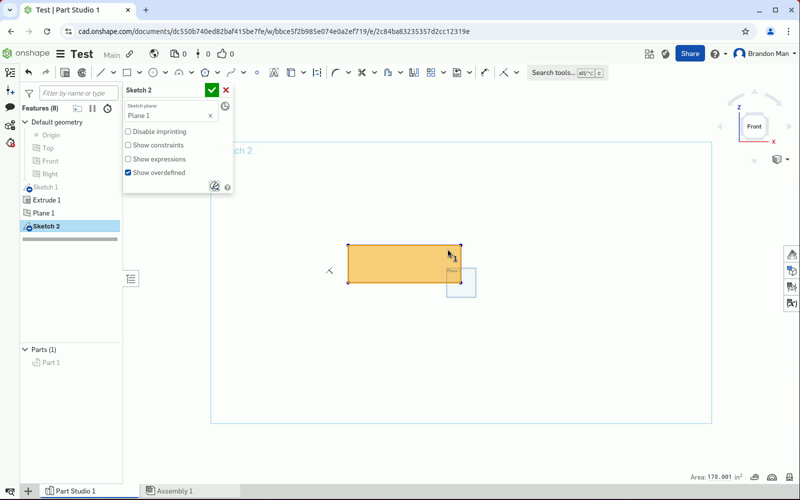
mouse_move(73, 352)
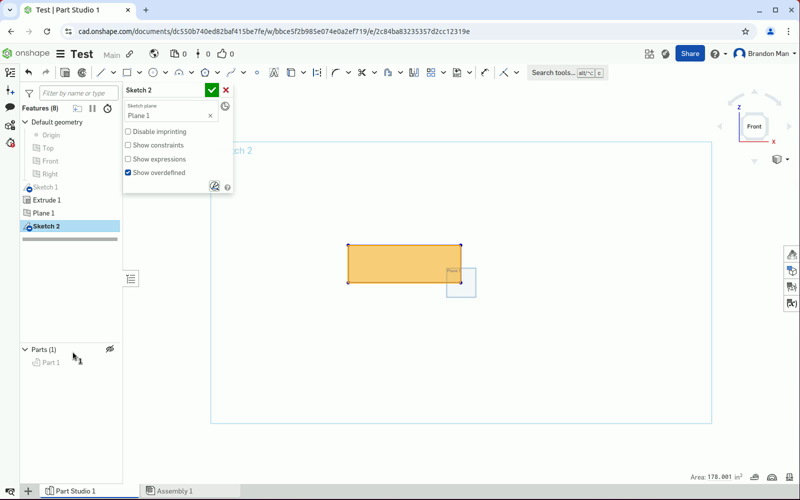
key(shift+y)
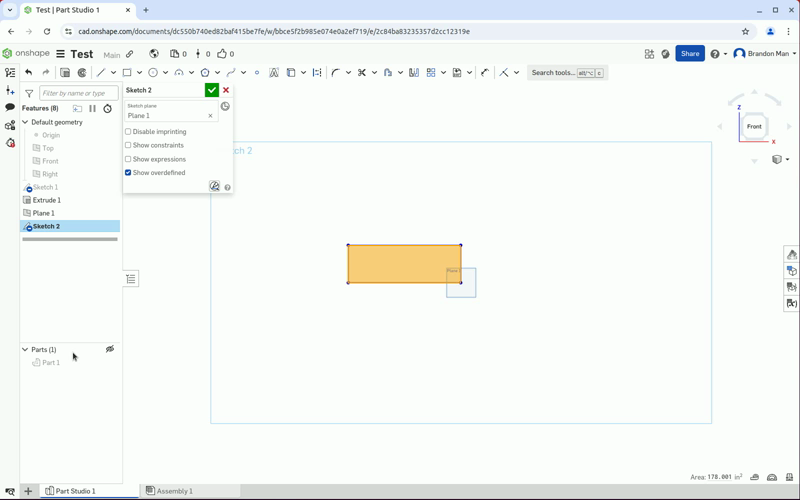
key(shift+e)
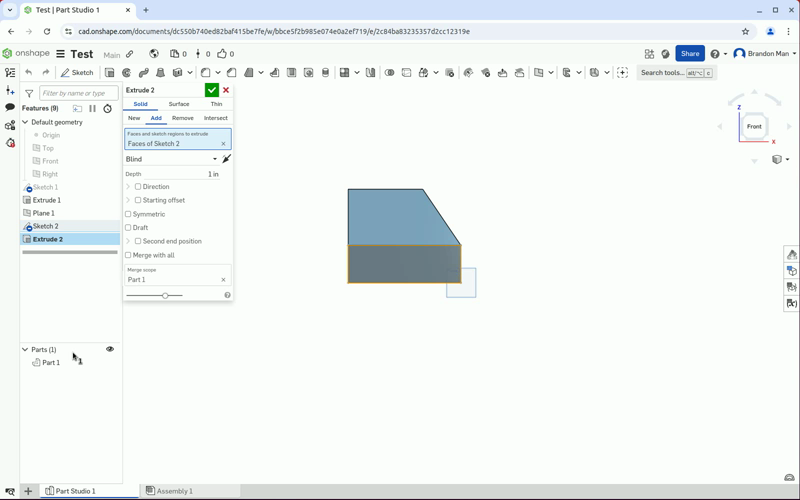
mouse_move(143, 106)
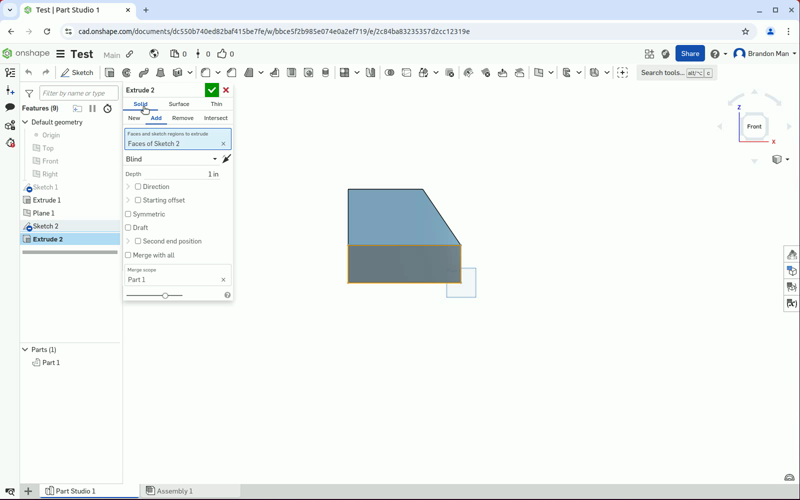
click(143, 106)
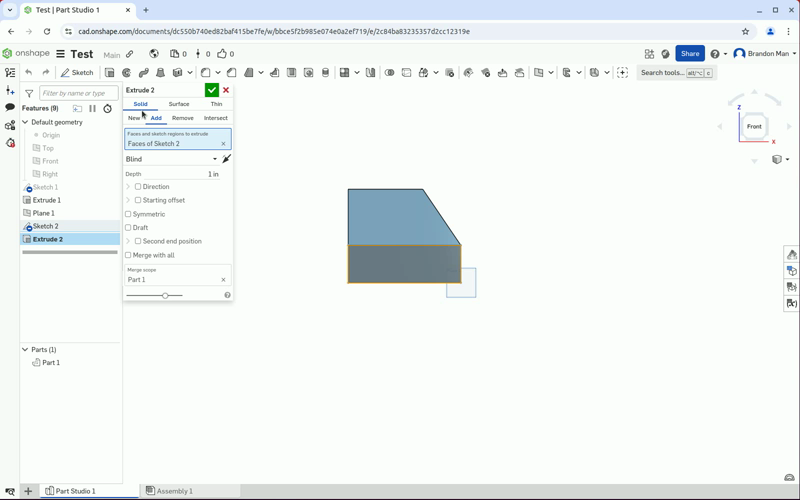
mouse_move(137, 120)
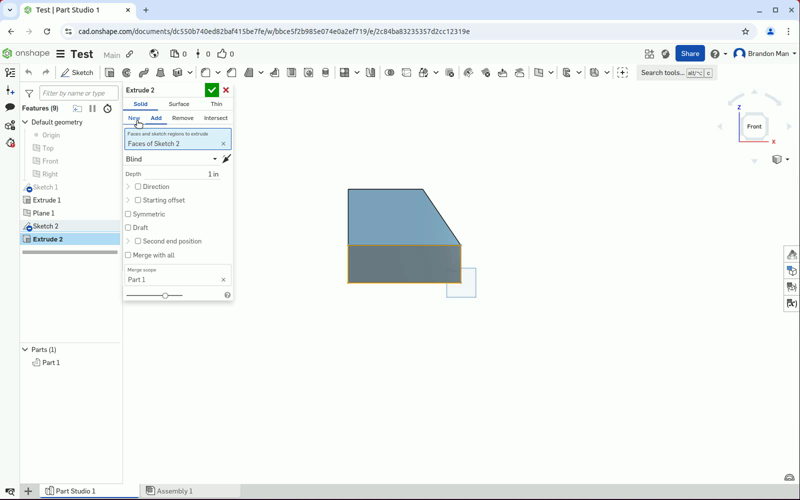
click(137, 120)
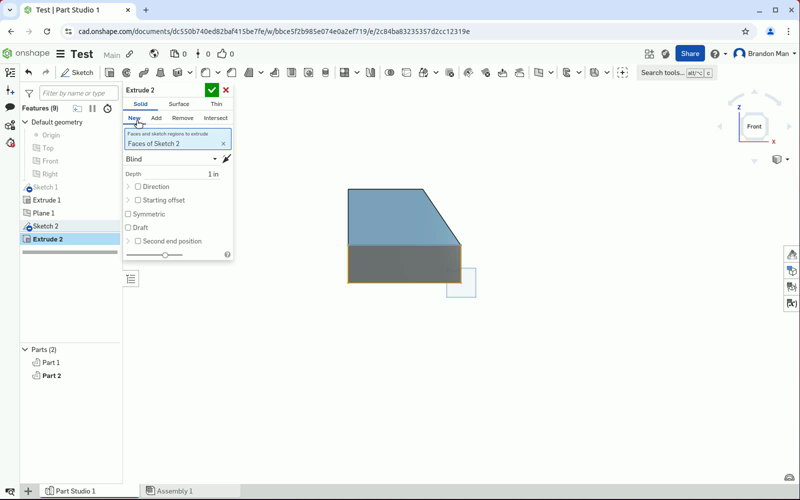
key(tab, 4)
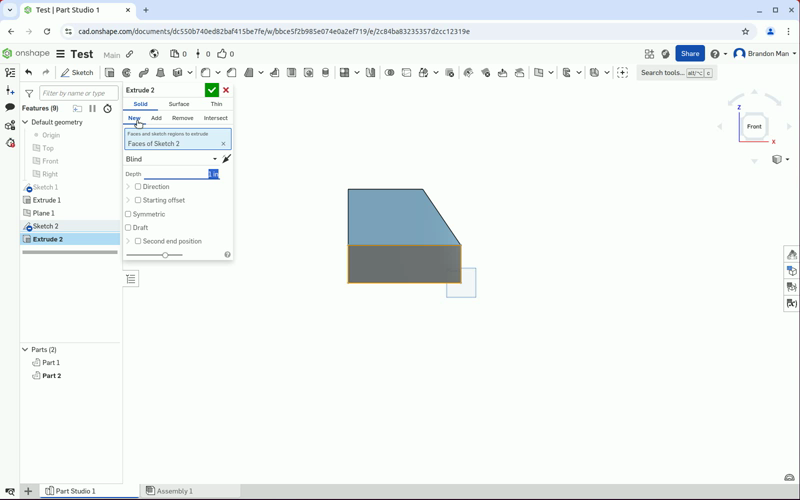
text(7.703)
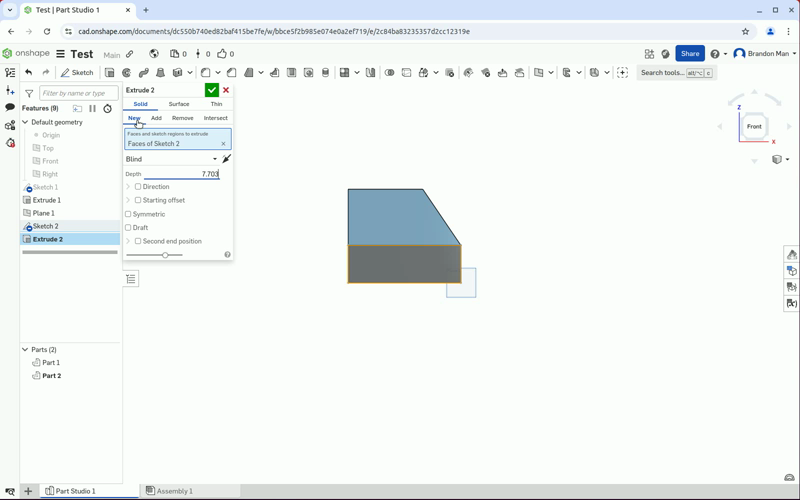
key(enter)
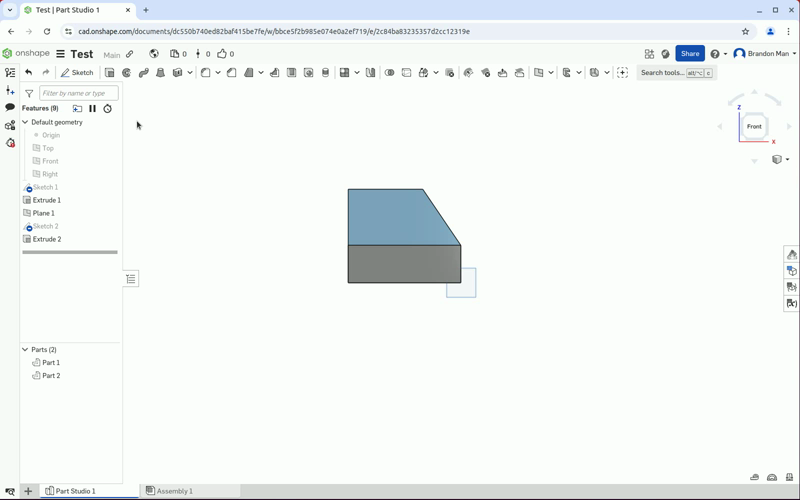
key(shift+h)
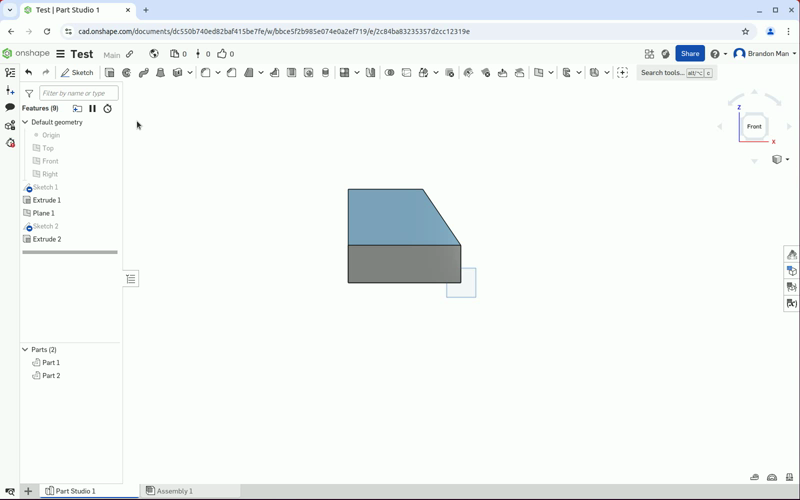
key(shift+h)
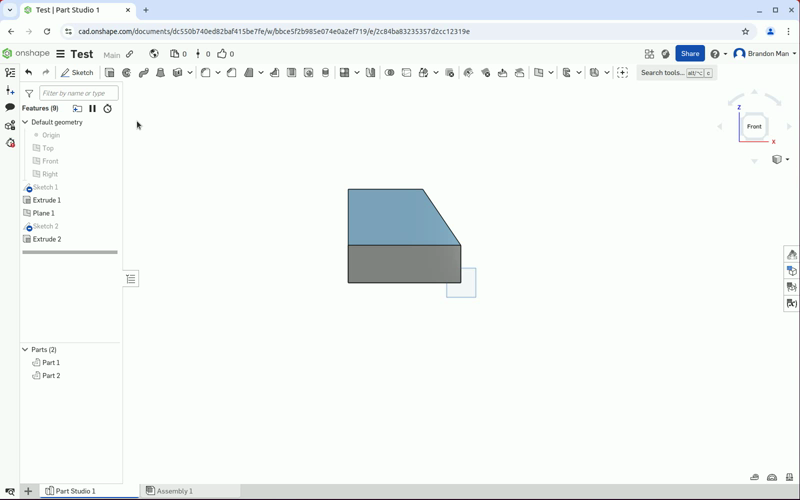
mouse_move(73, 189)
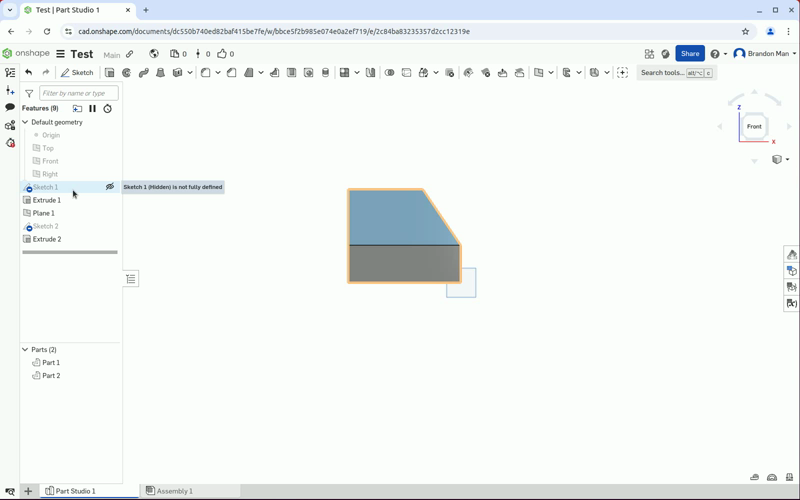
click(73, 189)
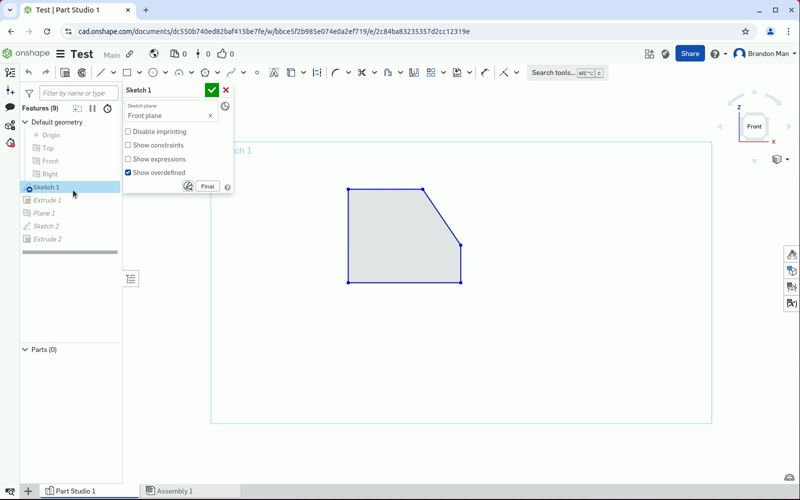
mouse_move(229, 92)
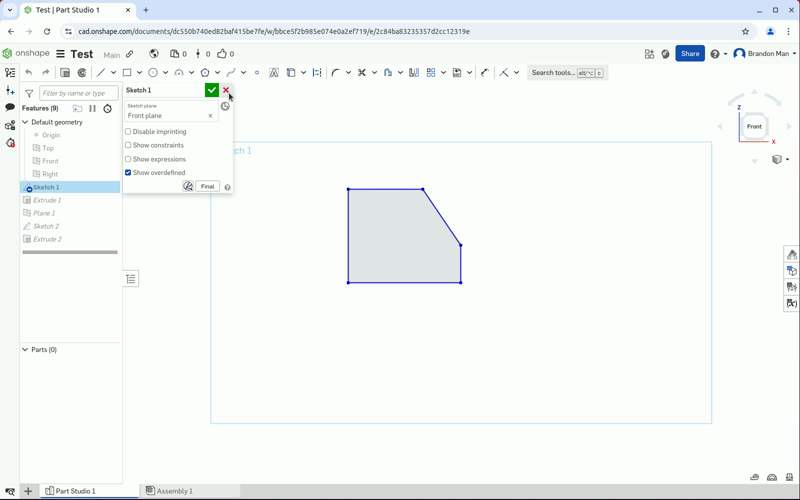
click(229, 92)
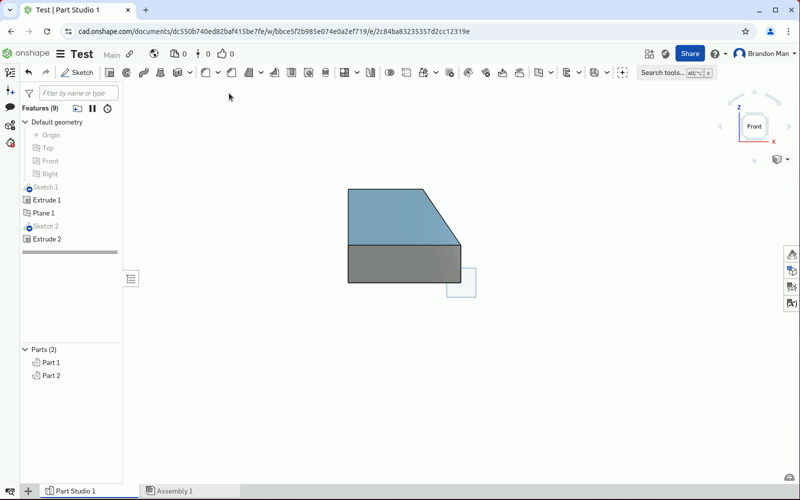
mouse_move(73, 352)
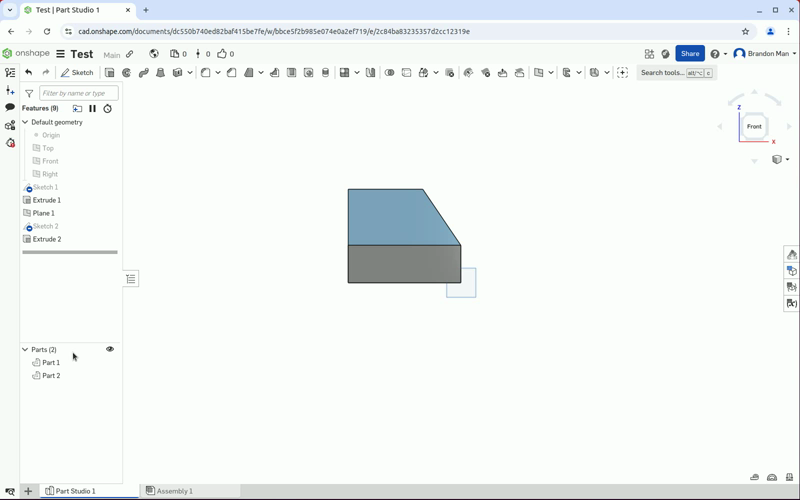
key(y)
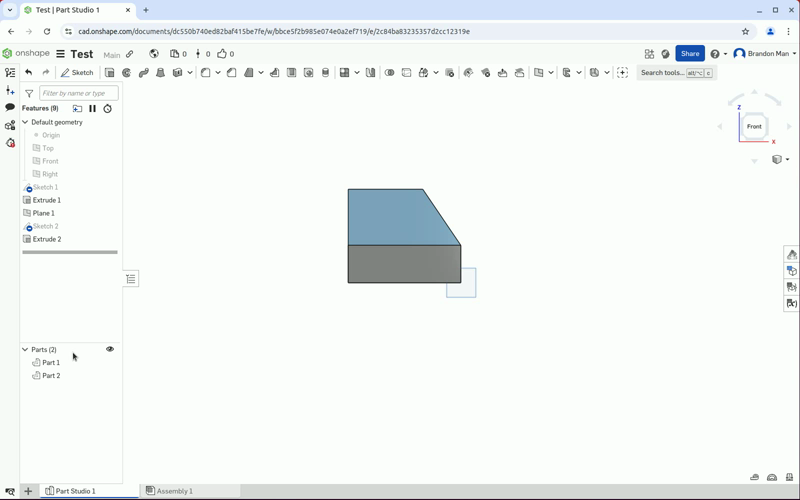
key(shift+p)
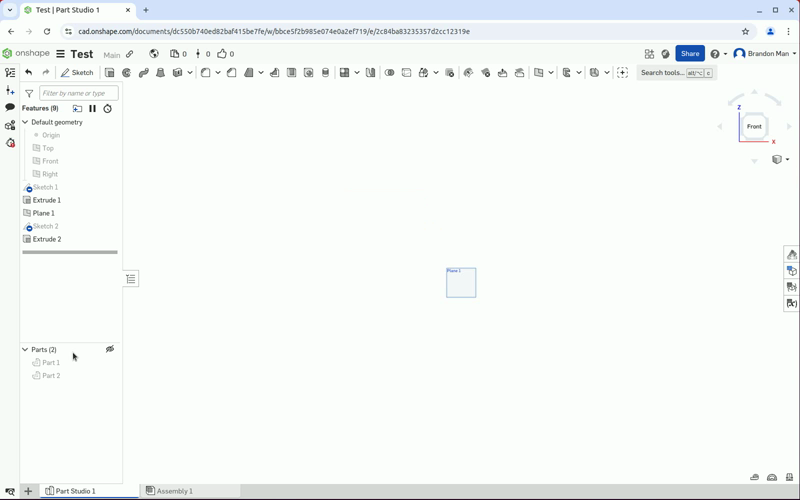
key(space)
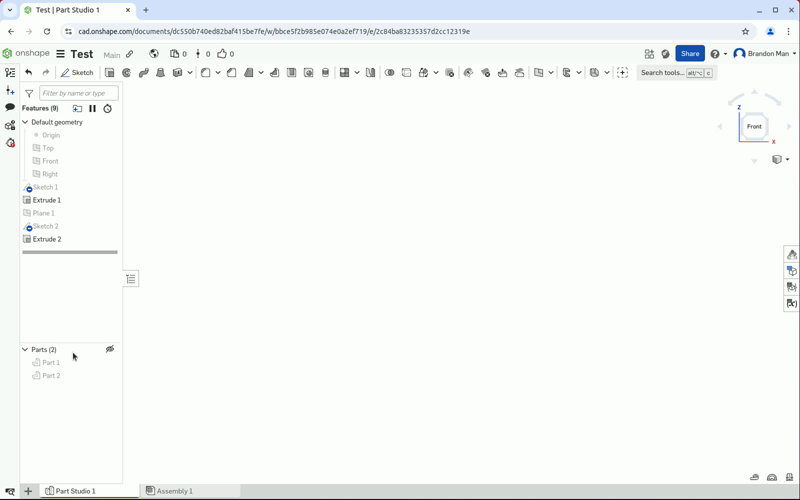
key_down(shift)
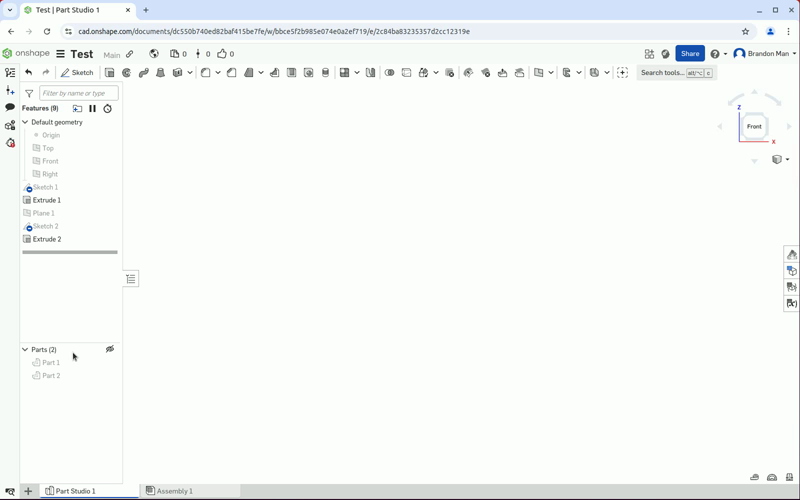
key(down)
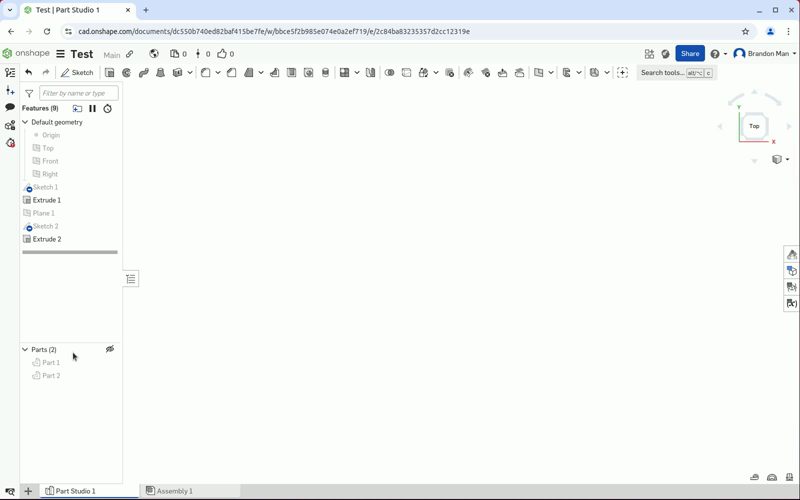
key_up(shift)
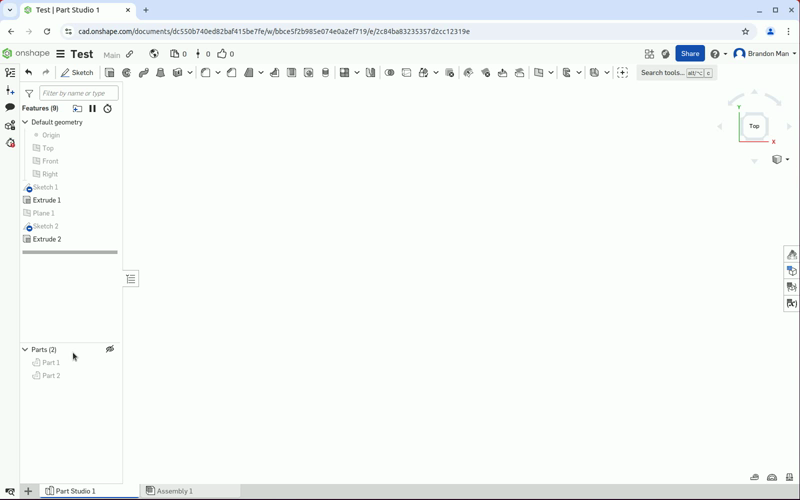
mouse_move(73, 352)
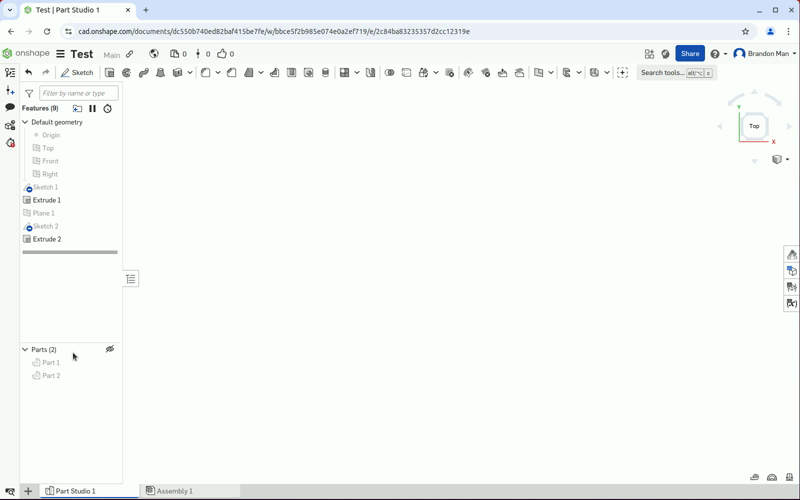
key(shift+y)
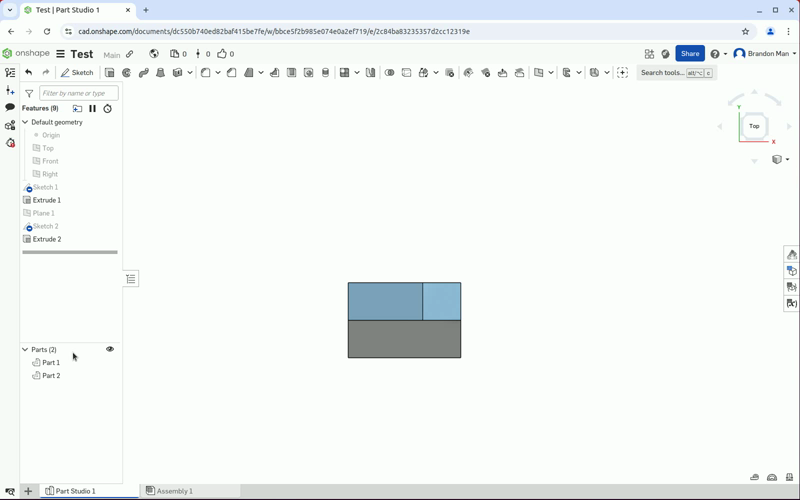
mouse_move(541, 75)
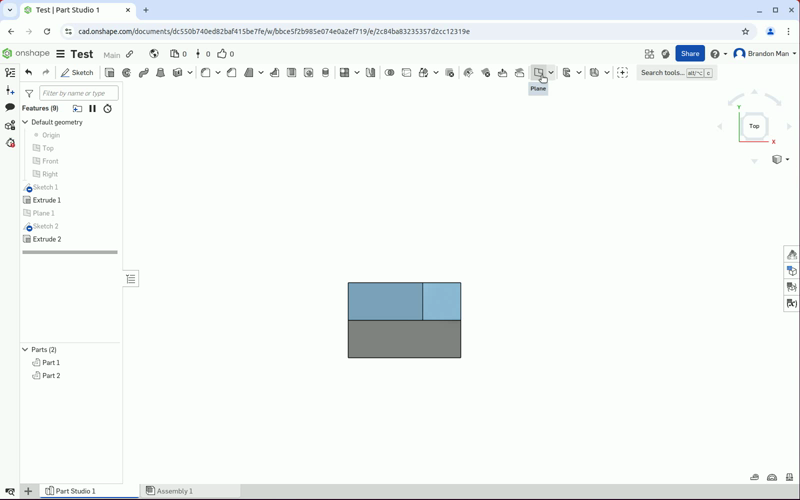
click(541, 75)
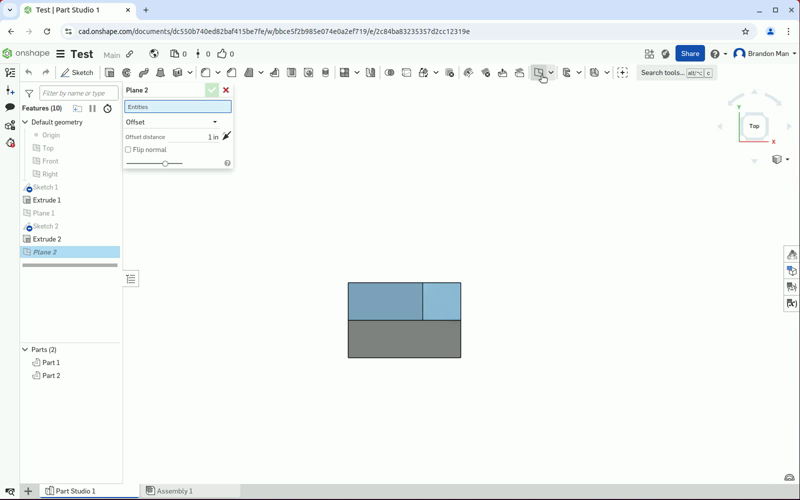
mouse_move(73, 150)
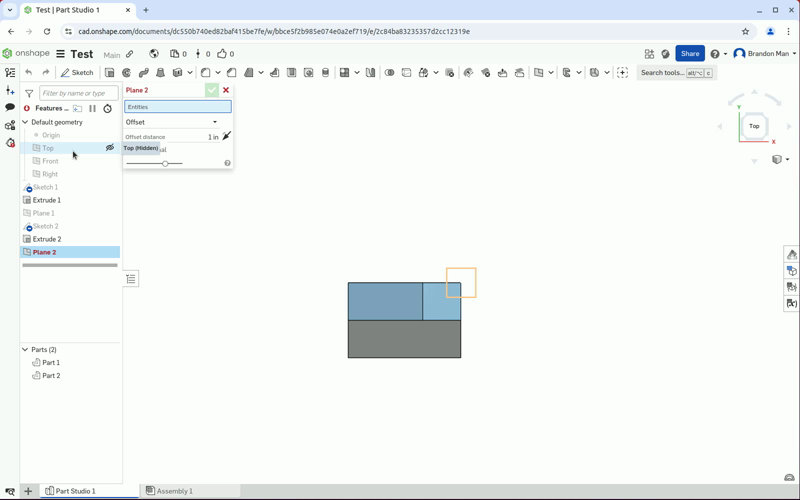
click(73, 150)
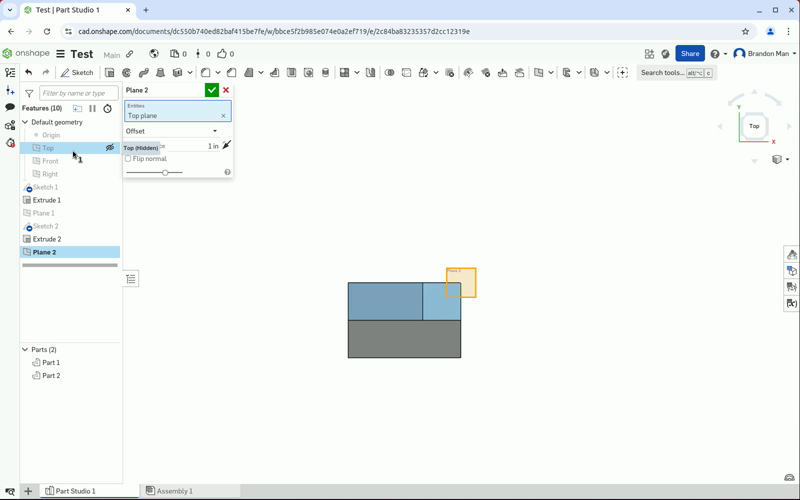
key(tab, 2)
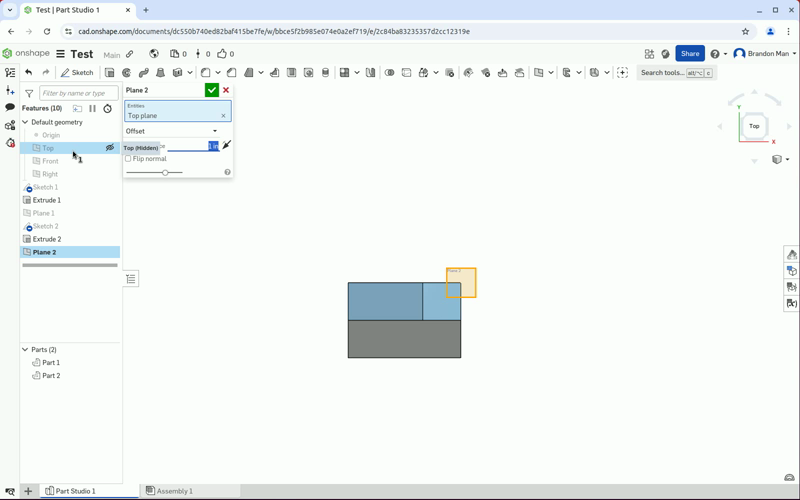
text(7.703)
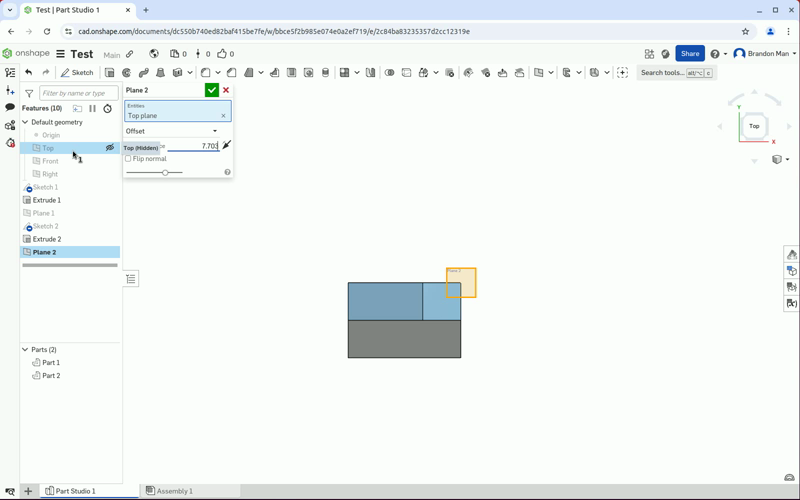
key(enter, 2)
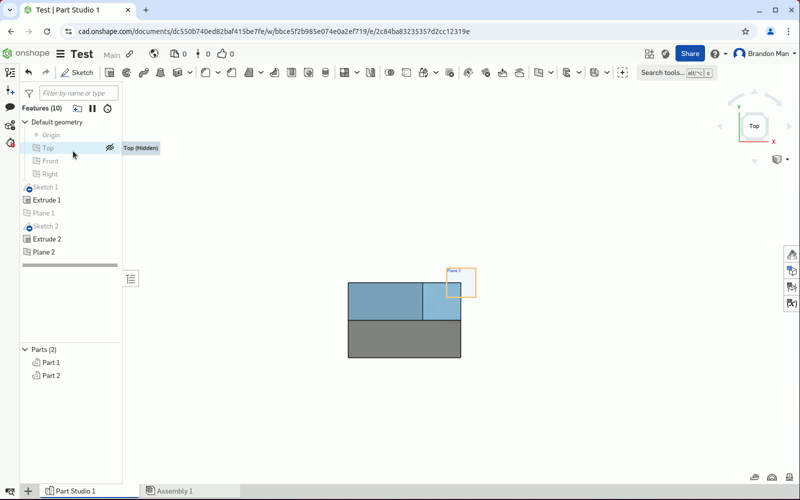
key(shift+s)
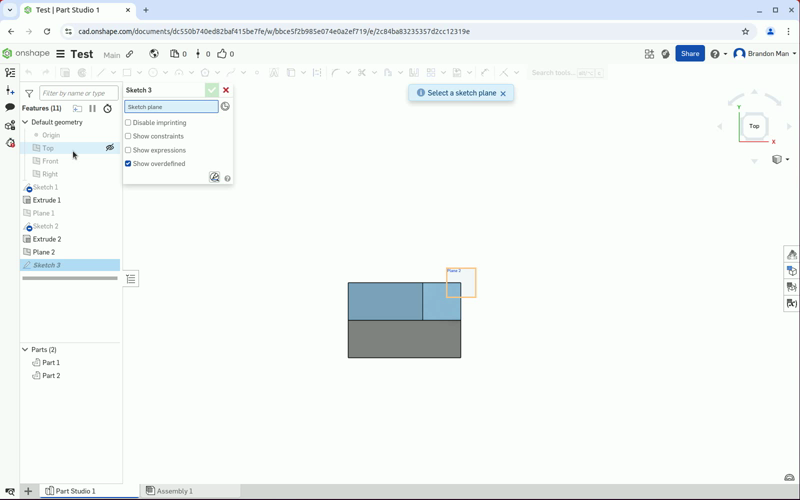
mouse_move(73, 254)
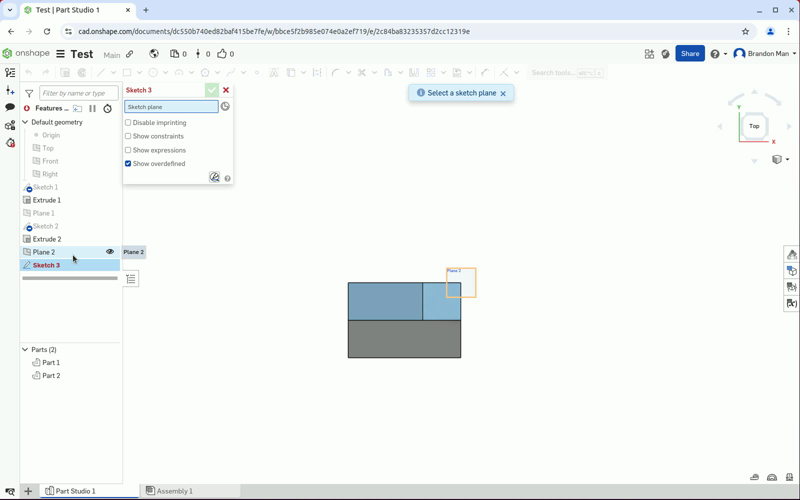
click(73, 254)
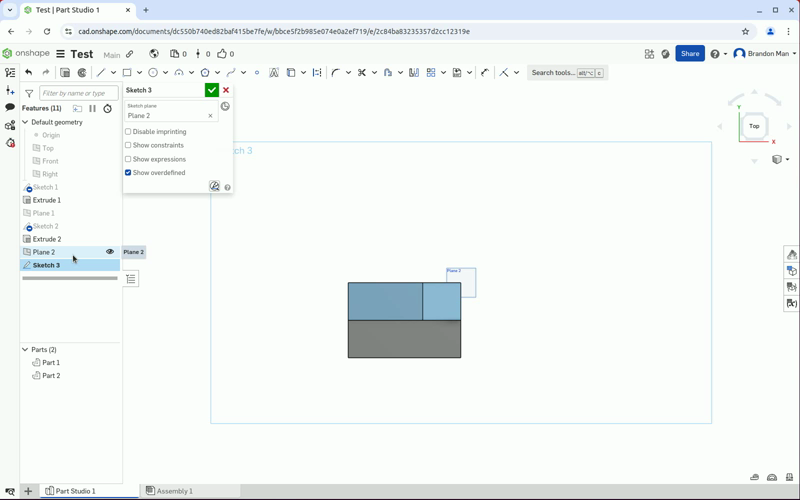
mouse_move(73, 352)
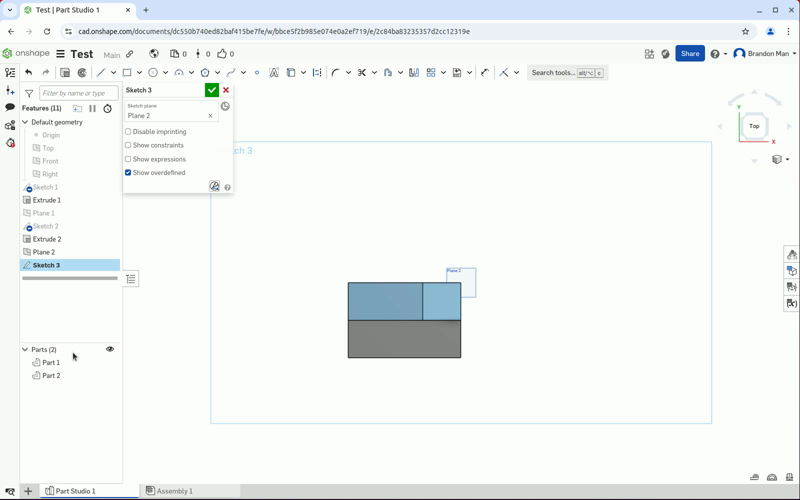
key(y)
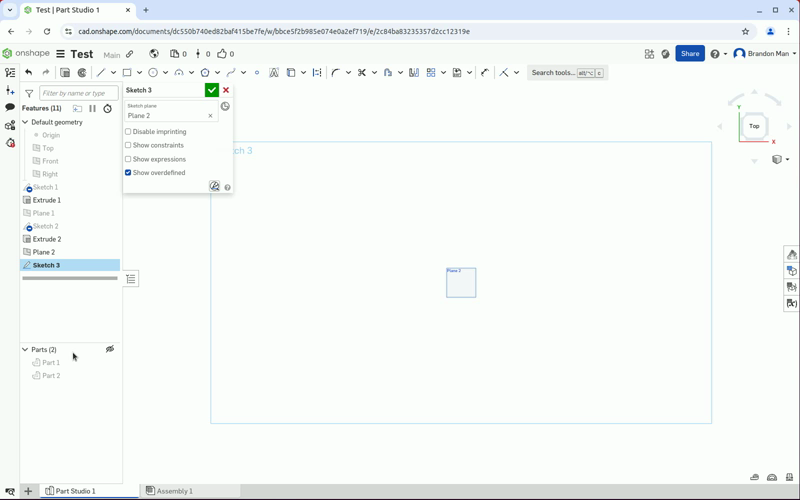
key(l)
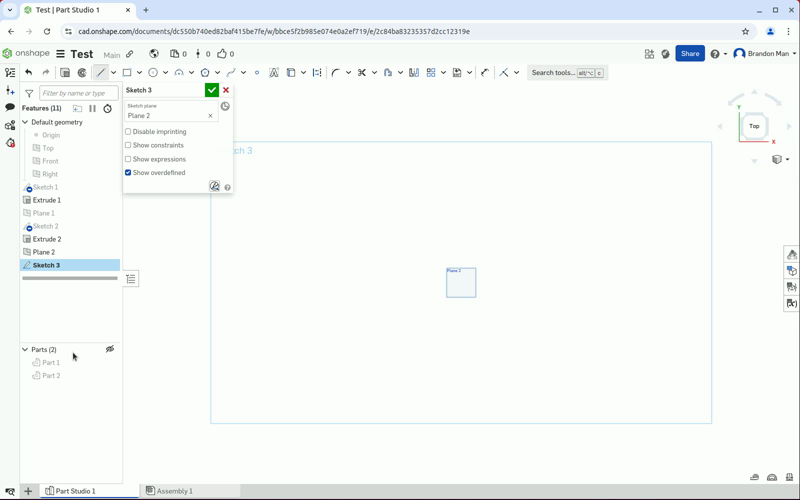
key_down(shift)
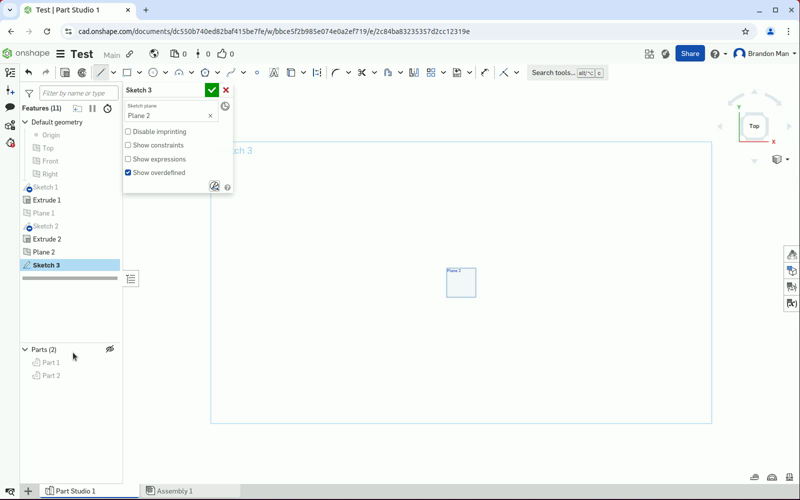
mouse_move(423, 357)
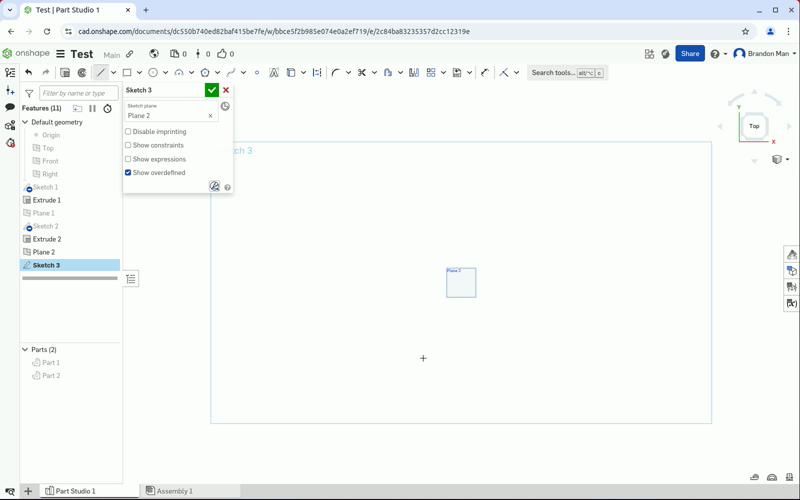
click(423, 357)
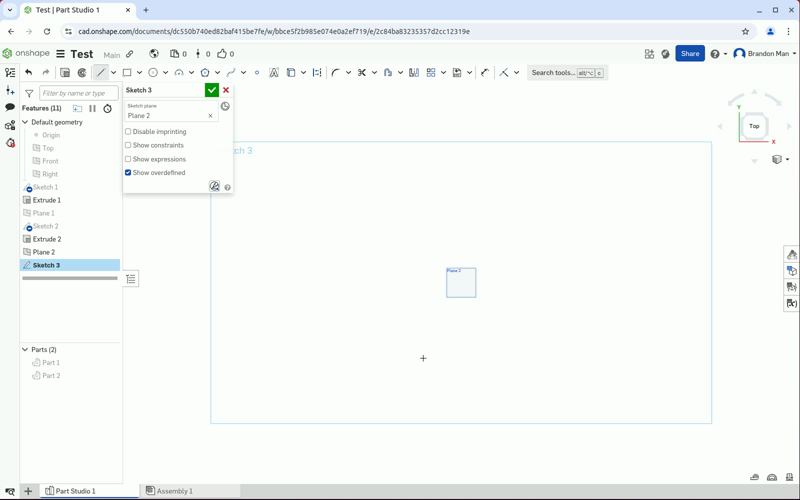
key_up(shift)
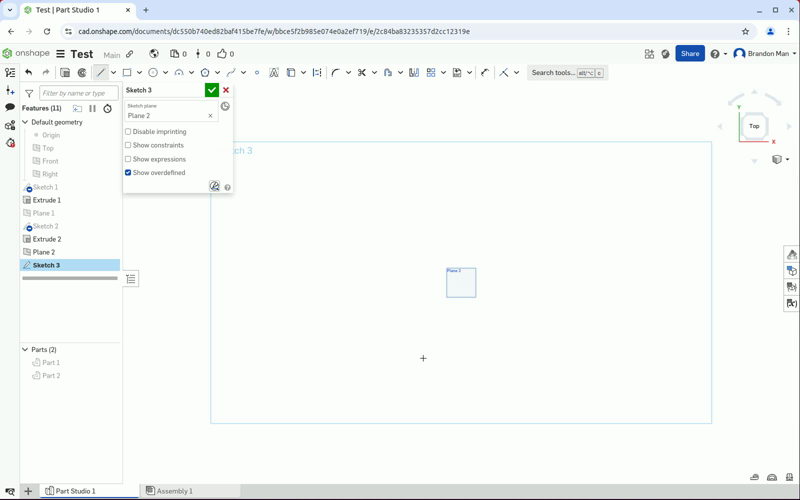
key_down(shift)
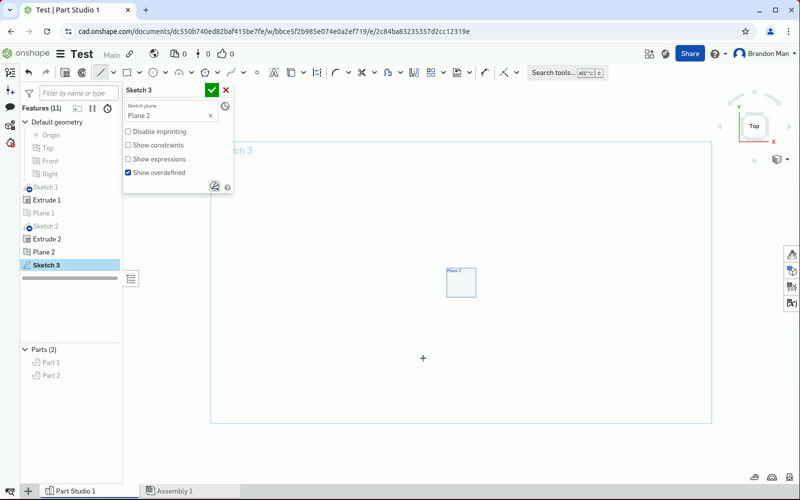
mouse_move(453, 357)
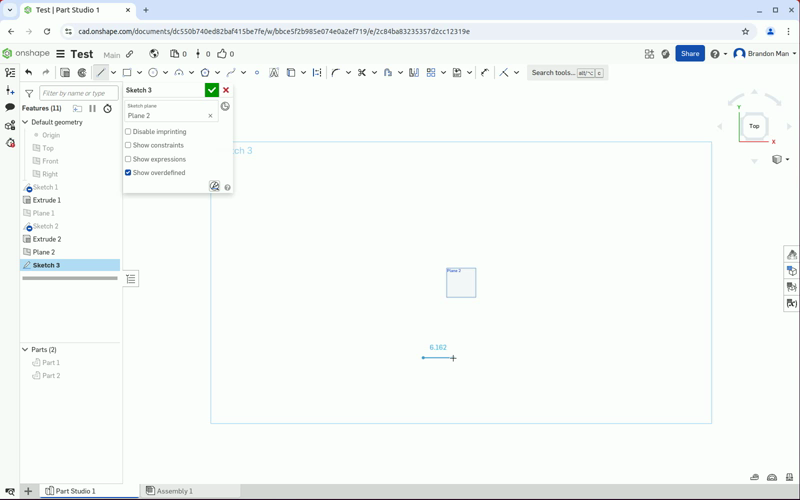
mouse_move(461, 357)
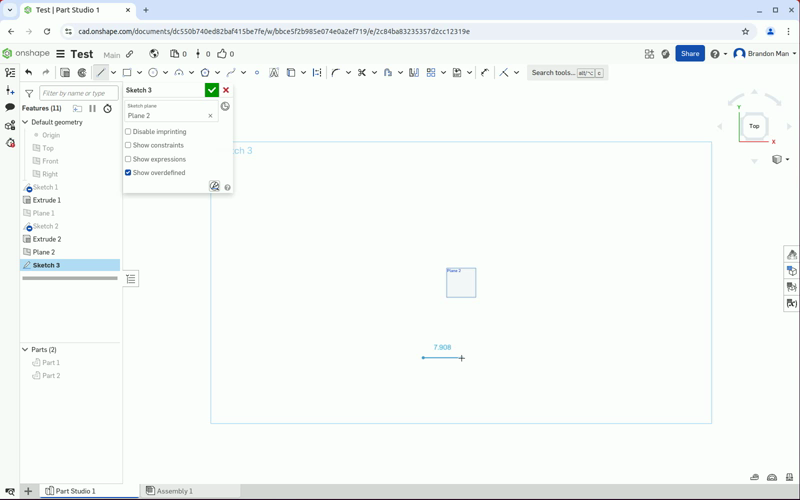
click(461, 357)
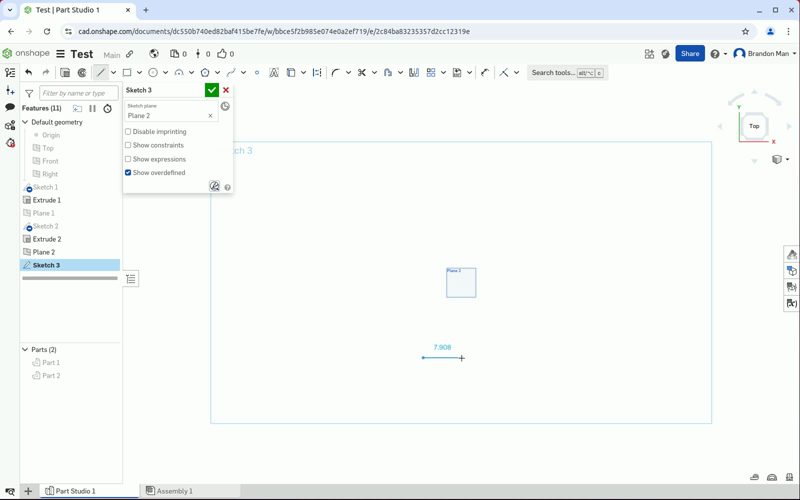
key_up(shift)
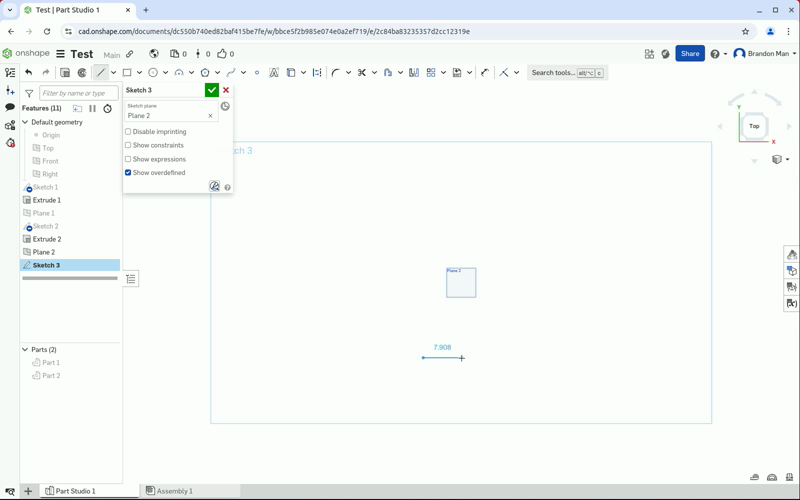
key_down(shift)
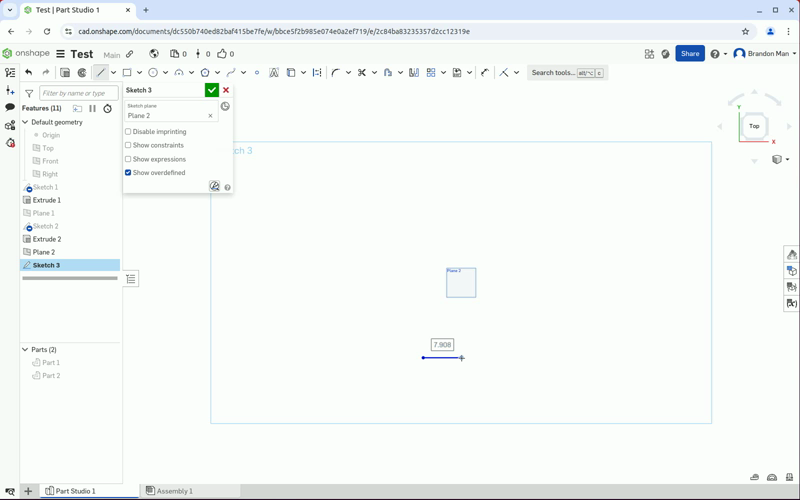
mouse_move(491, 357)
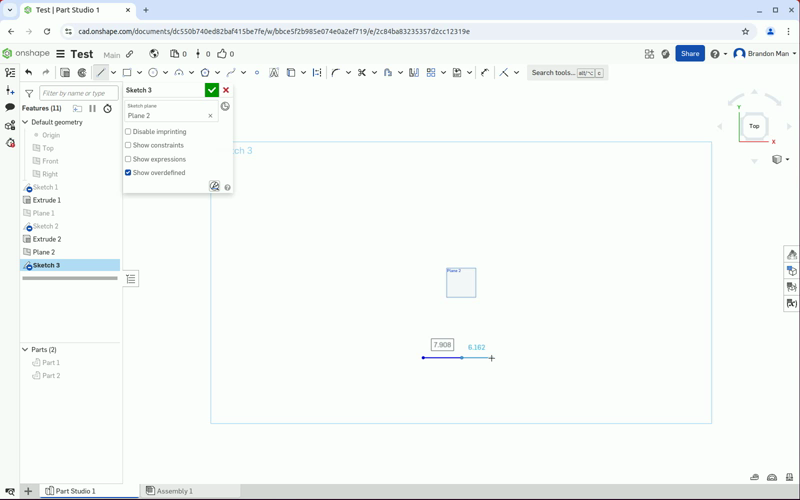
mouse_move(461, 319)
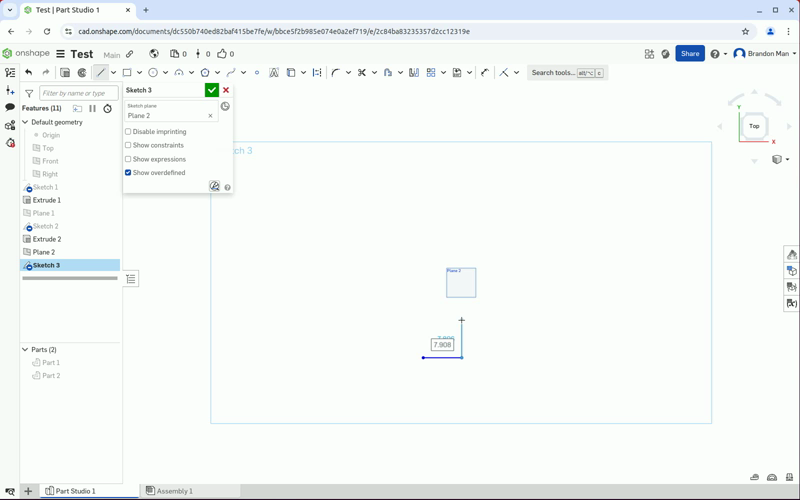
click(461, 319)
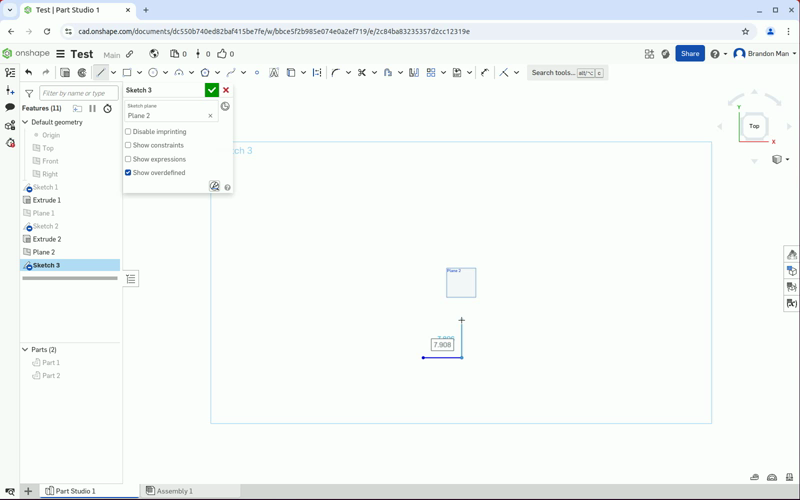
key_up(shift)
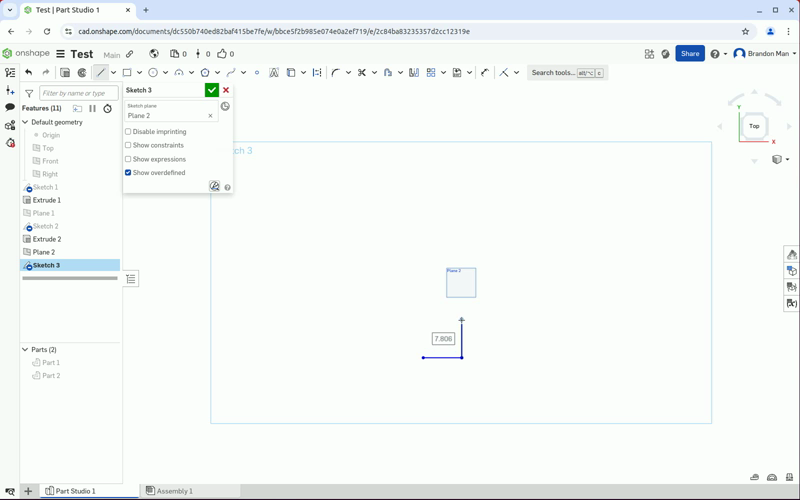
mouse_move(491, 319)
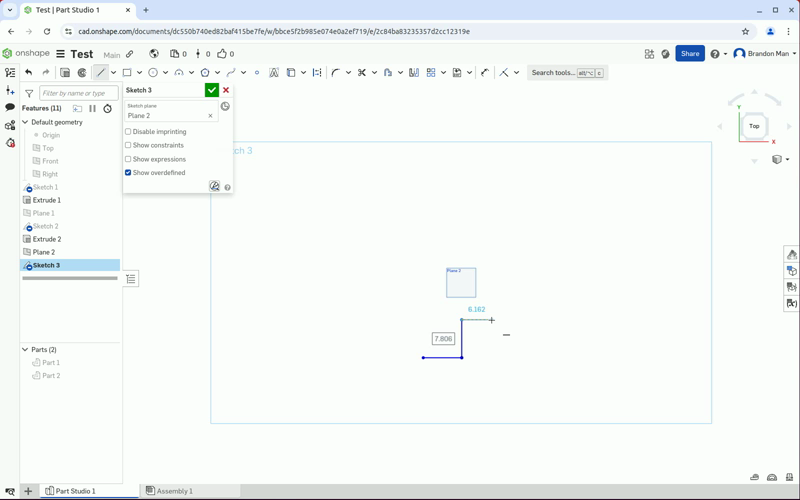
key_down(shift)
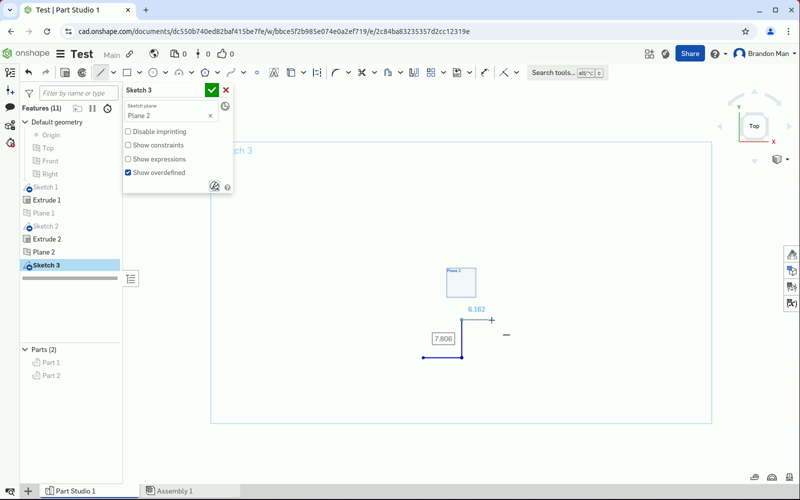
mouse_move(423, 357)
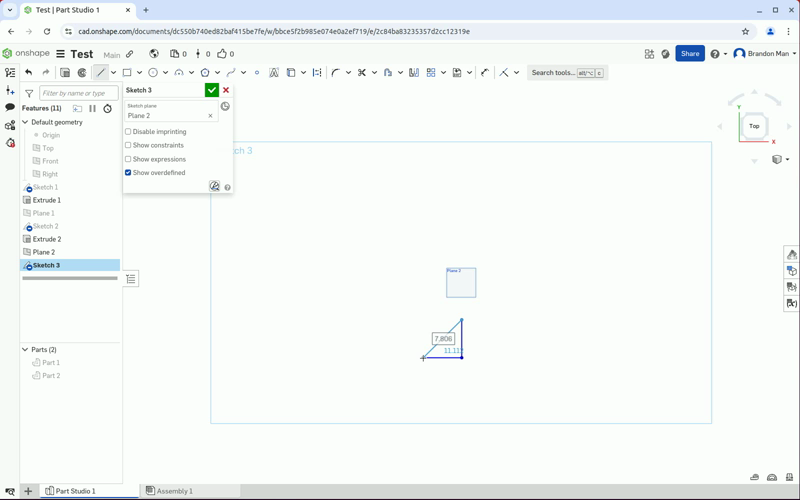
key_up(shift)
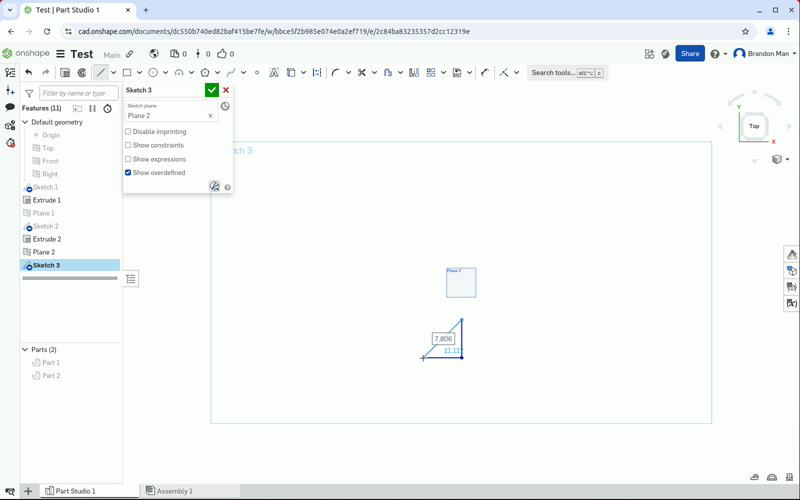
click(423, 357)
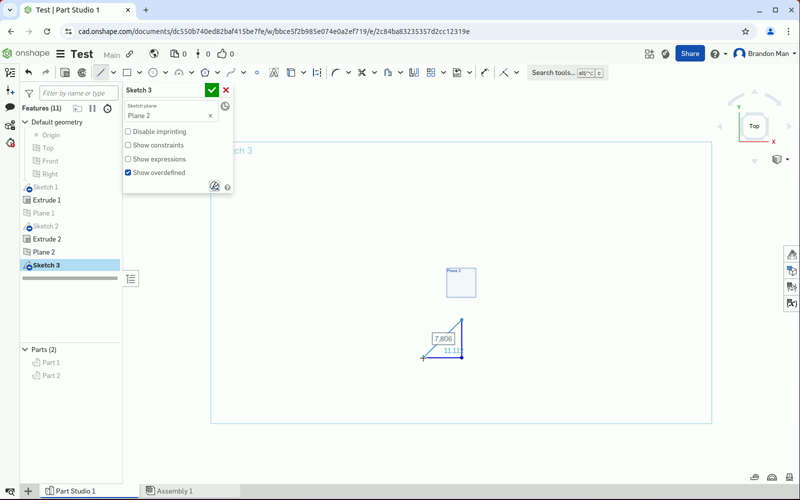
key(esc)
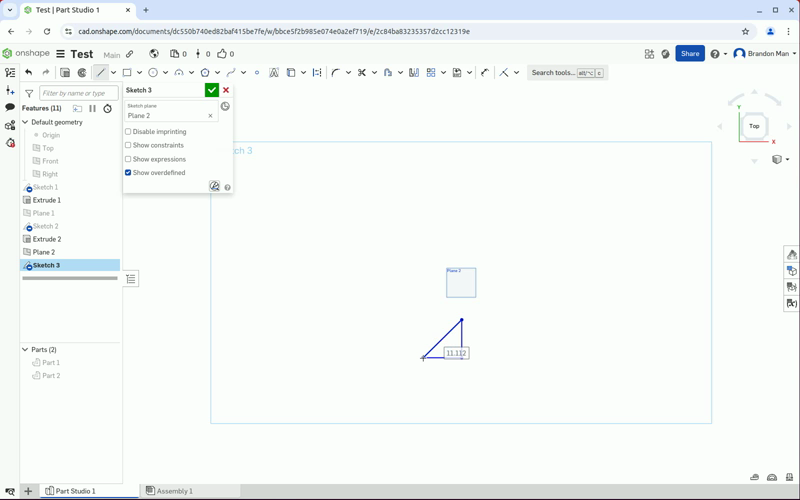
mouse_move(451, 330)
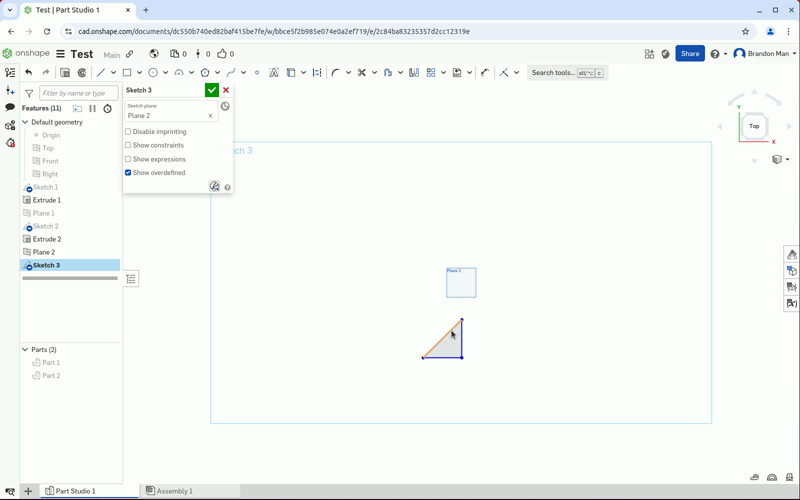
scroll(6)
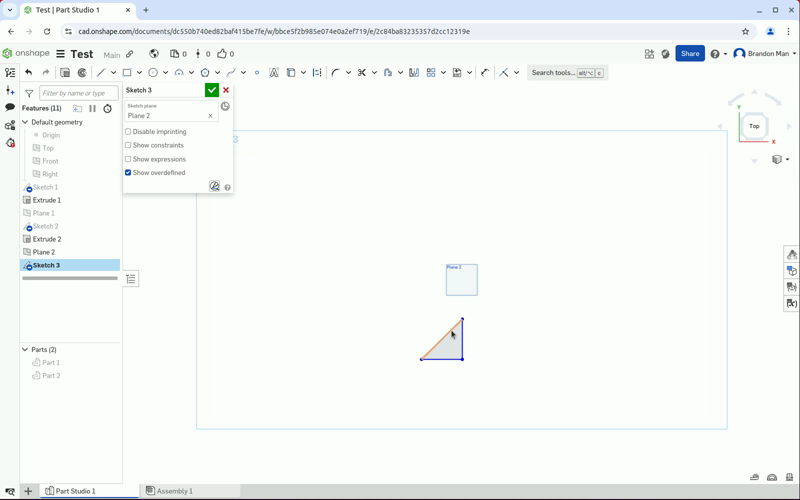
scroll(6)
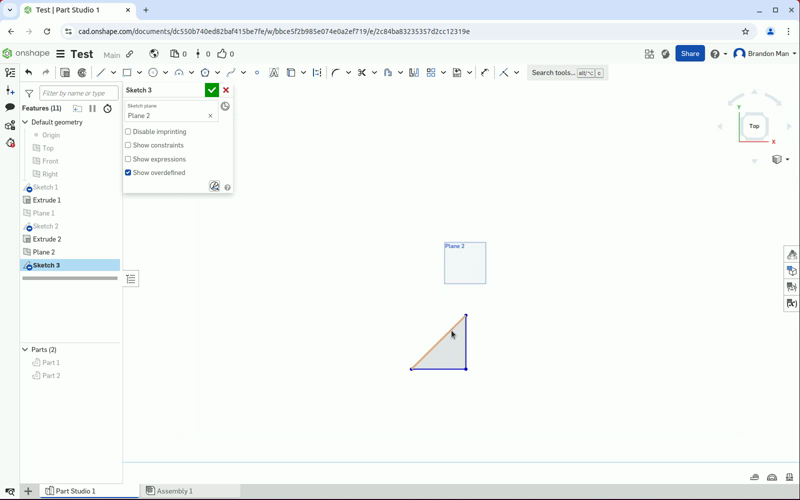
scroll(6)
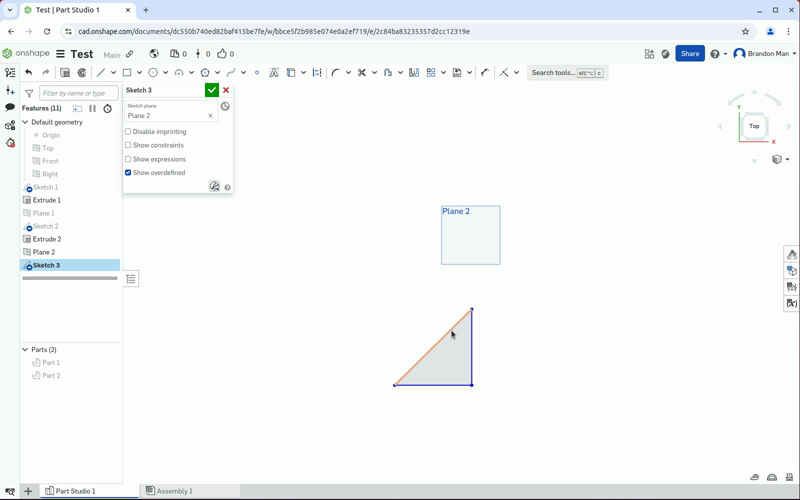
scroll(6)
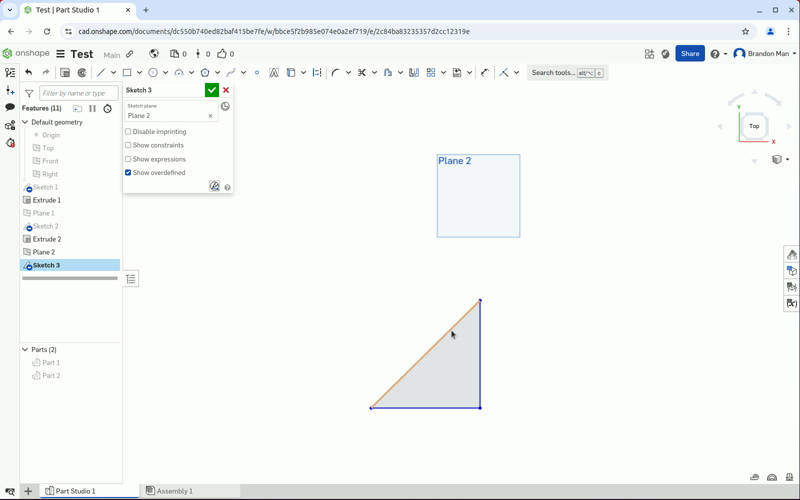
scroll(6)
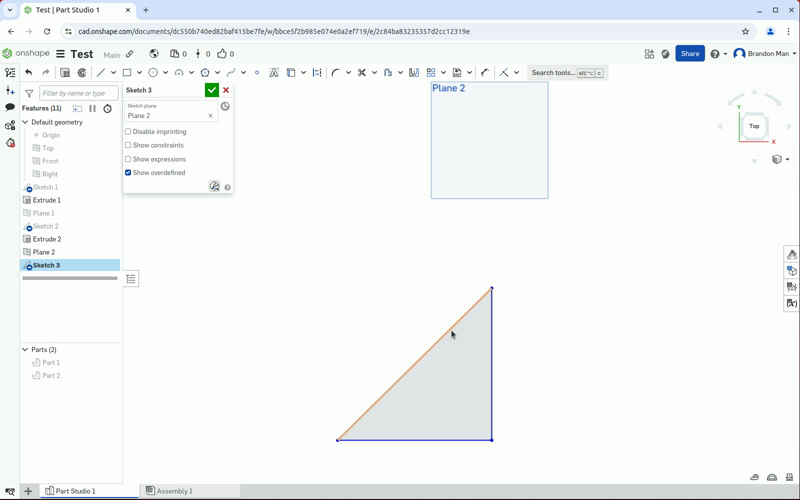
scroll(6)
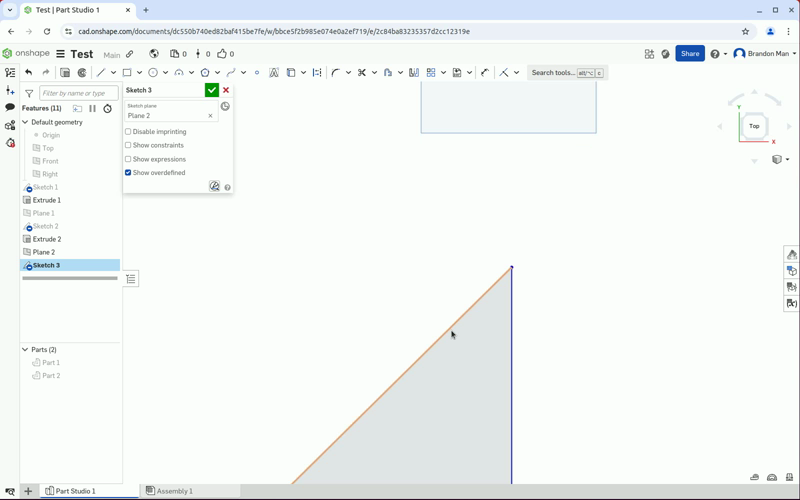
scroll(6)
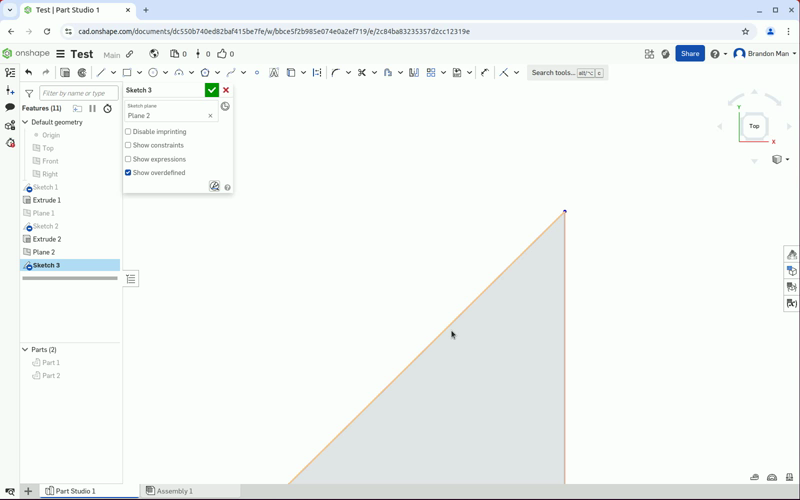
click(451, 330)
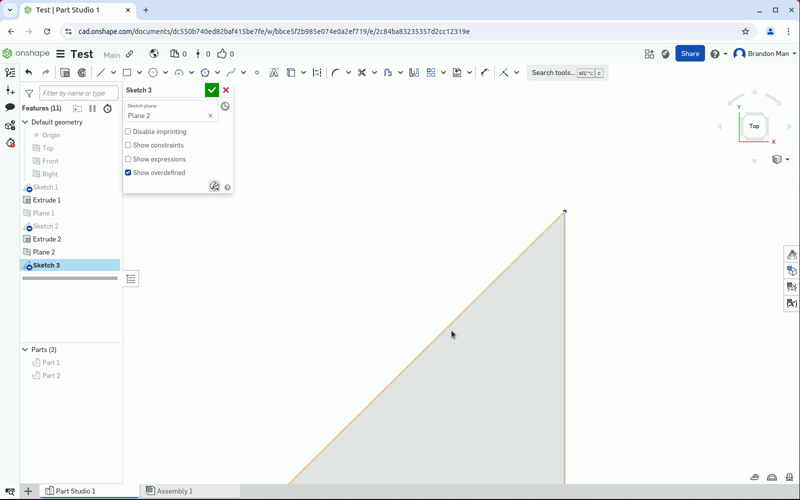
scroll(-6)
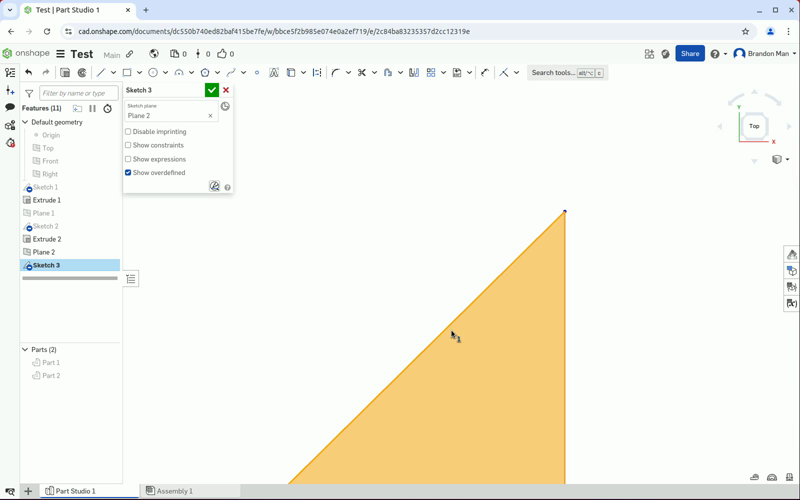
scroll(-6)
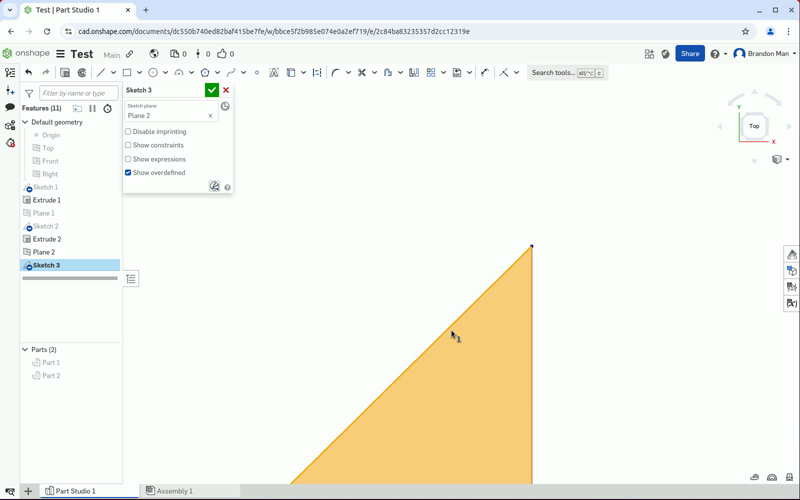
scroll(-6)
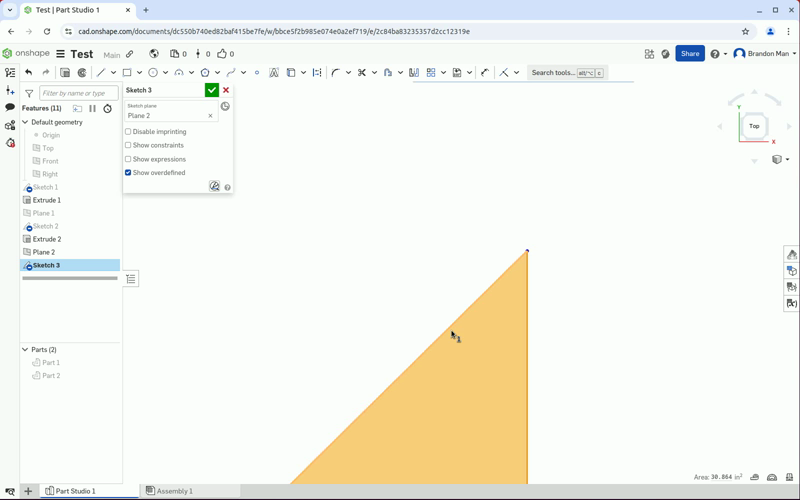
scroll(-6)
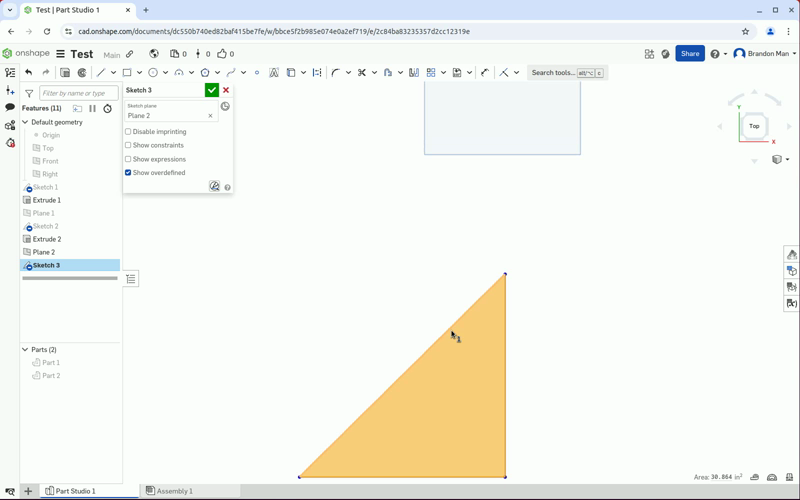
scroll(-6)
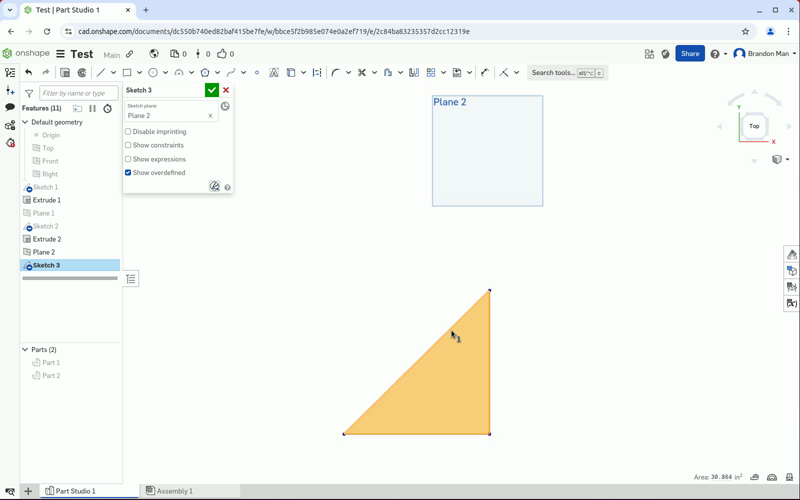
scroll(-6)
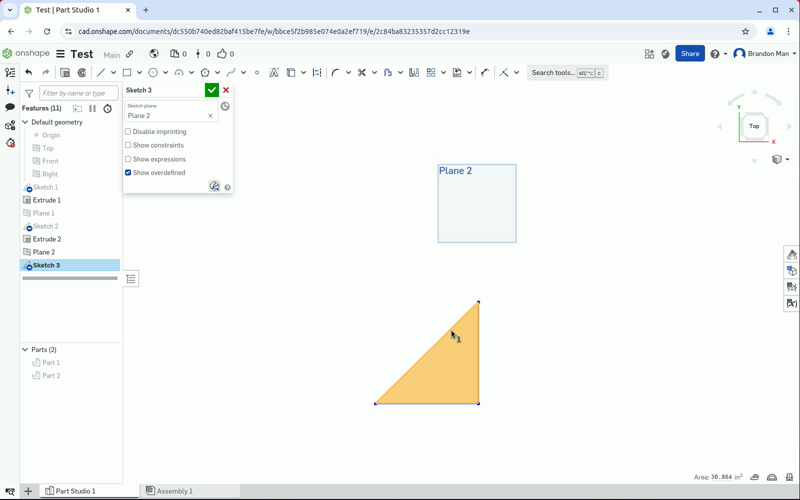
scroll(-6)
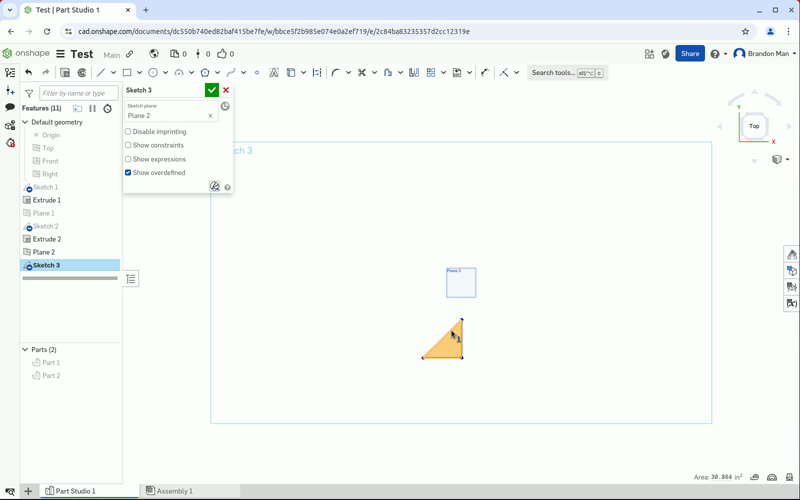
mouse_move(73, 352)
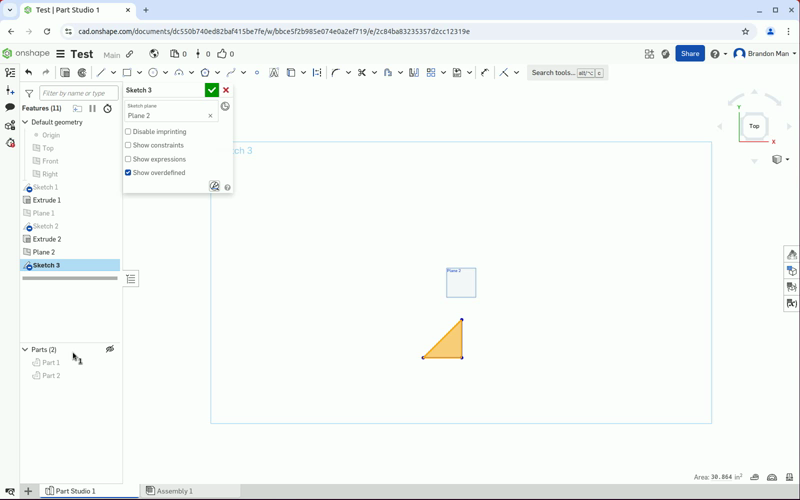
key(shift+y)
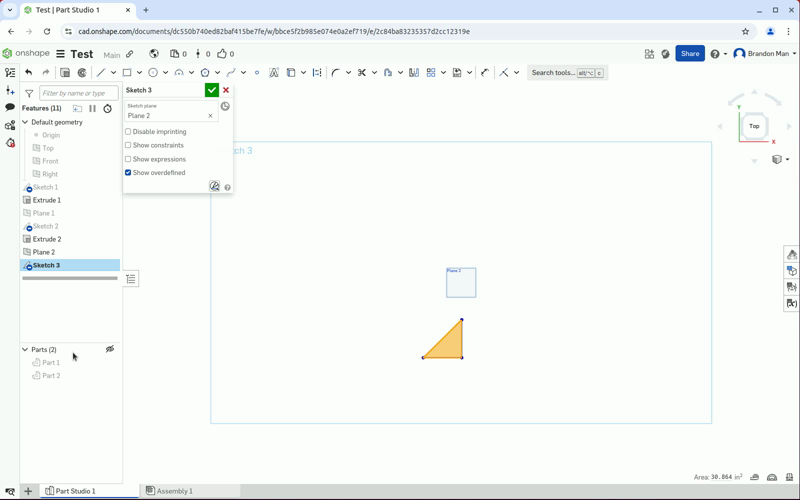
key(shift+e)
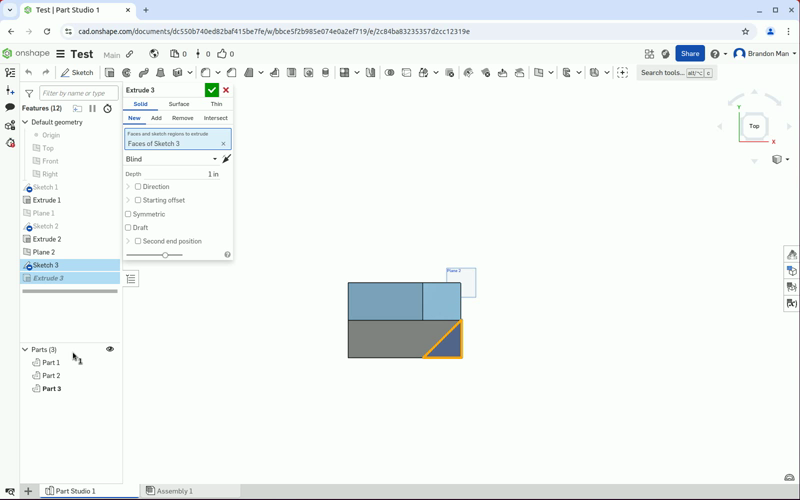
mouse_move(143, 106)
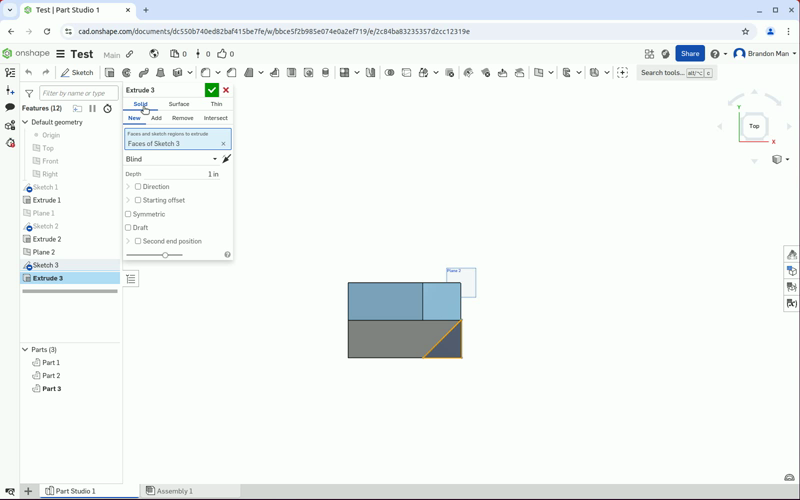
click(143, 106)
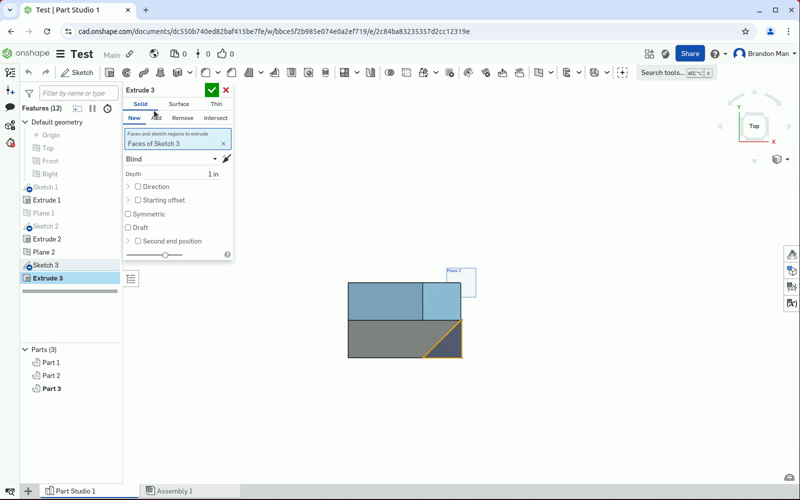
mouse_move(186, 120)
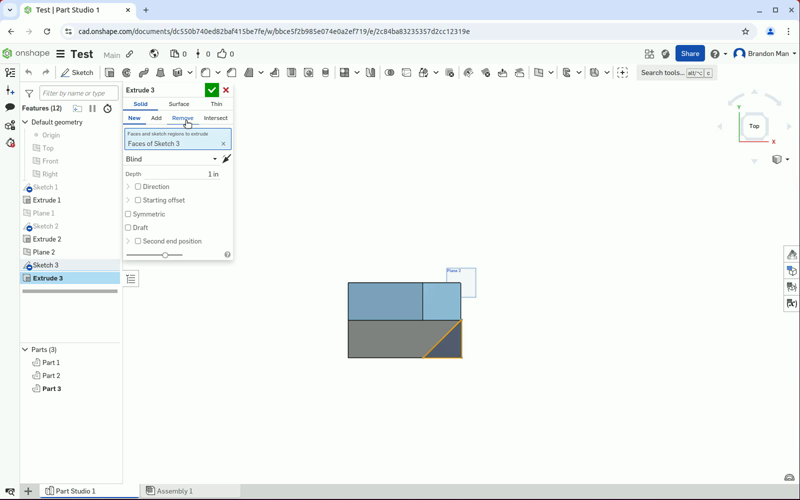
click(186, 120)
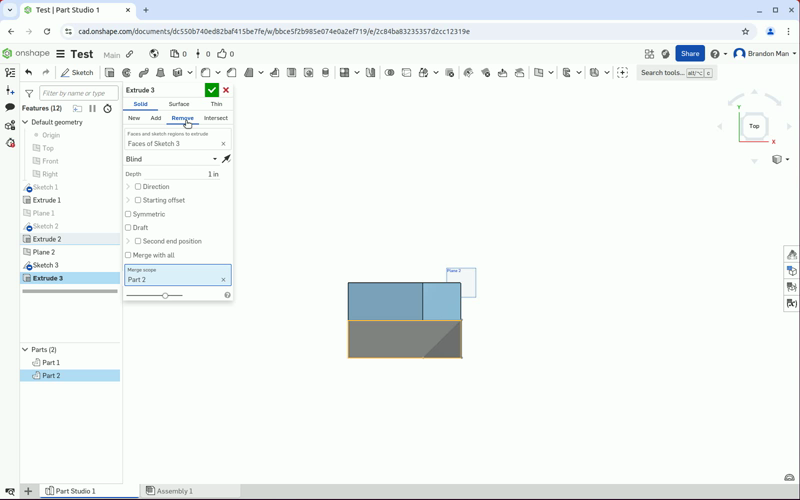
key(tab, 4)
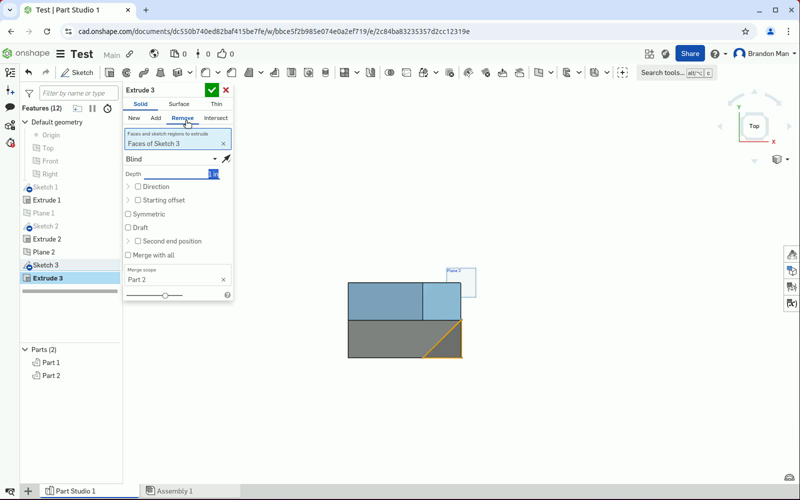
text(7.703)
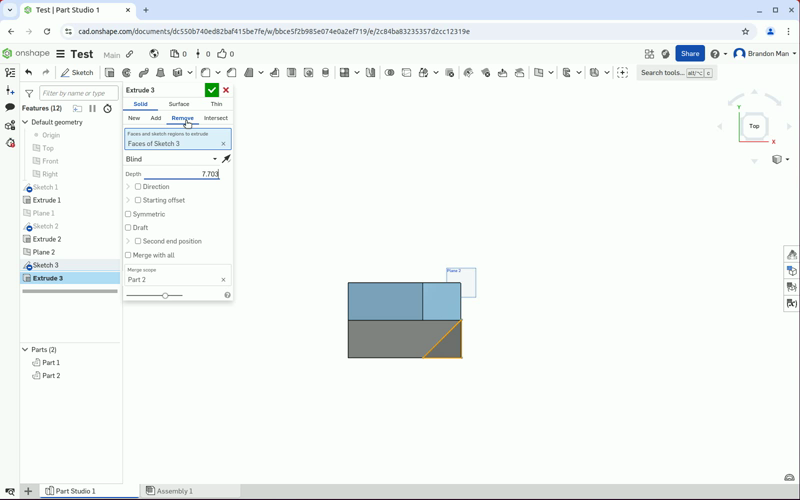
key(tab, 6)
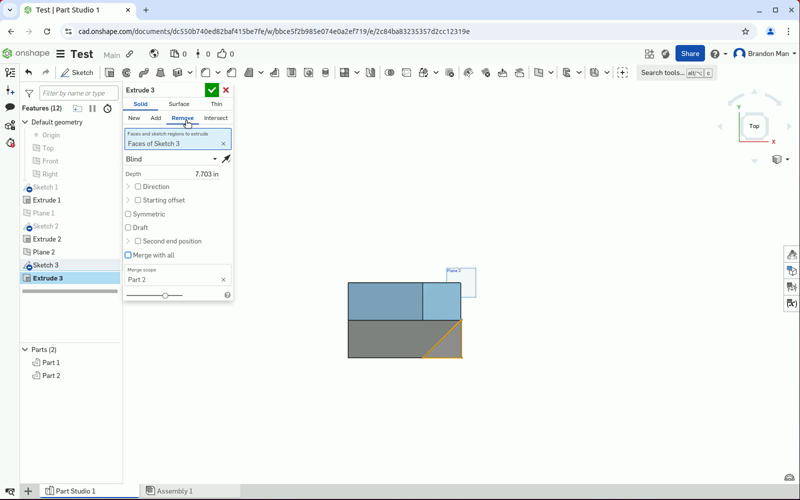
key(space)
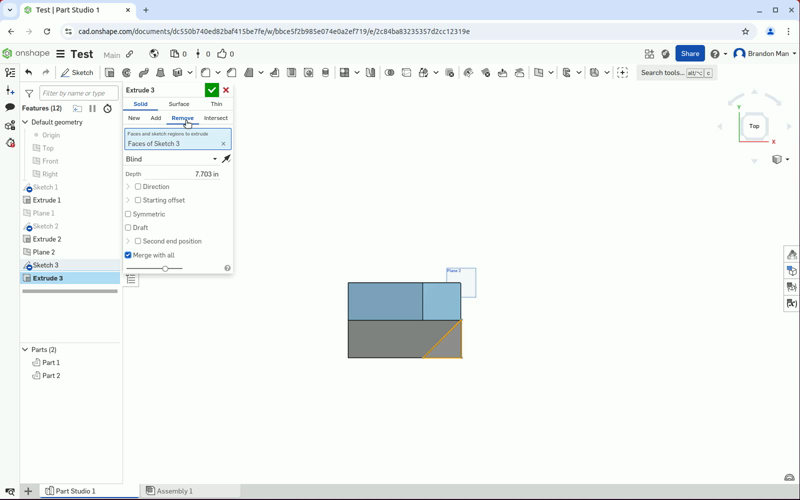
key(enter)
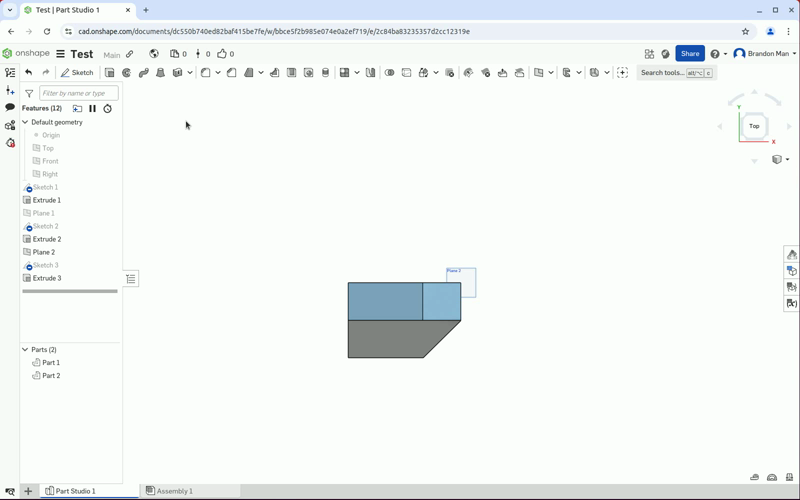
key(shift+h)
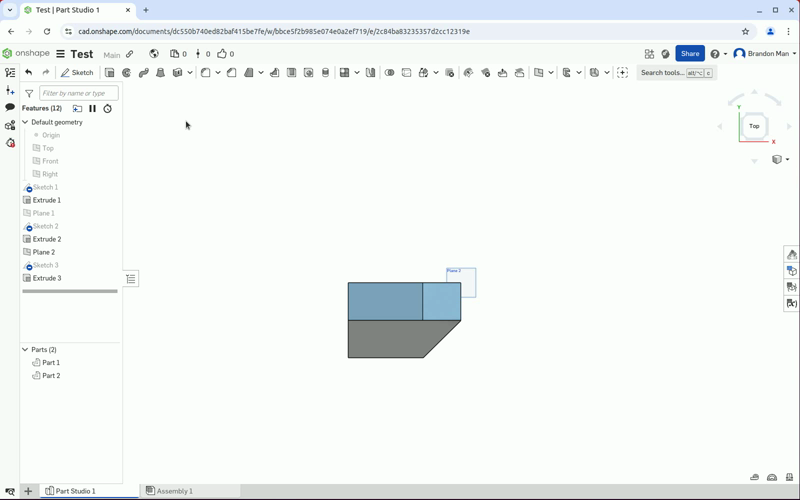
key(shift+h)
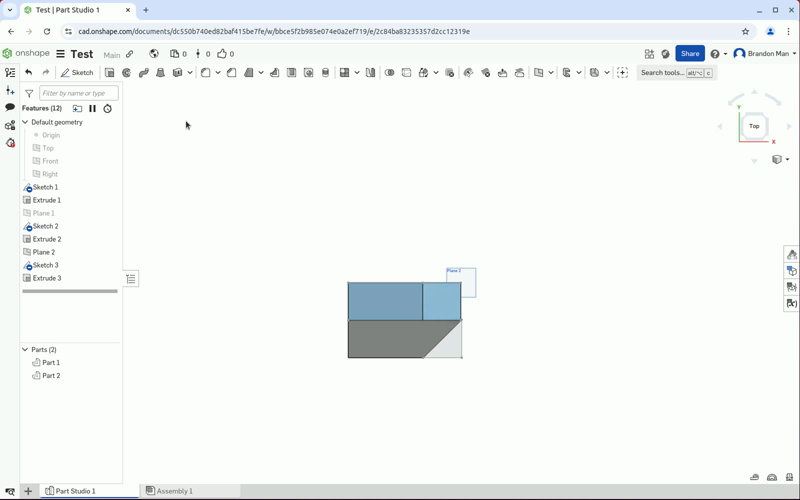
key(shift+7)
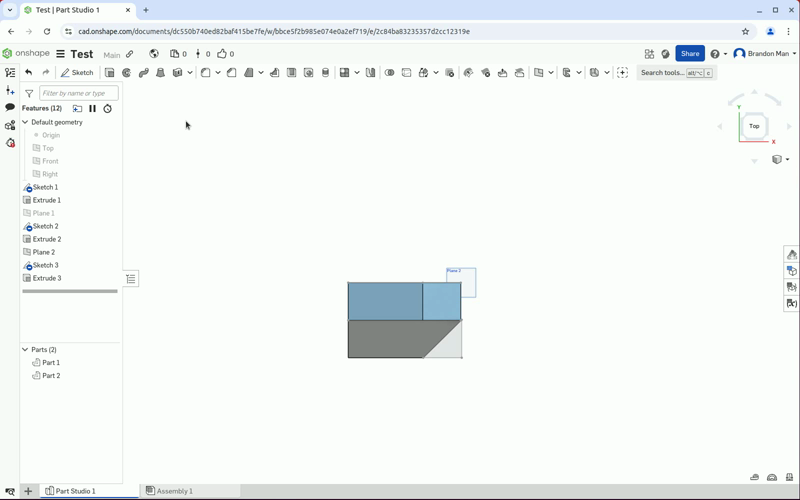
key(up, 3)
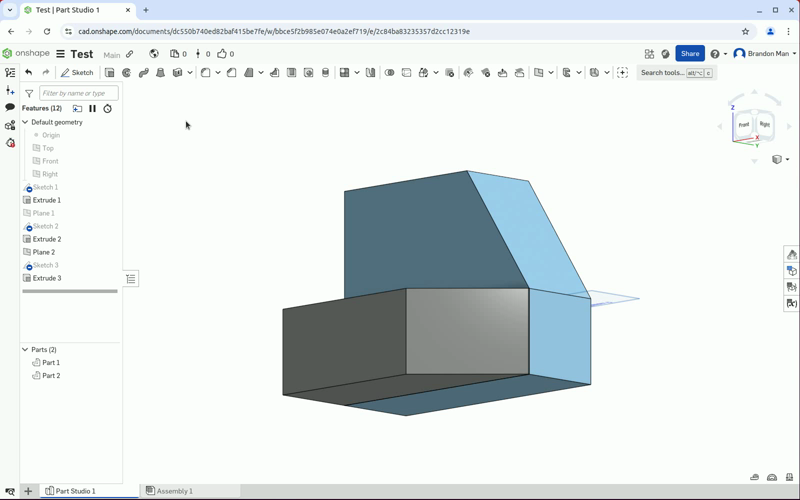
key(left, 3)
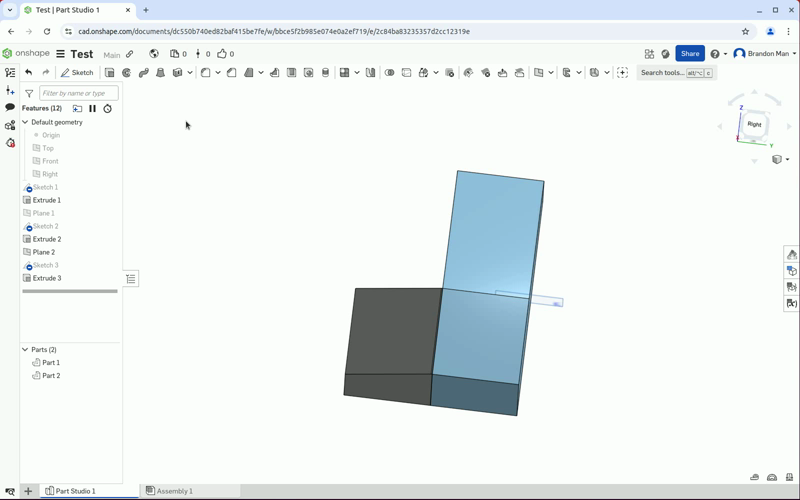
key(right, 3)
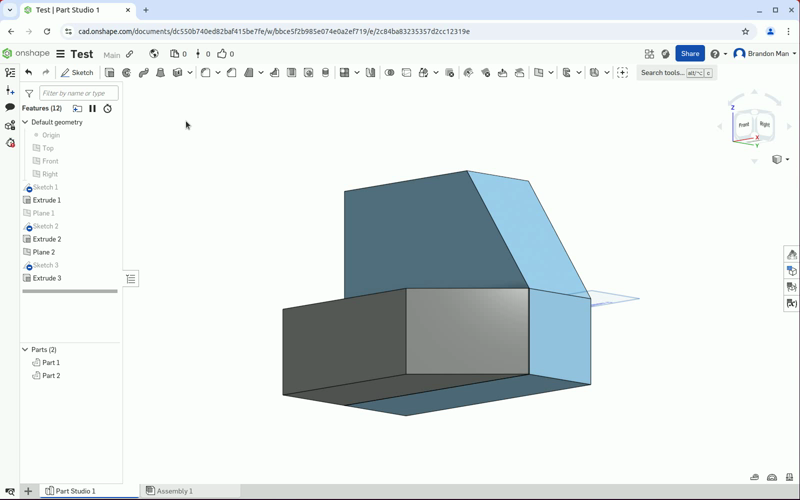
key(down, 3)
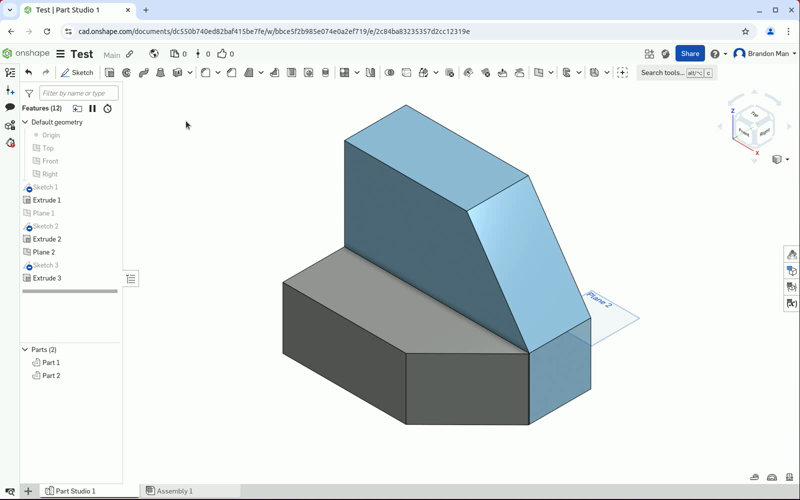
mouse_move(73, 189)
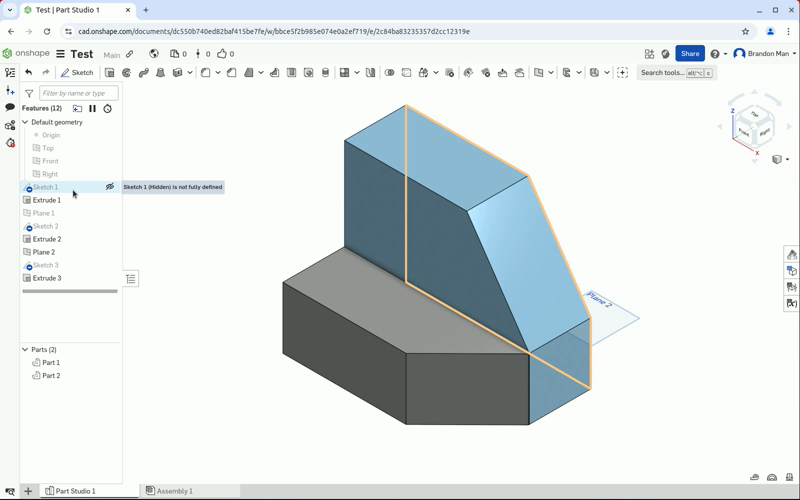
click(73, 189)